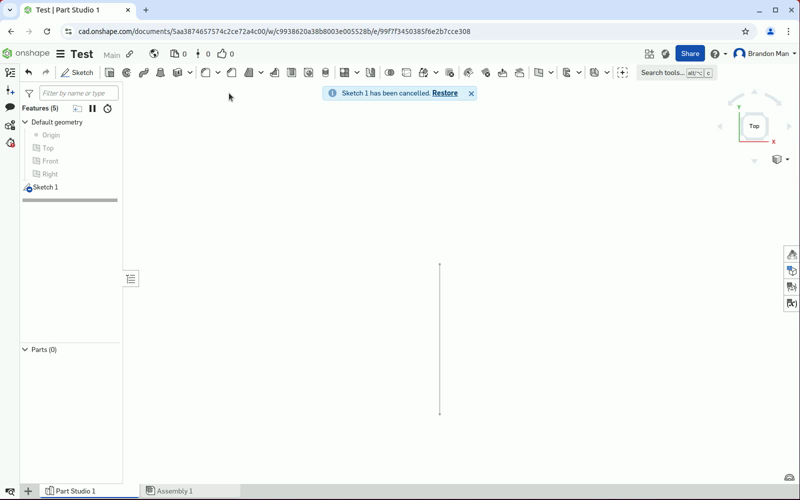
key(shift+h)
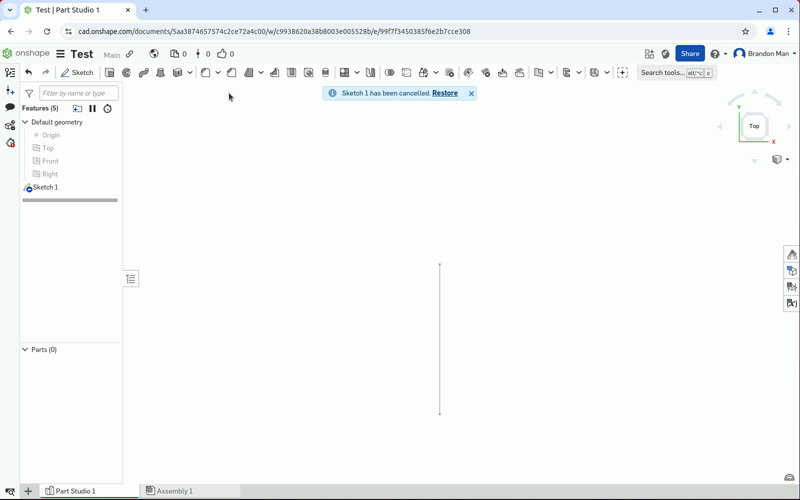
key(shift+s)
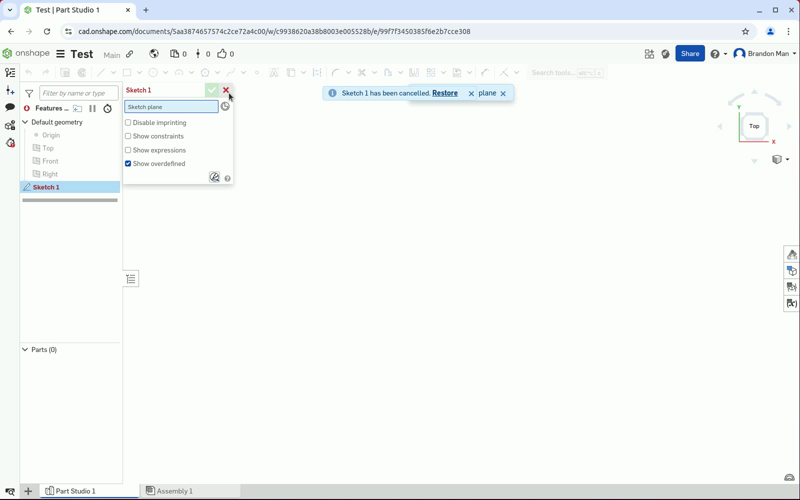
mouse_move(73, 150)
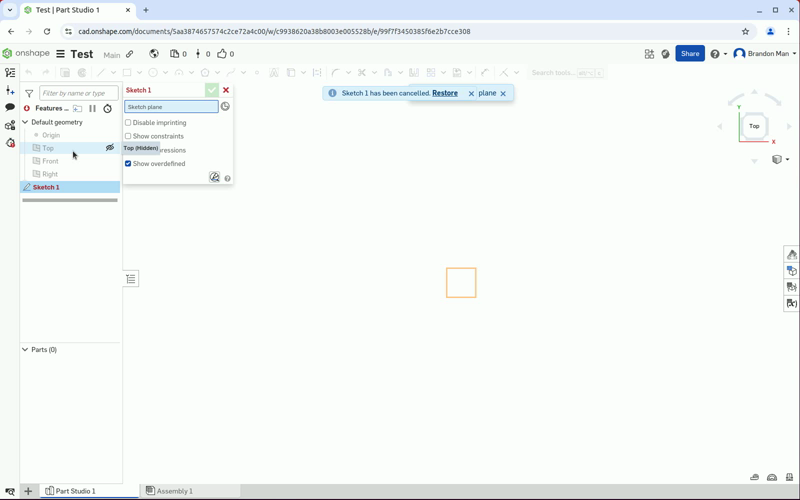
click(73, 150)
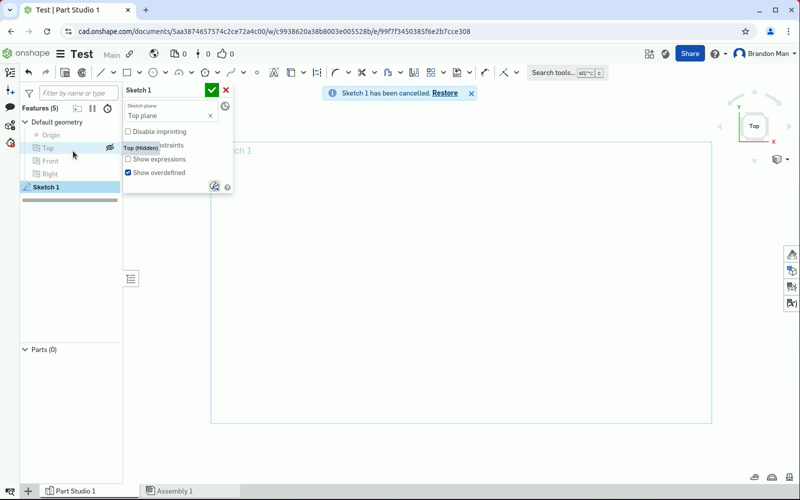
mouse_move(73, 352)
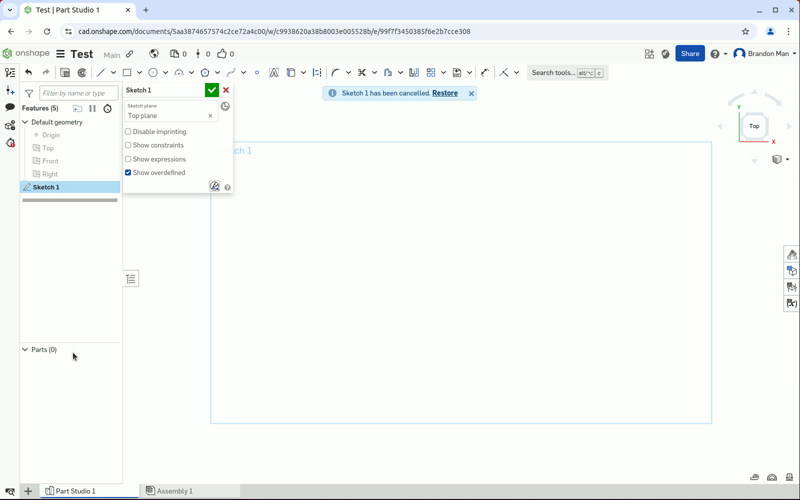
key(y)
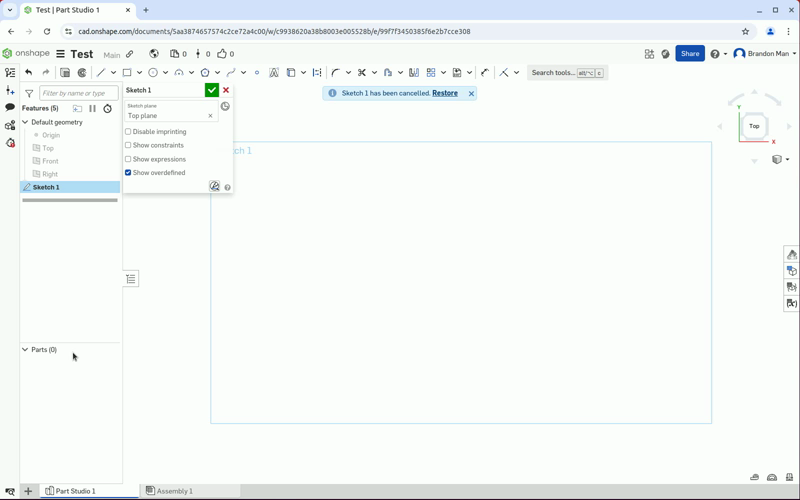
key(c)
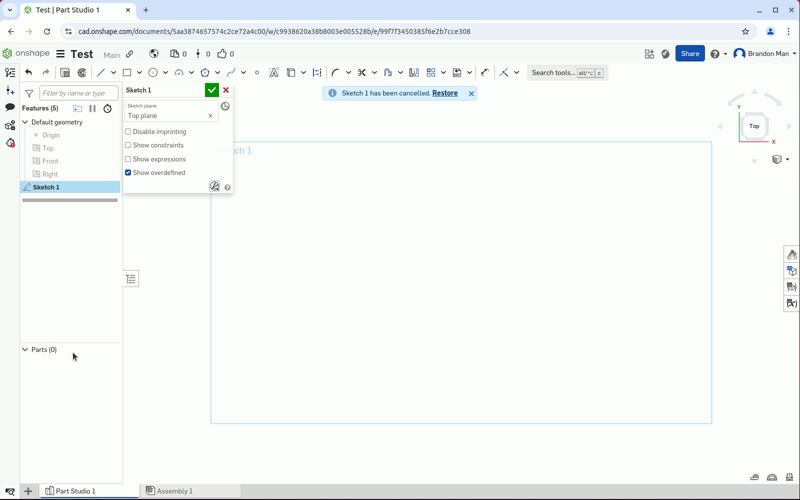
key_down(shift)
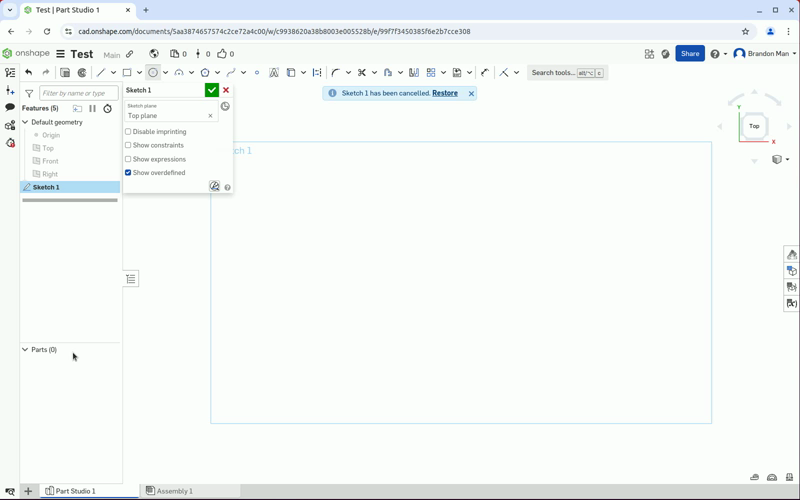
mouse_move(461, 282)
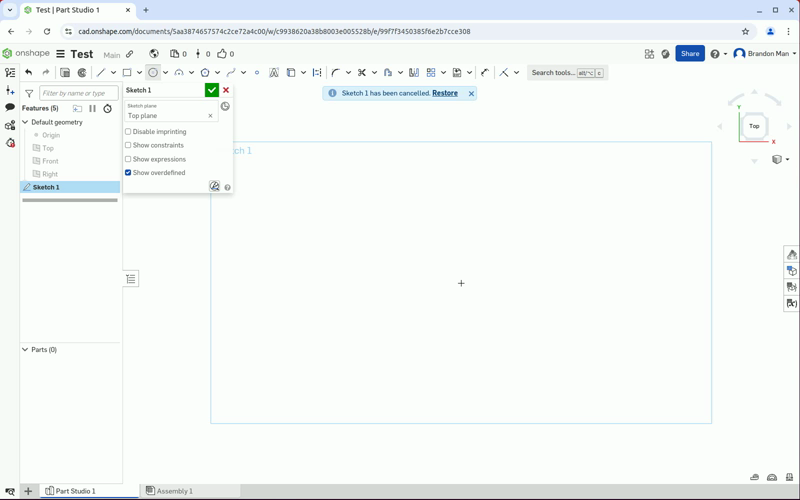
click(461, 282)
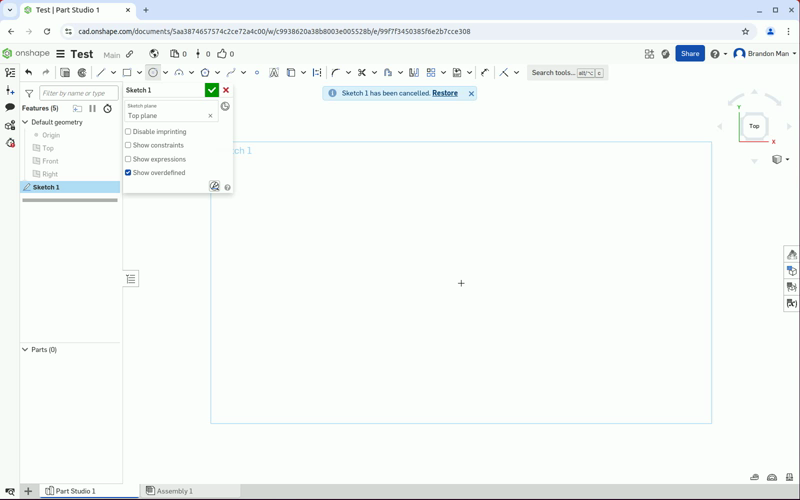
key_up(shift)
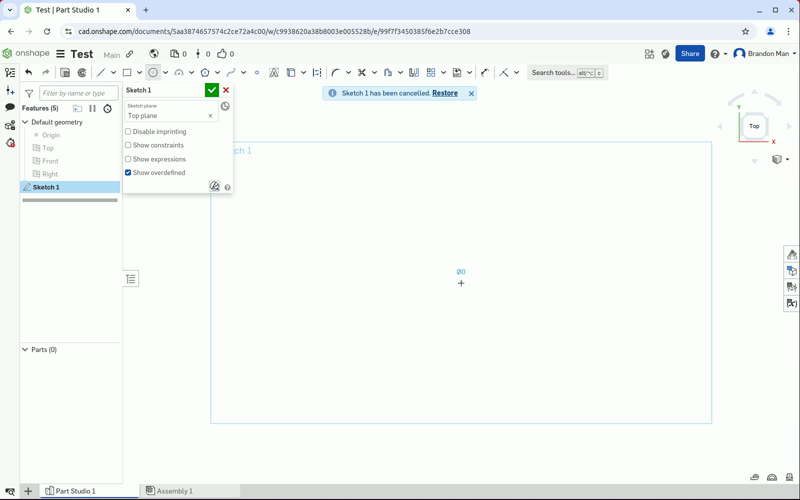
mouse_move(574, 282)
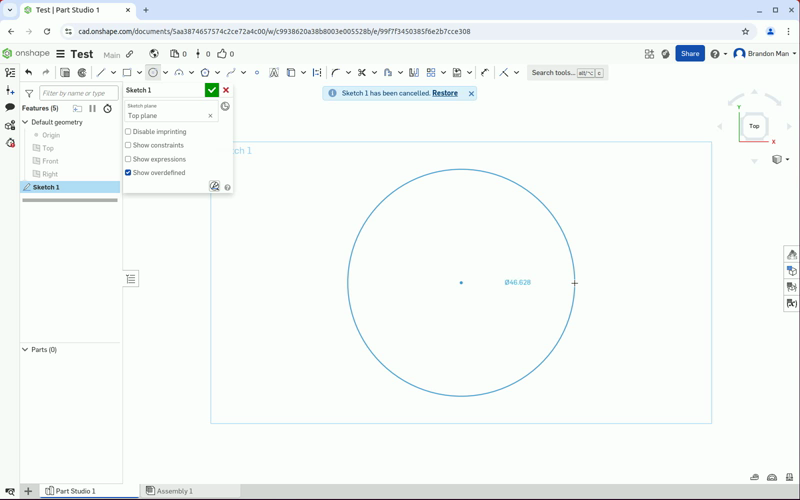
click(574, 282)
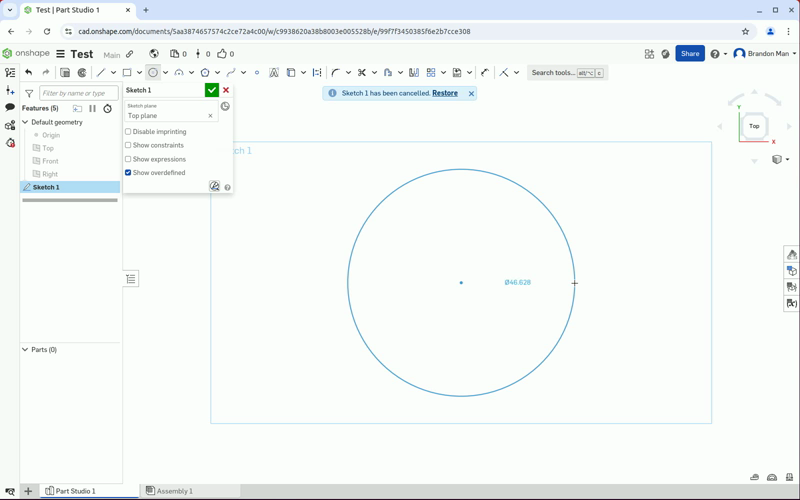
key(esc)
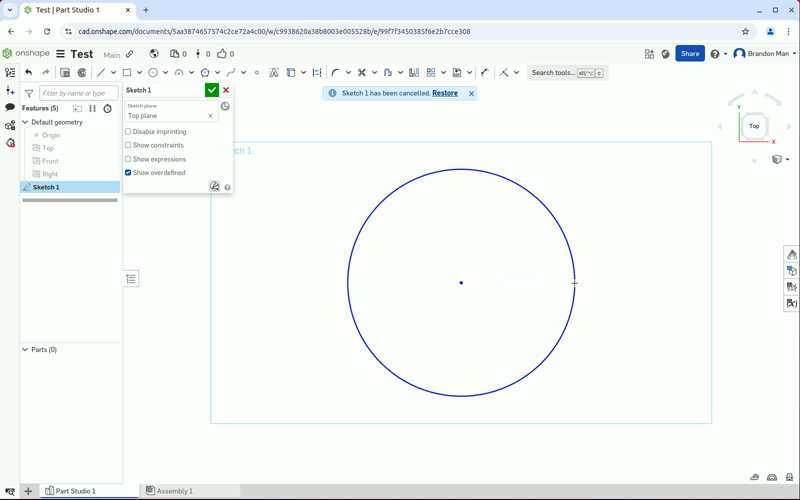
key(c)
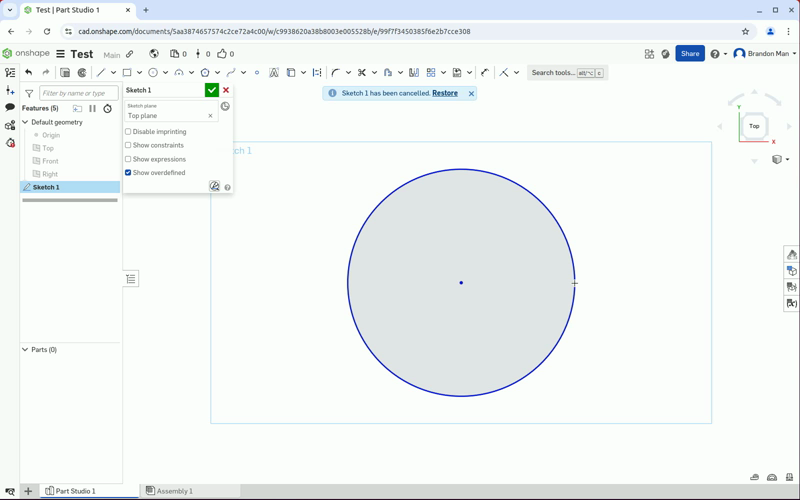
key_down(shift)
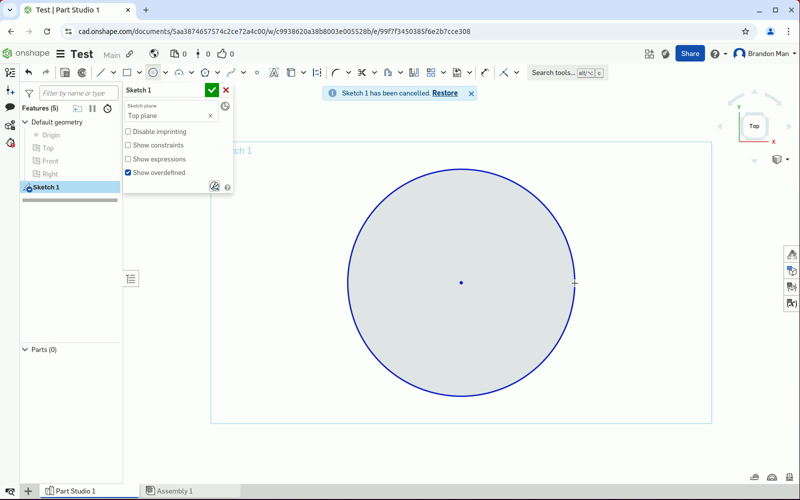
mouse_move(461, 282)
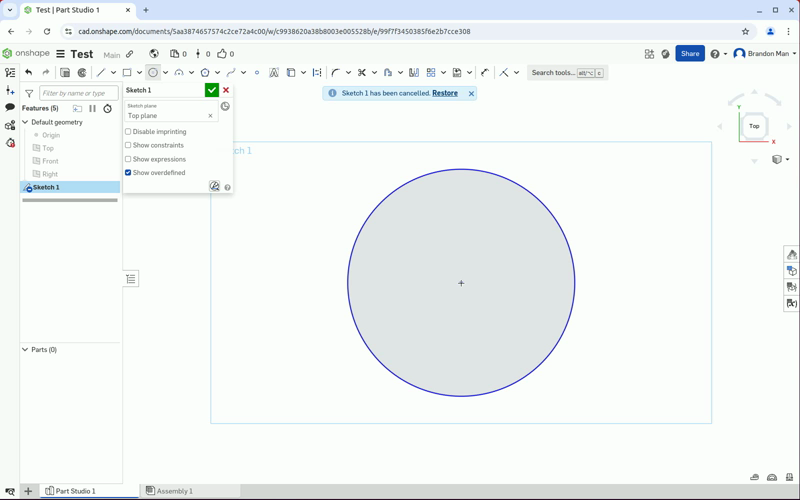
click(461, 282)
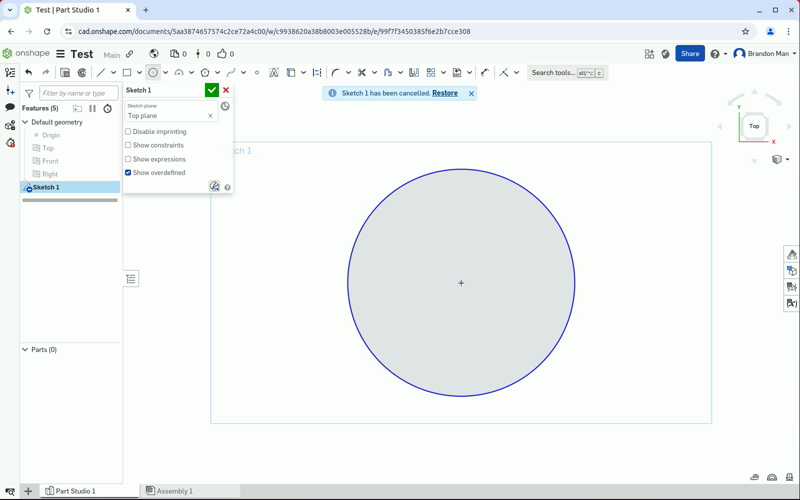
key_up(shift)
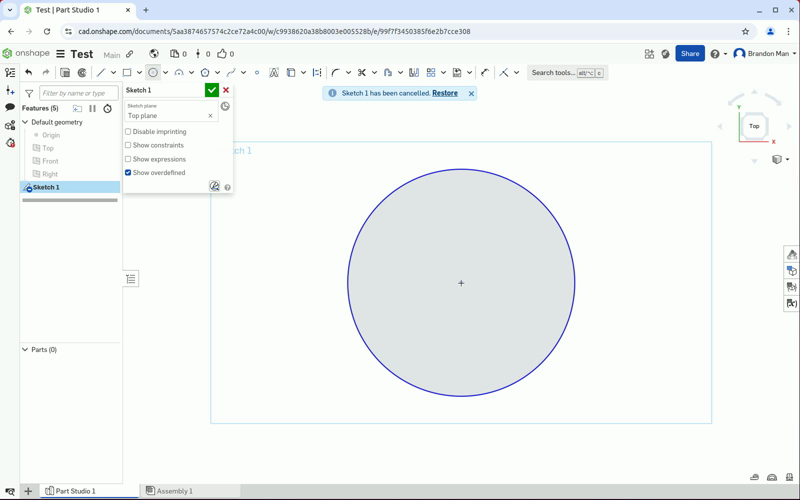
mouse_move(529, 282)
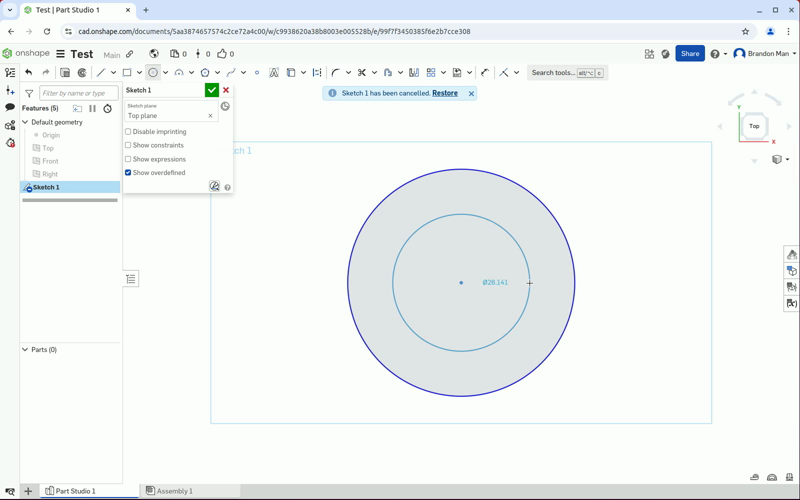
click(529, 282)
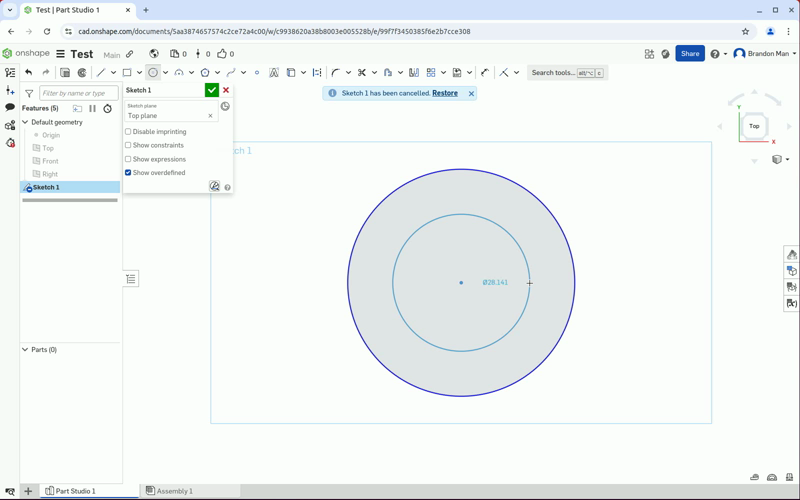
key(esc)
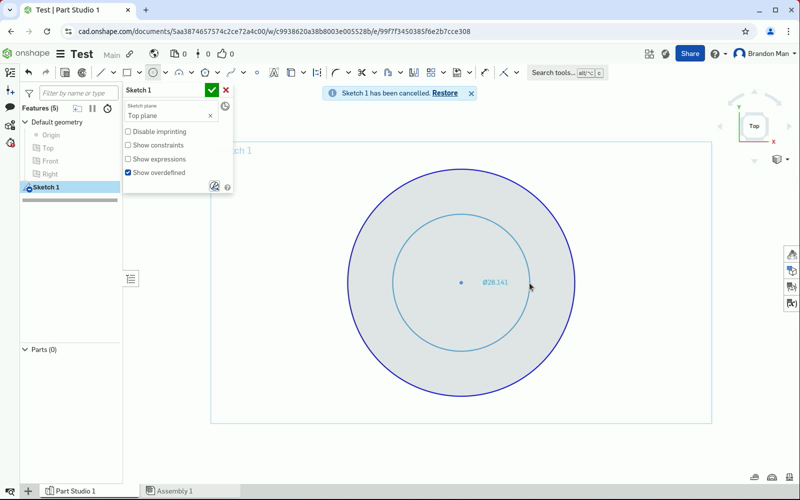
mouse_move(453, 196)
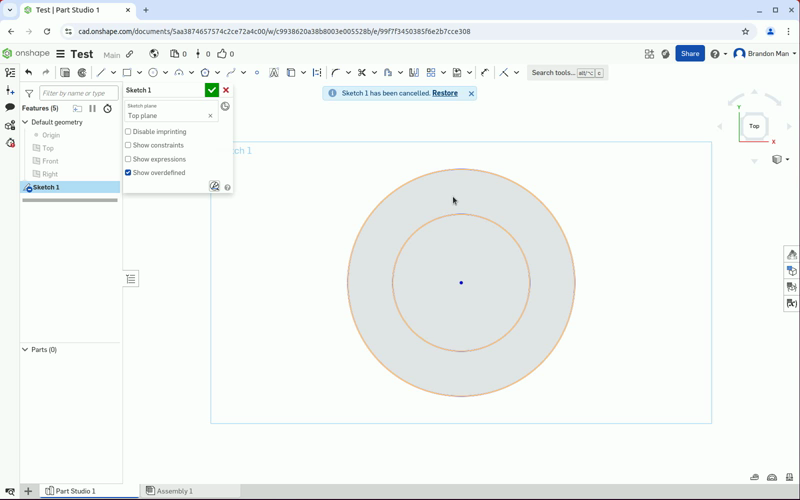
click(453, 196)
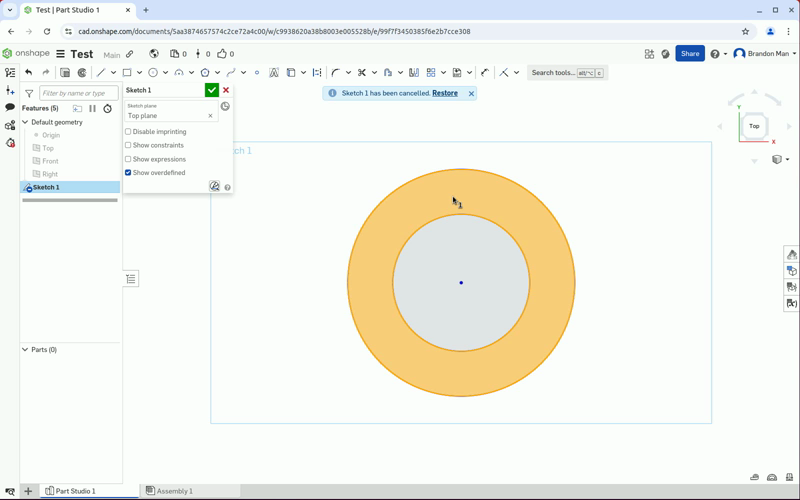
mouse_move(73, 352)
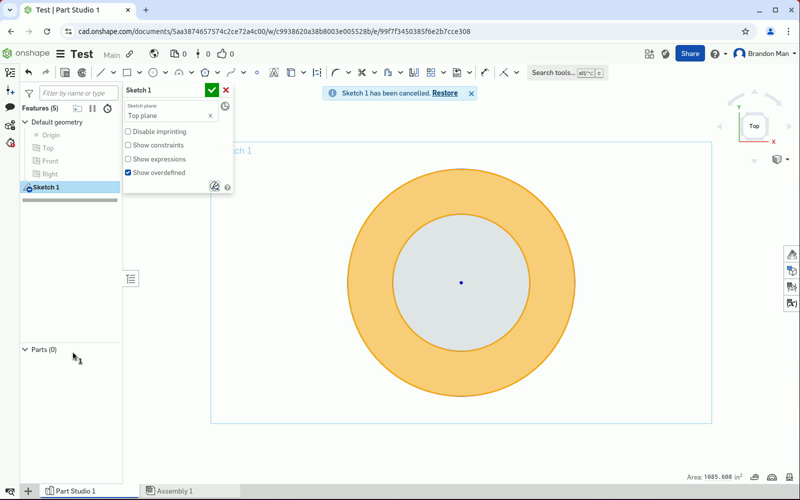
key(shift+y)
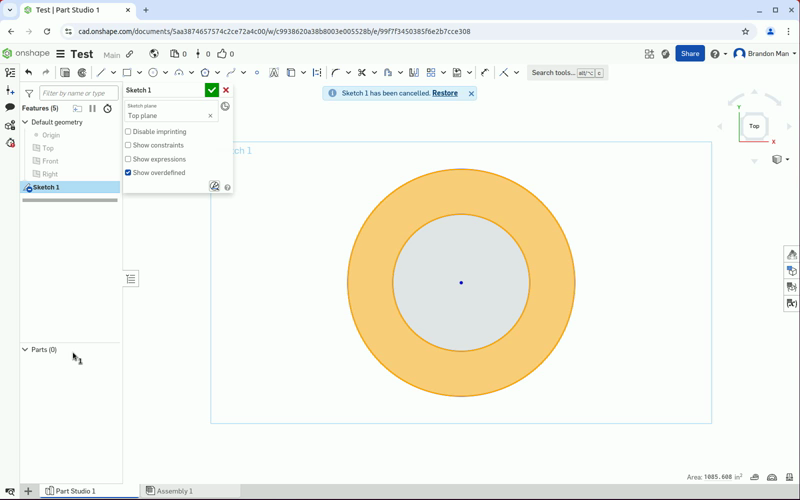
key(shift+e)
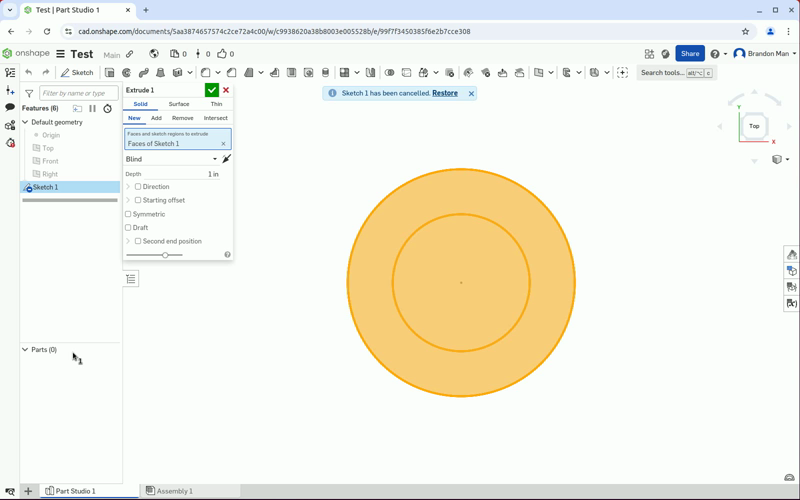
mouse_move(143, 106)
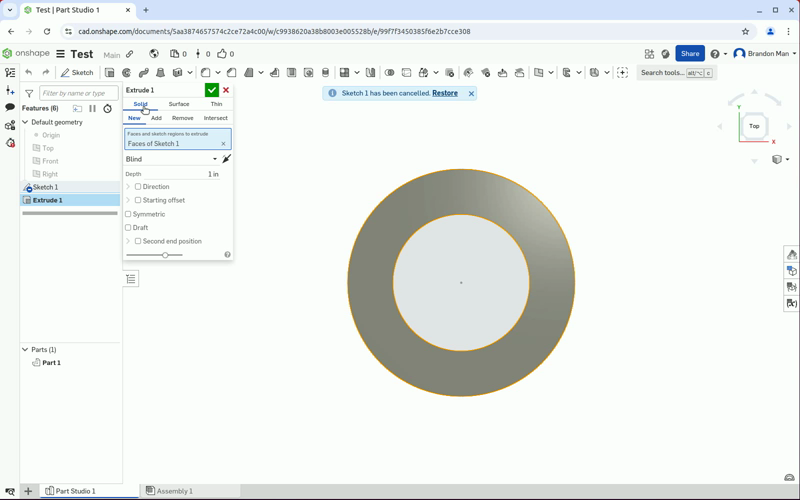
click(143, 106)
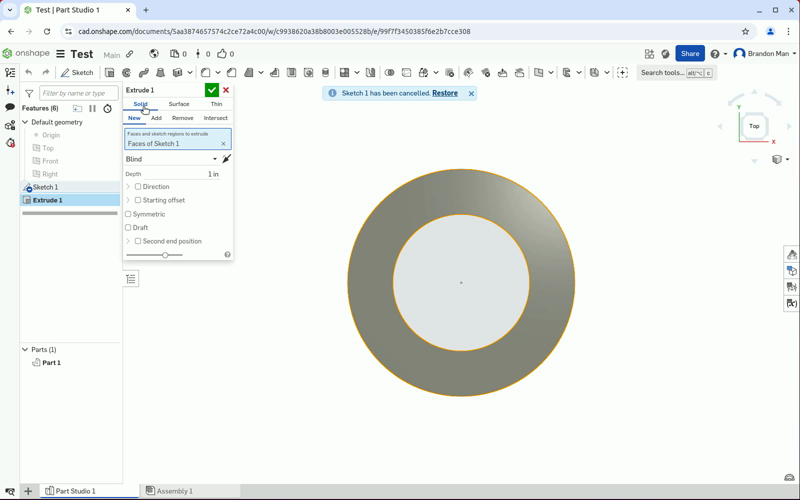
mouse_move(137, 120)
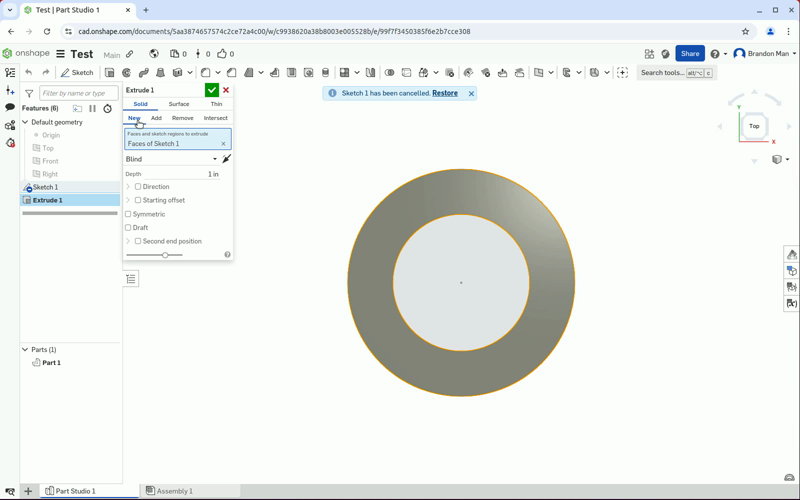
click(137, 120)
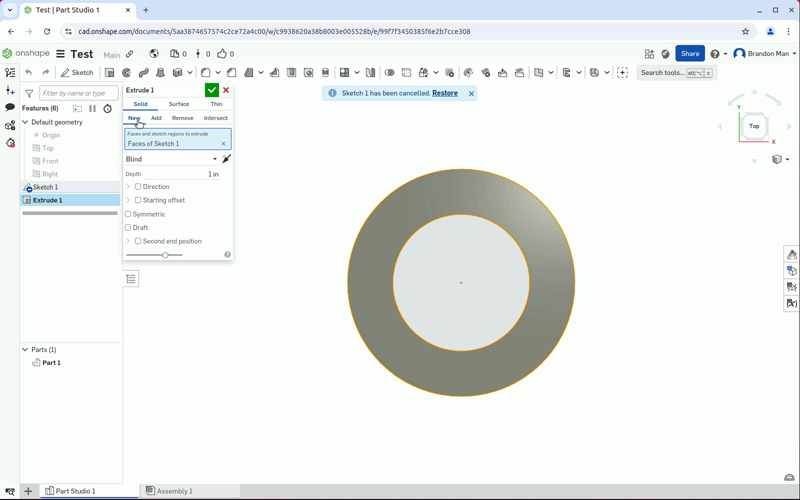
key(tab, 4)
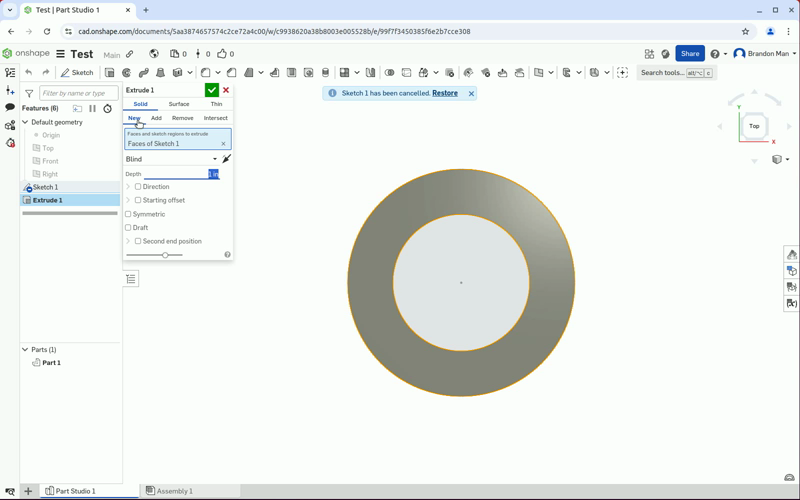
text(1.685)
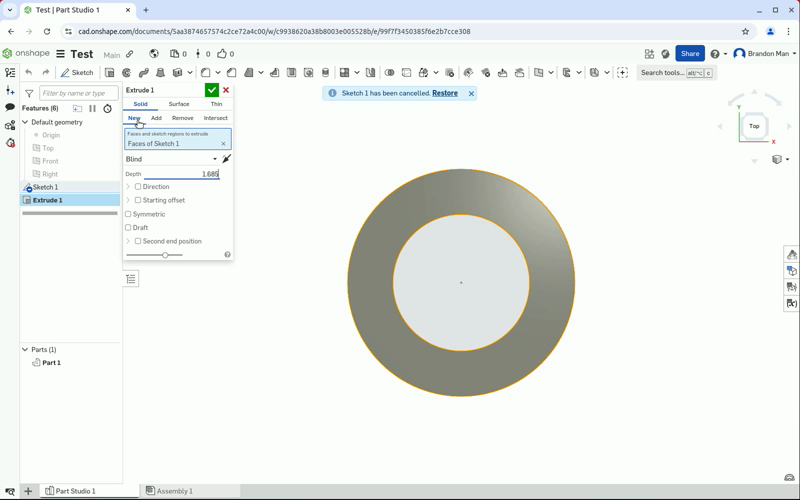
key(enter)
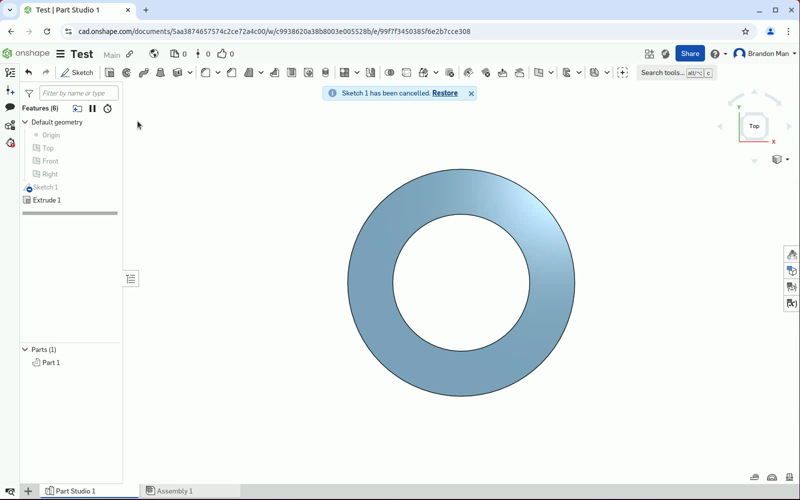
key(shift+h)
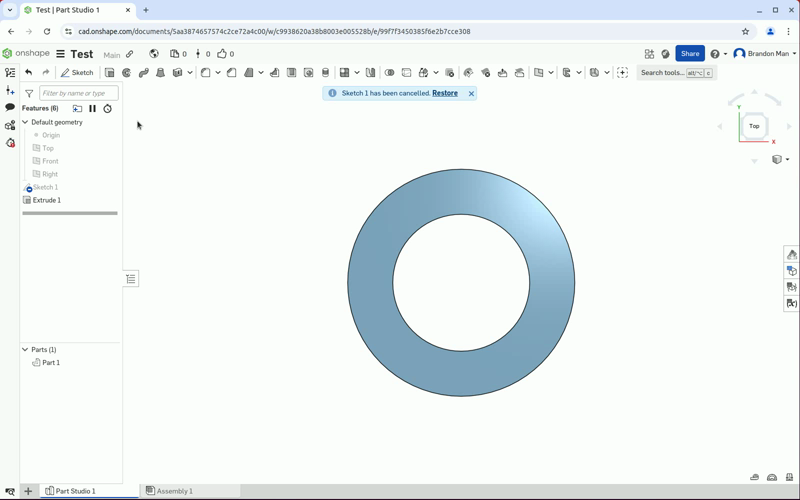
key(shift+h)
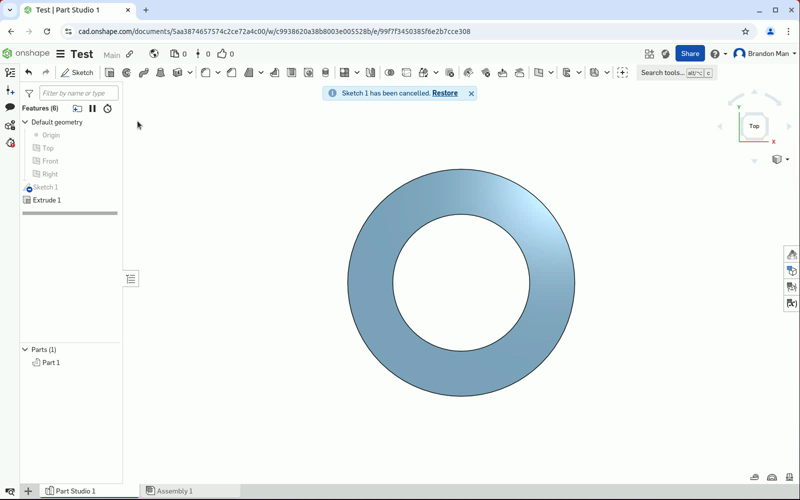
mouse_move(73, 189)
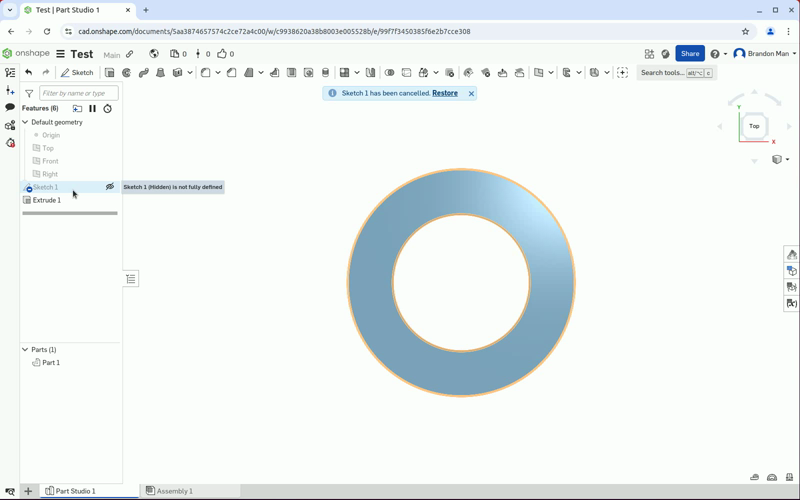
click(73, 189)
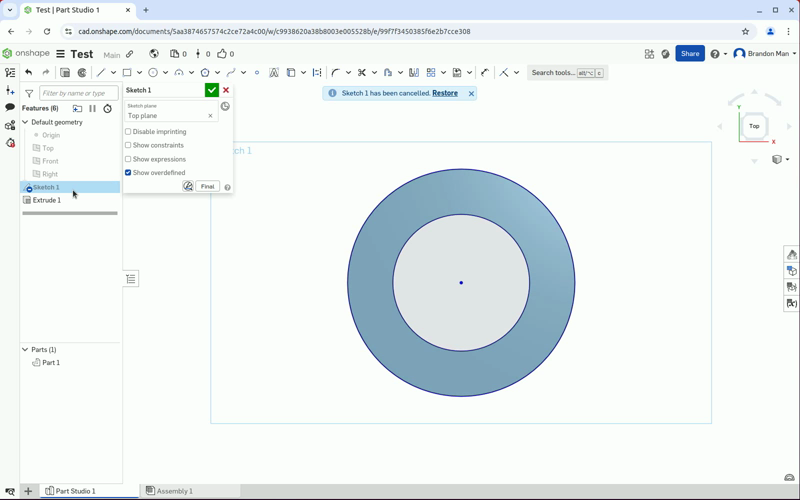
mouse_move(229, 92)
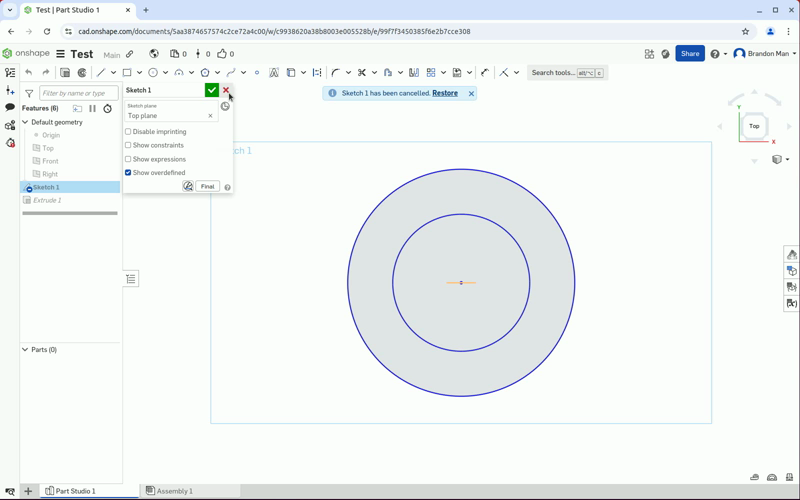
click(229, 92)
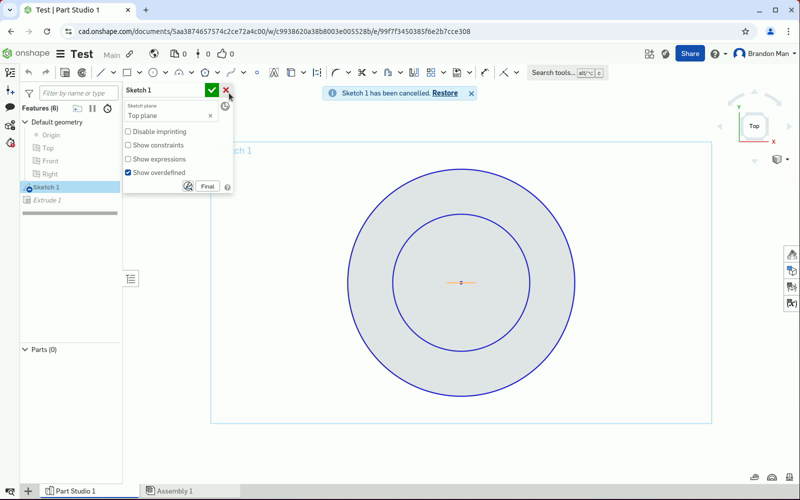
key(shift+s)
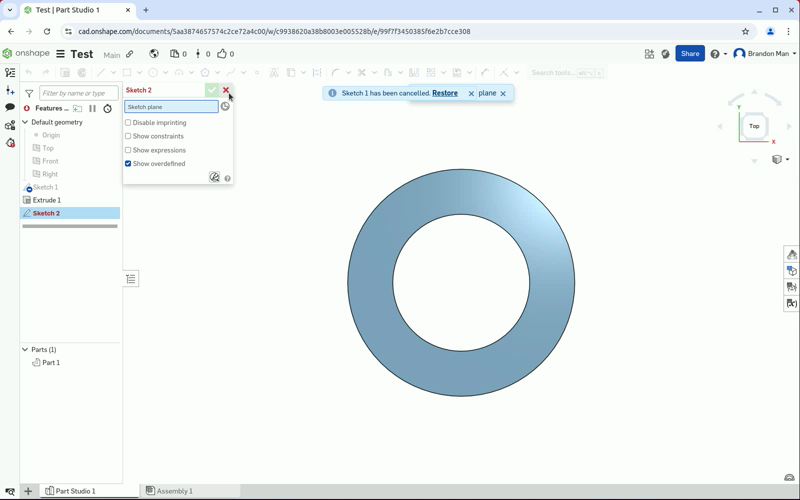
mouse_move(73, 150)
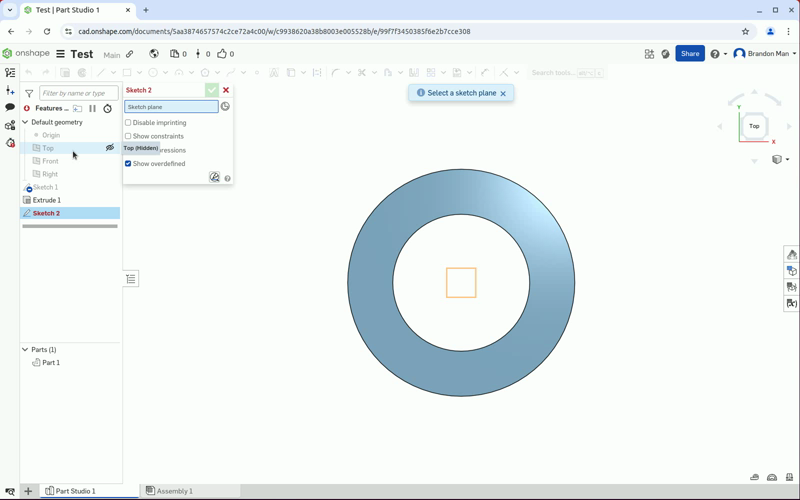
click(73, 150)
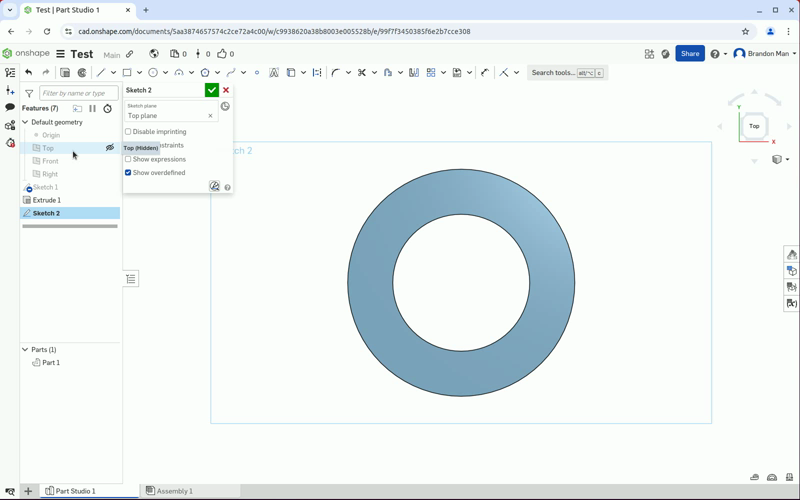
mouse_move(73, 352)
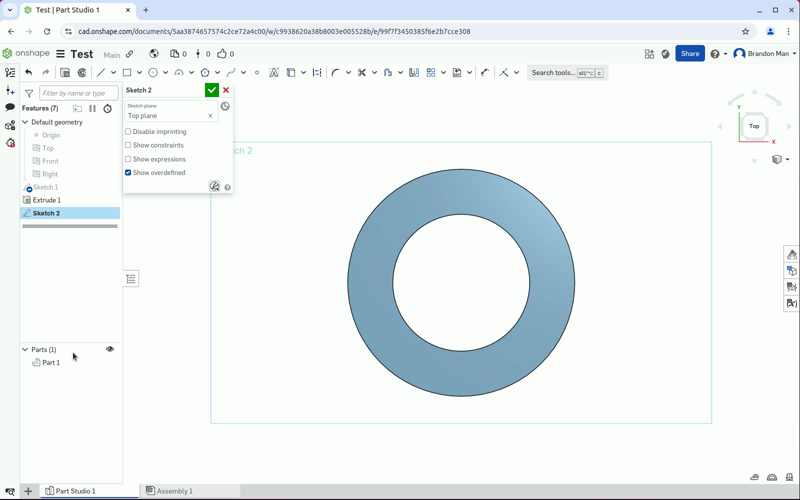
key(y)
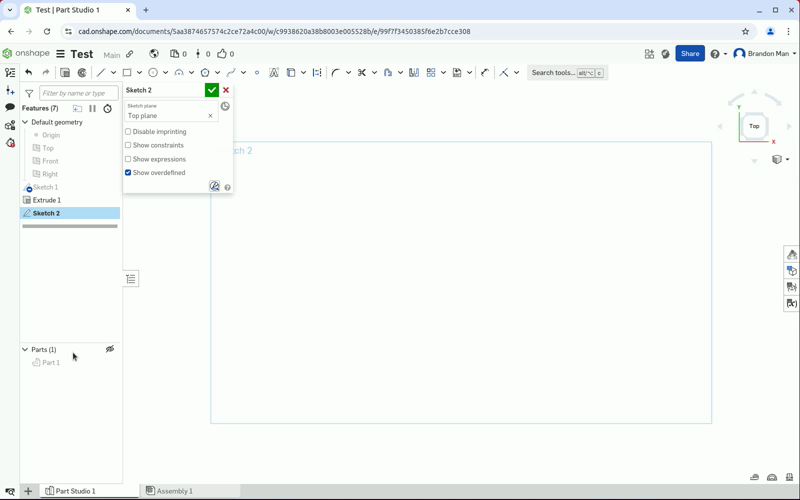
key(c)
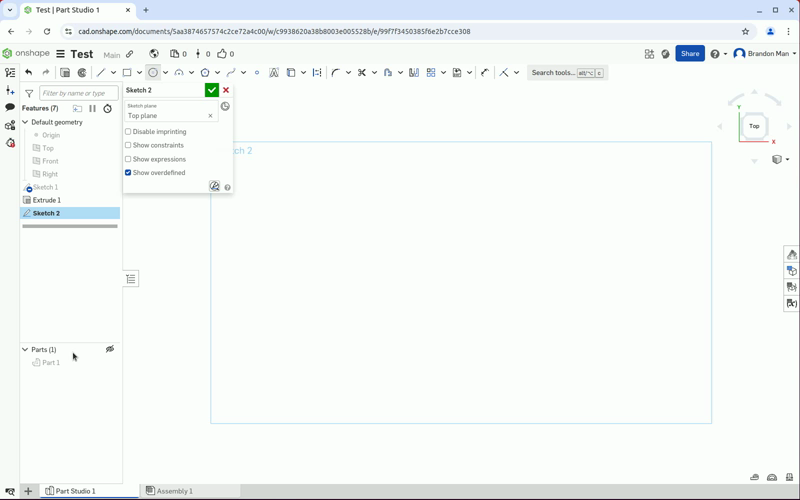
key_down(shift)
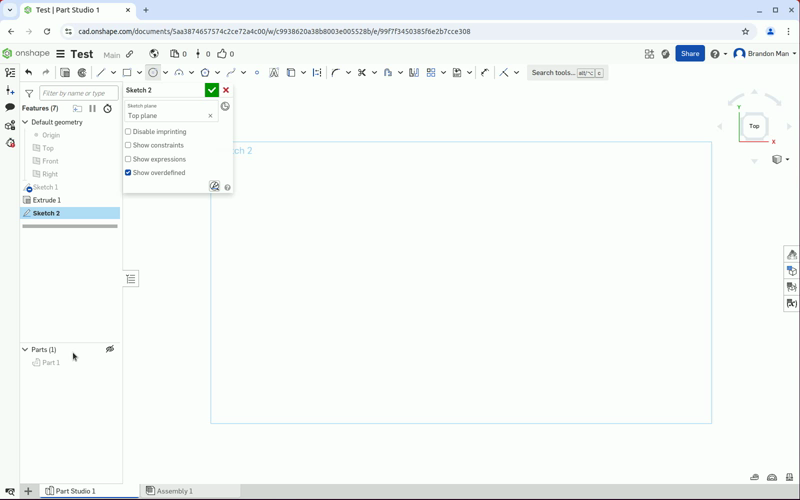
mouse_move(461, 282)
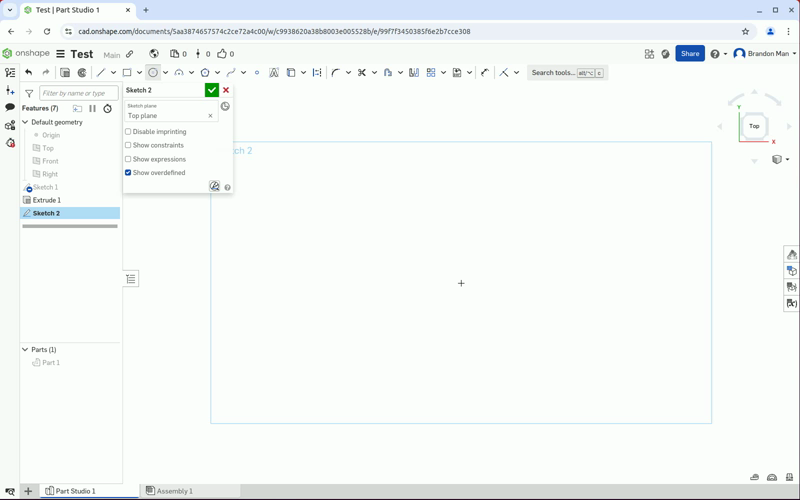
click(461, 282)
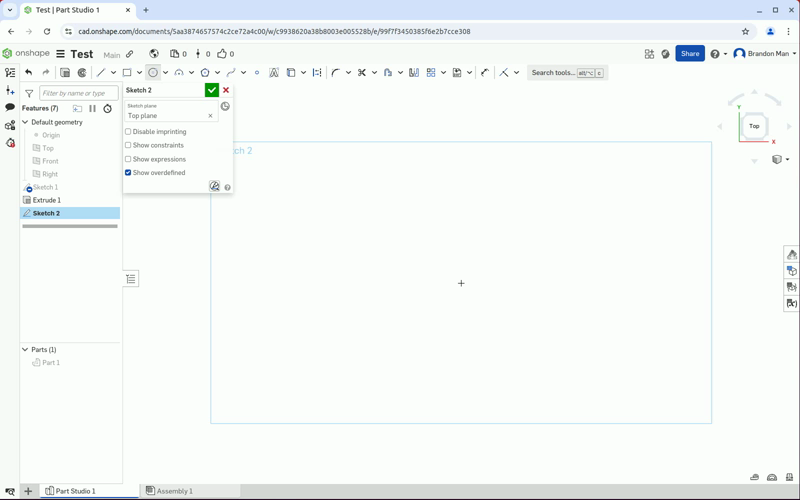
key_up(shift)
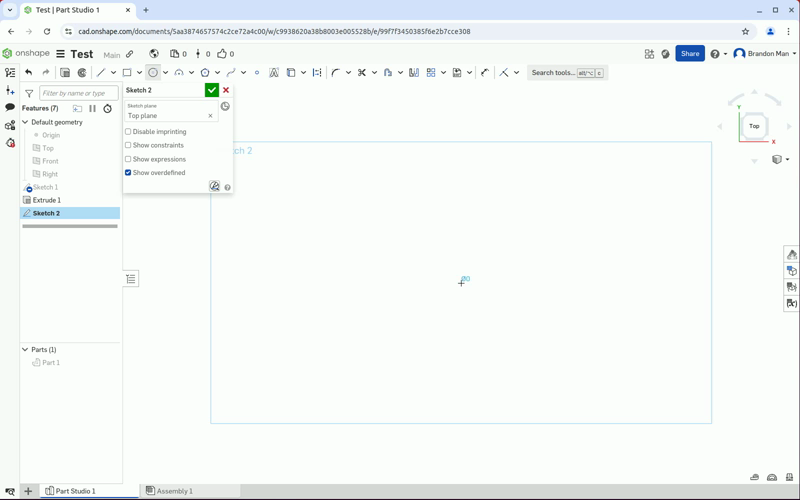
mouse_move(522, 282)
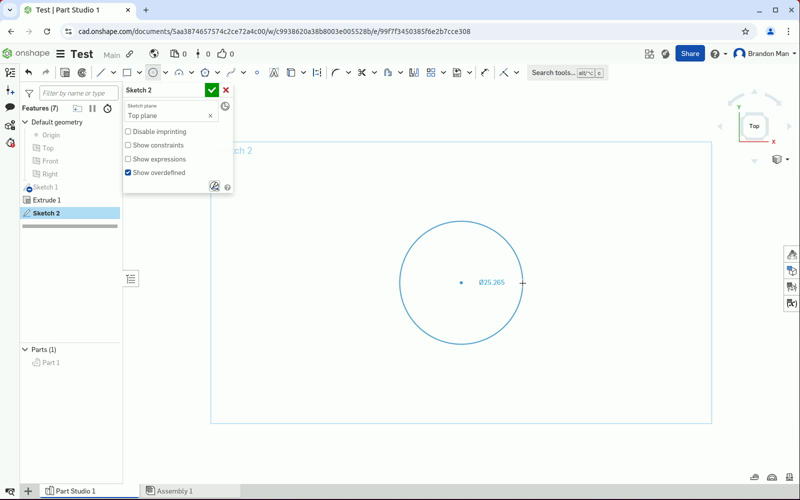
click(522, 282)
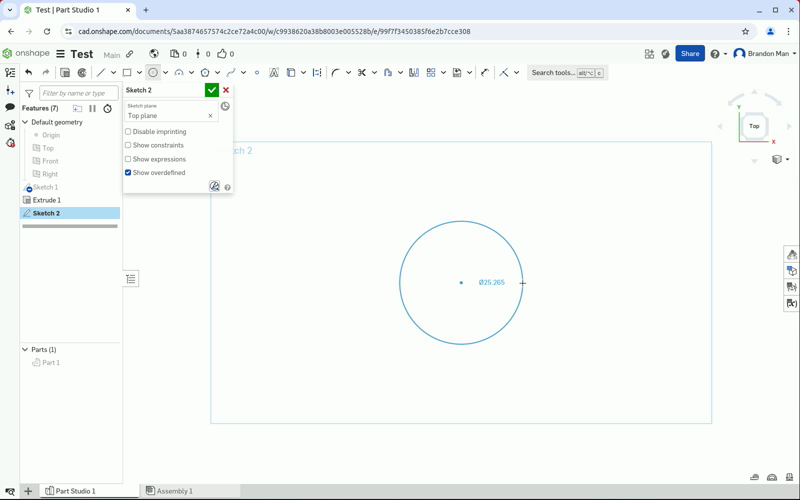
key(esc)
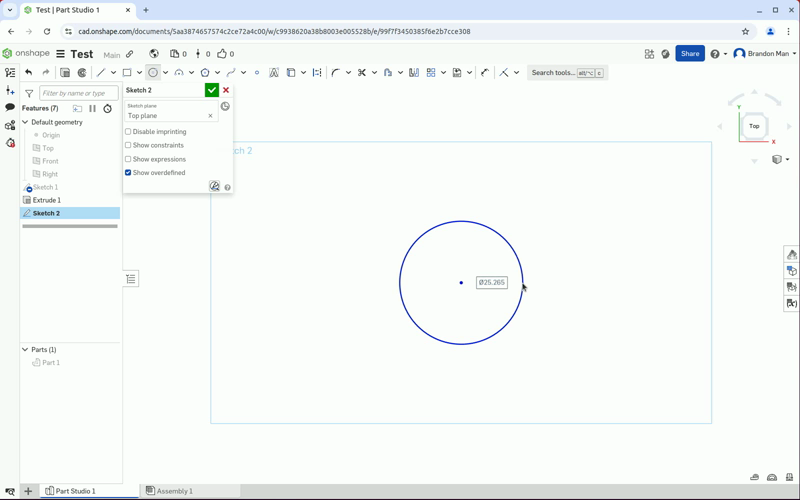
key(c)
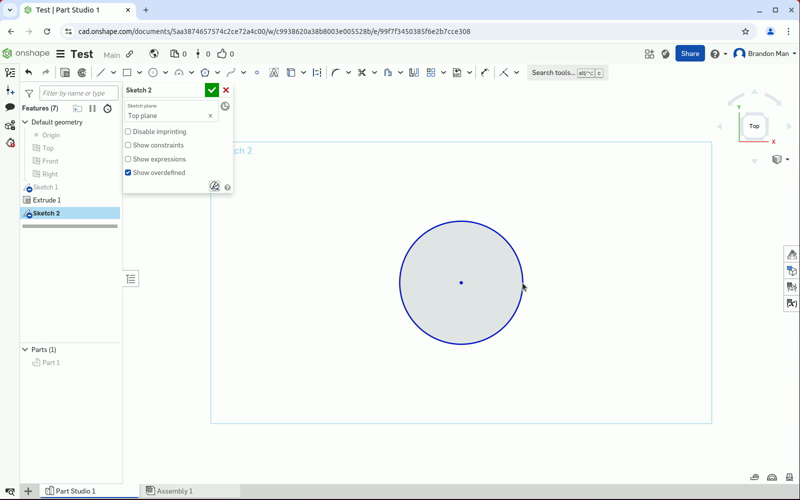
key_down(shift)
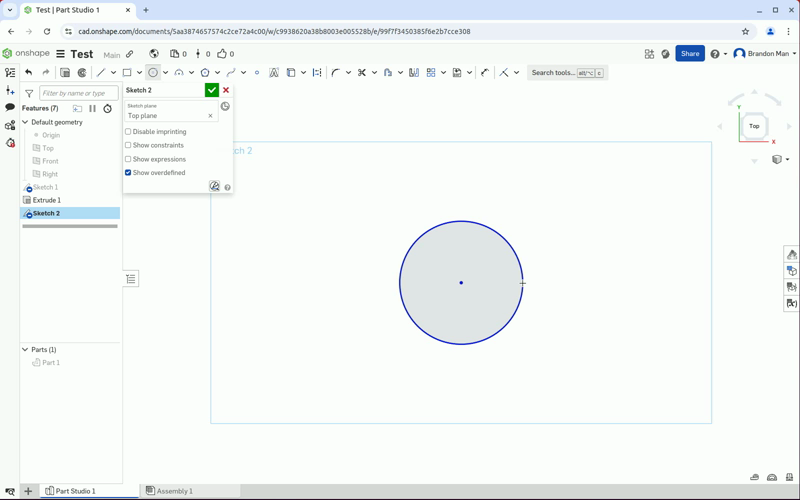
mouse_move(461, 282)
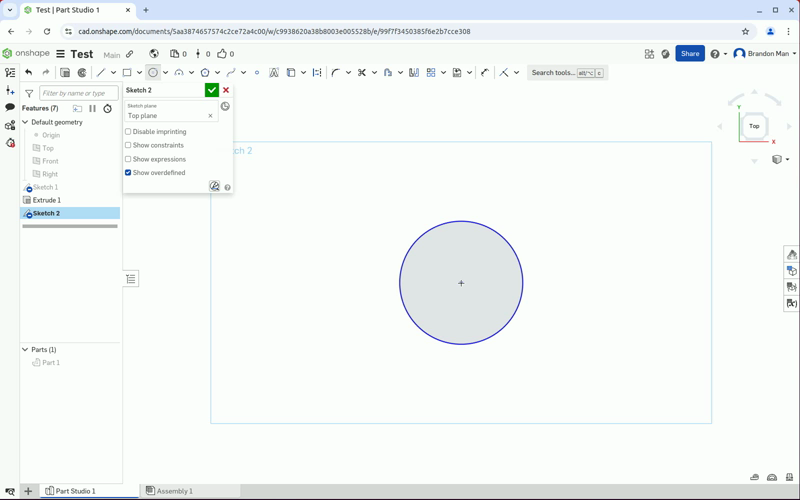
click(461, 282)
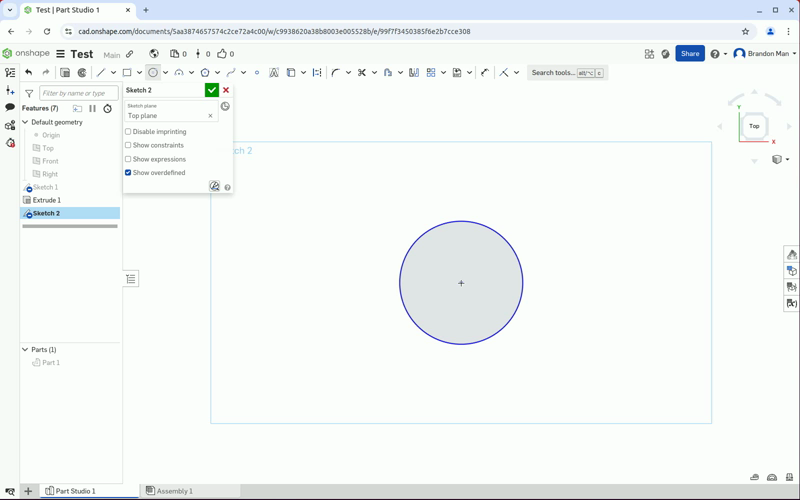
key_up(shift)
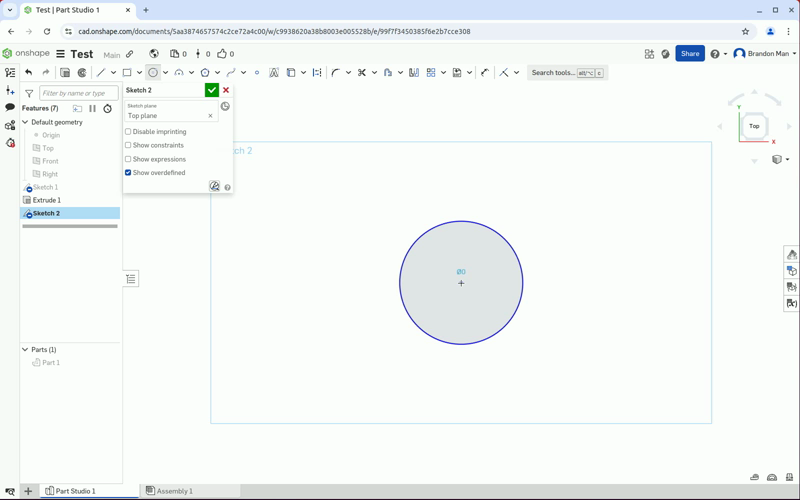
mouse_move(467, 282)
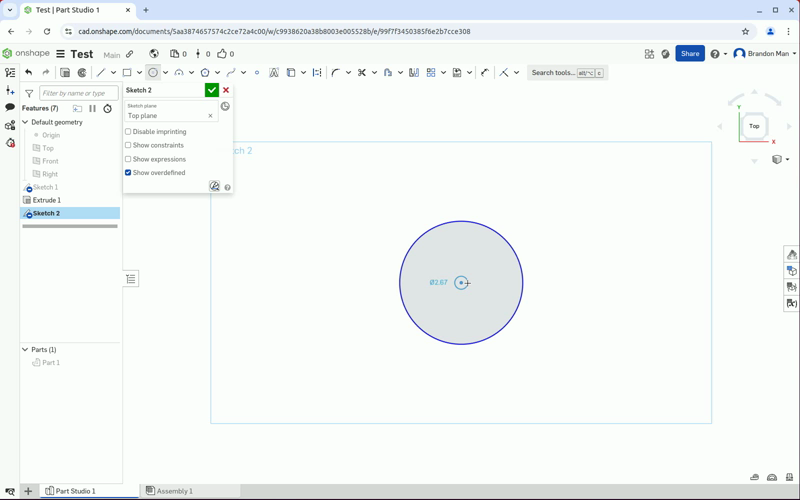
click(467, 282)
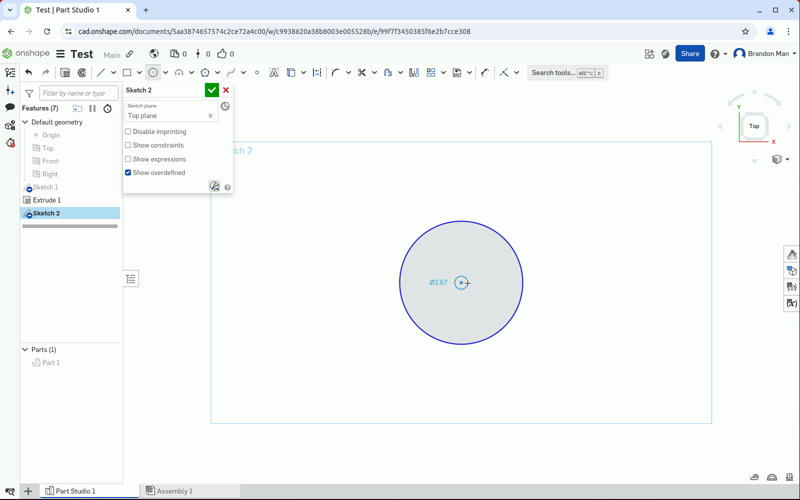
key(esc)
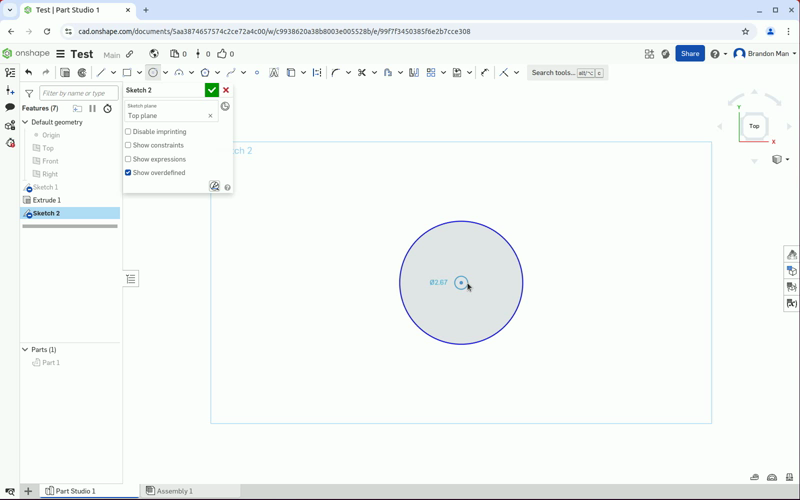
mouse_move(453, 260)
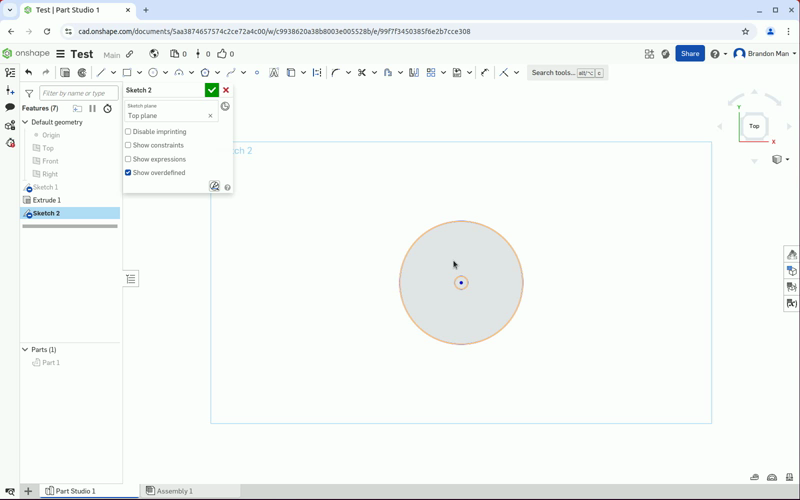
click(453, 260)
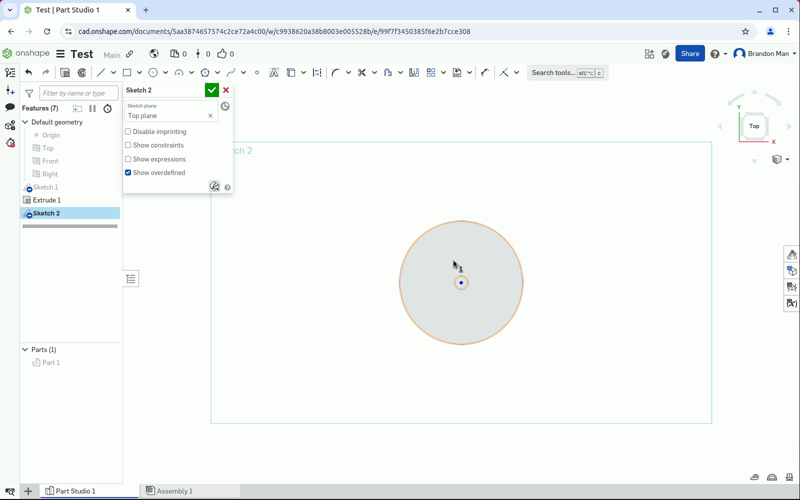
mouse_move(73, 352)
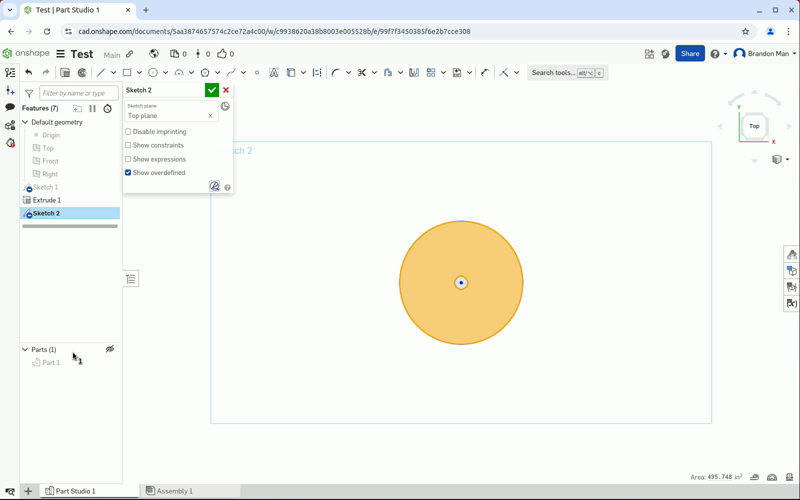
key(shift+y)
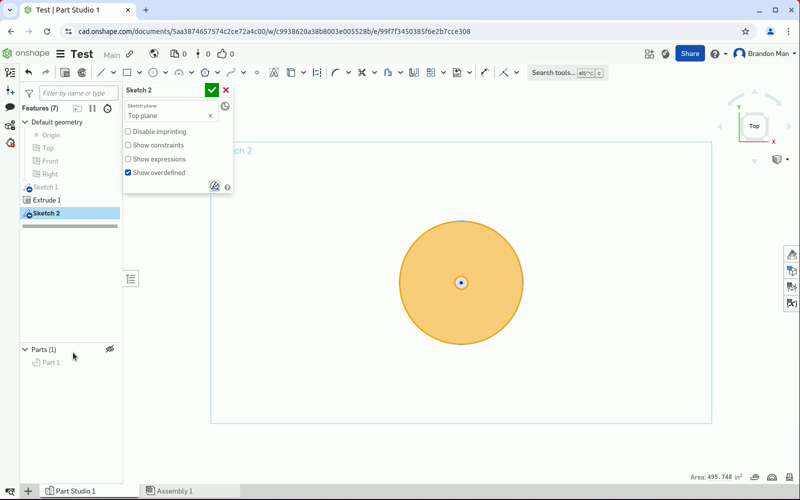
key(shift+e)
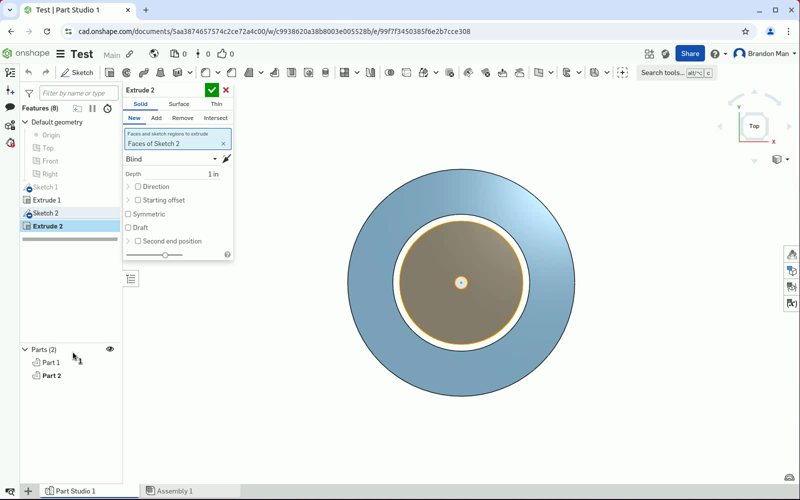
mouse_move(143, 106)
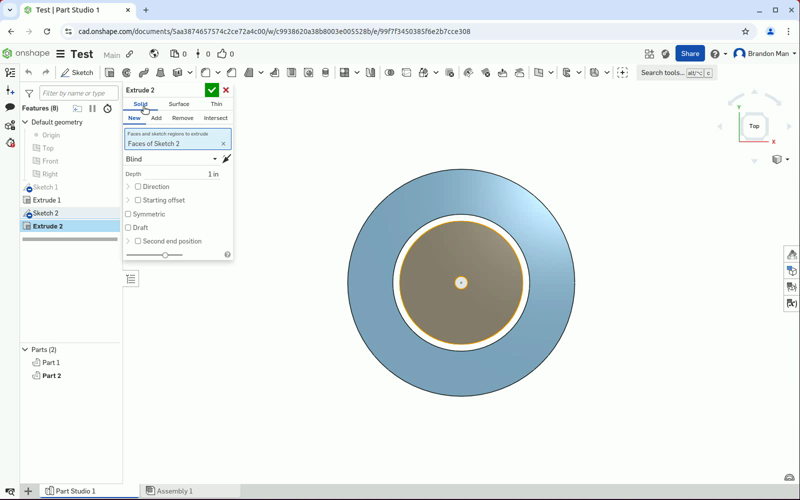
click(143, 106)
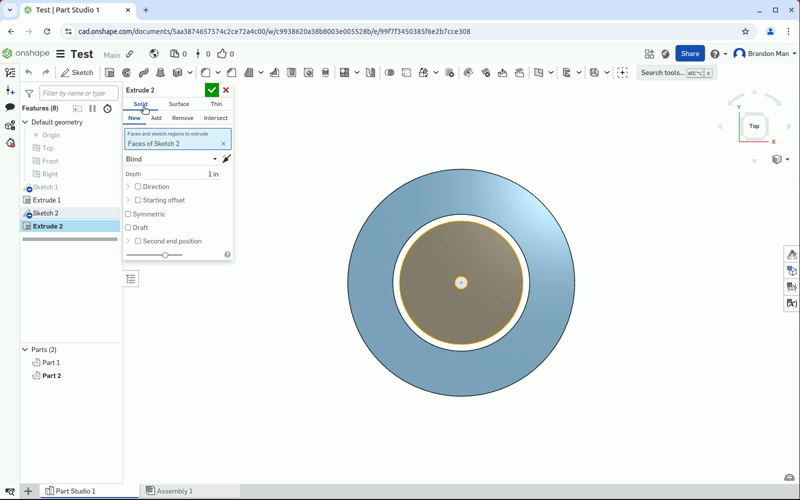
mouse_move(137, 120)
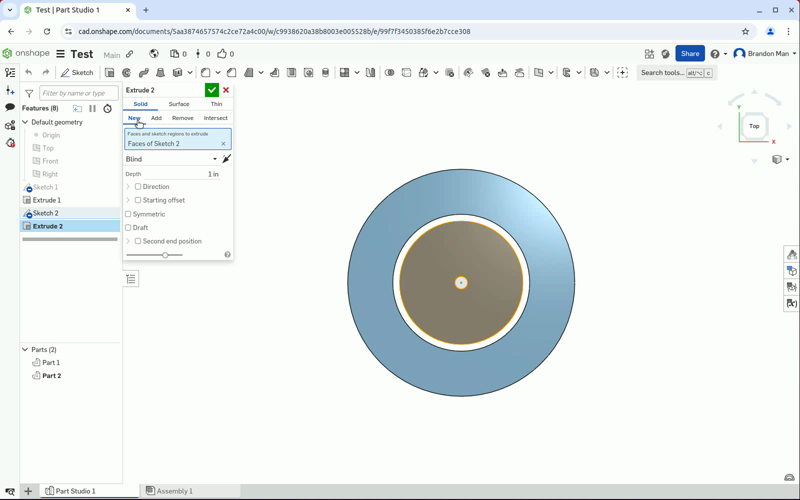
click(137, 120)
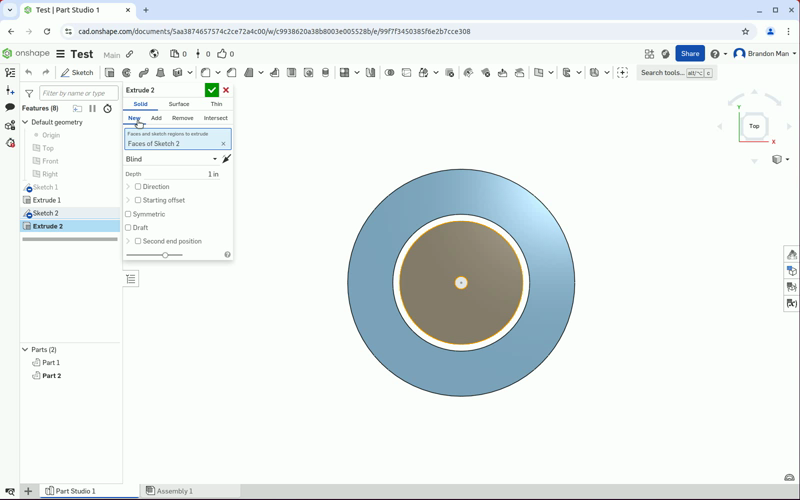
key(tab, 4)
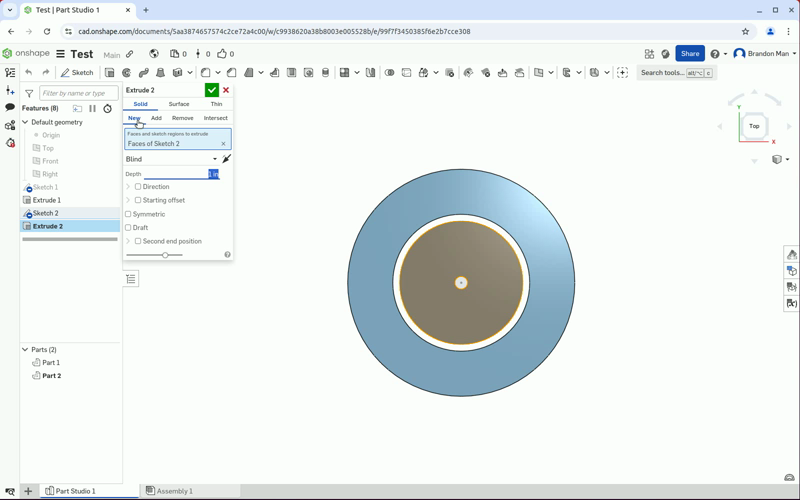
text(1.685)
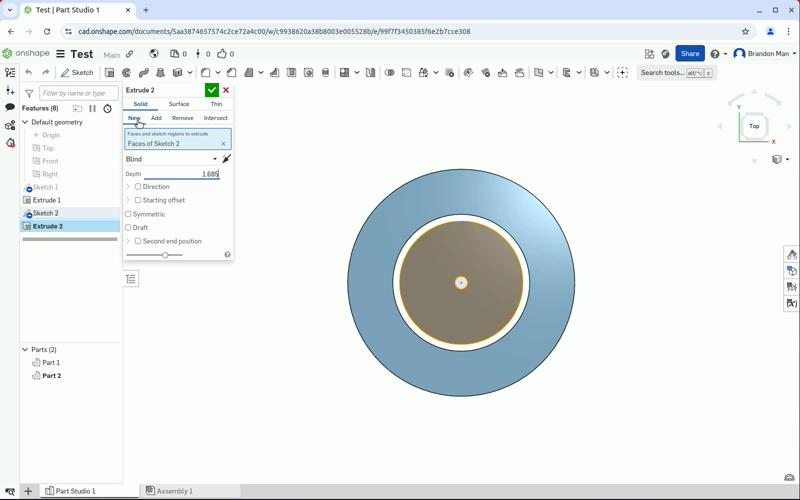
key(enter)
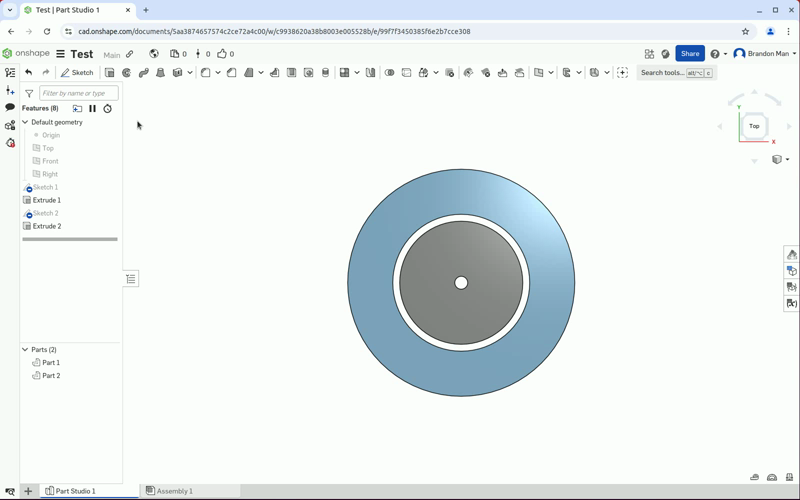
key(shift+h)
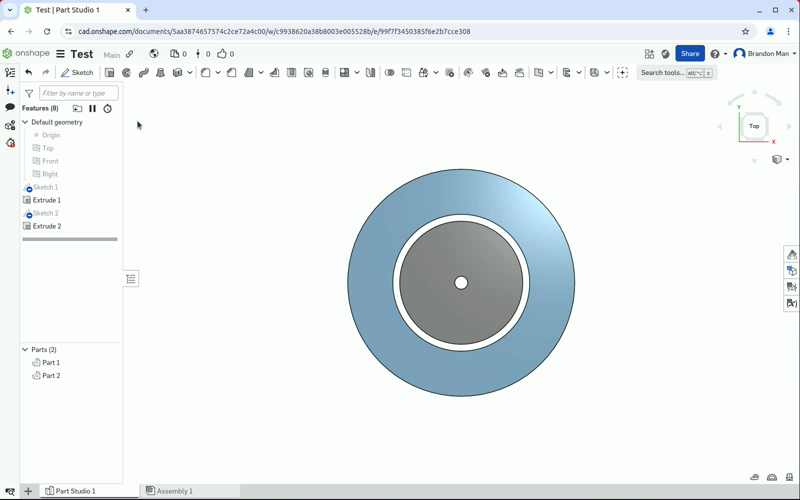
key(shift+h)
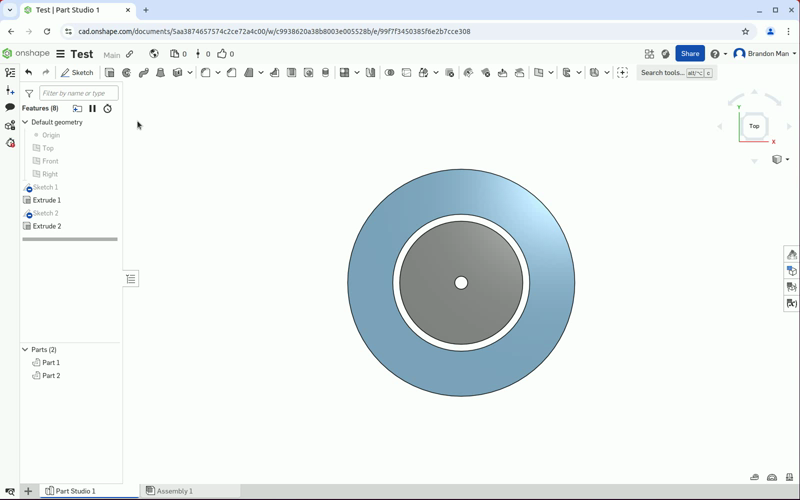
mouse_move(73, 189)
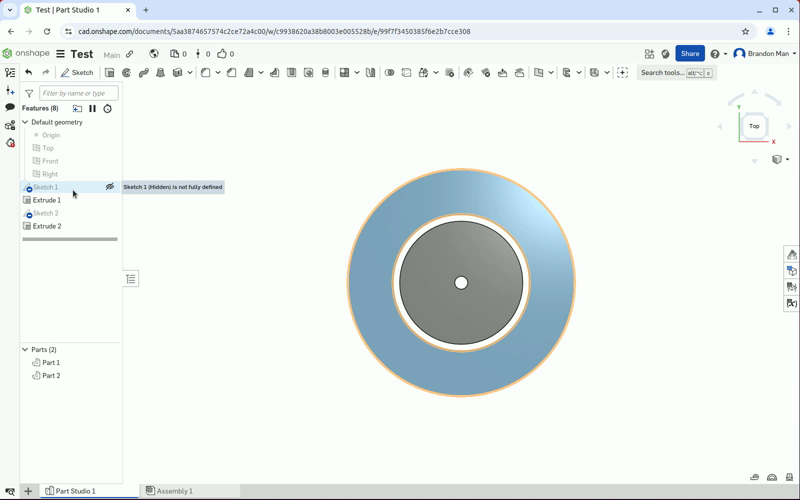
click(73, 189)
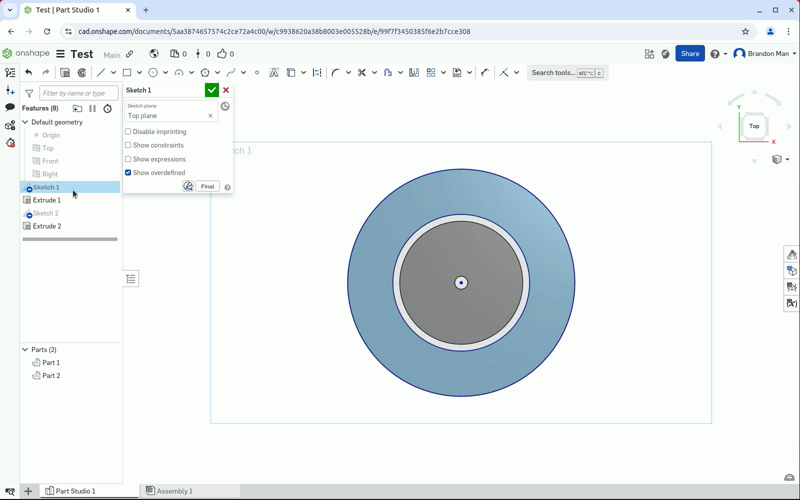
mouse_move(229, 92)
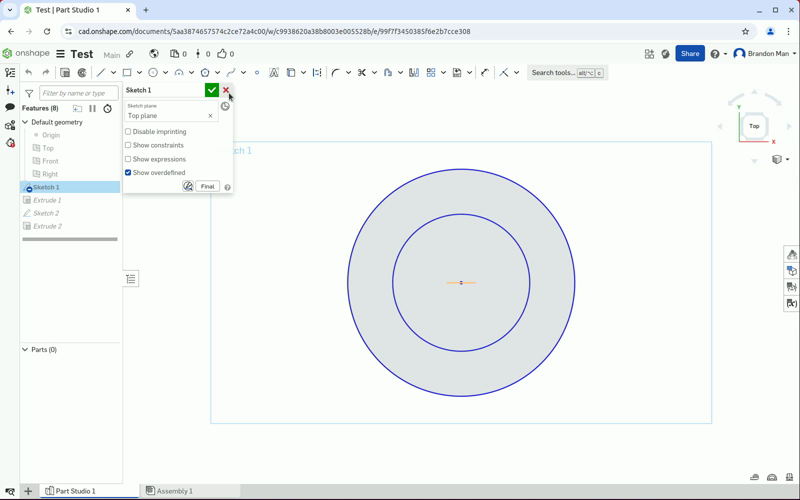
click(229, 92)
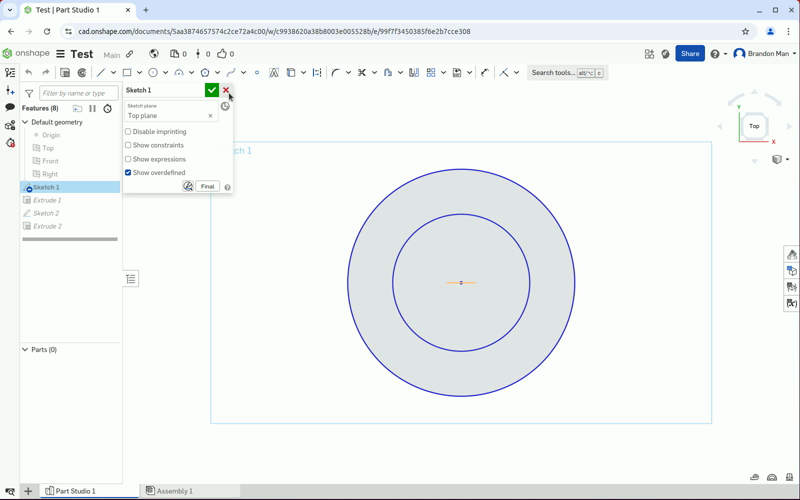
key(shift+s)
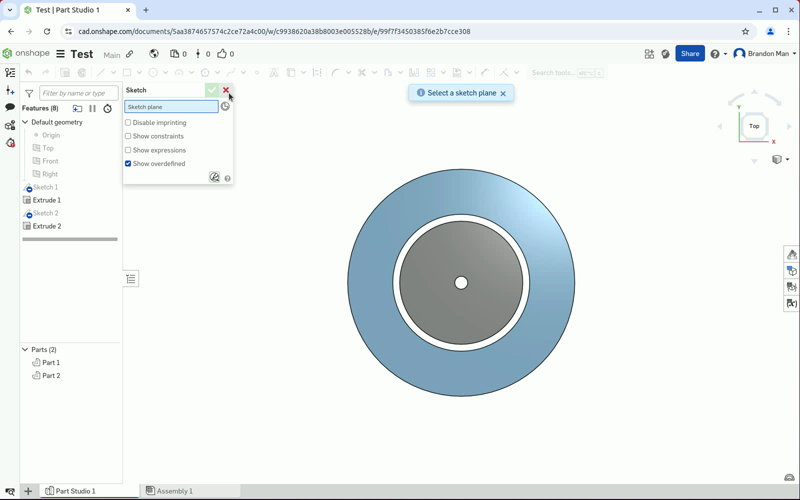
mouse_move(73, 150)
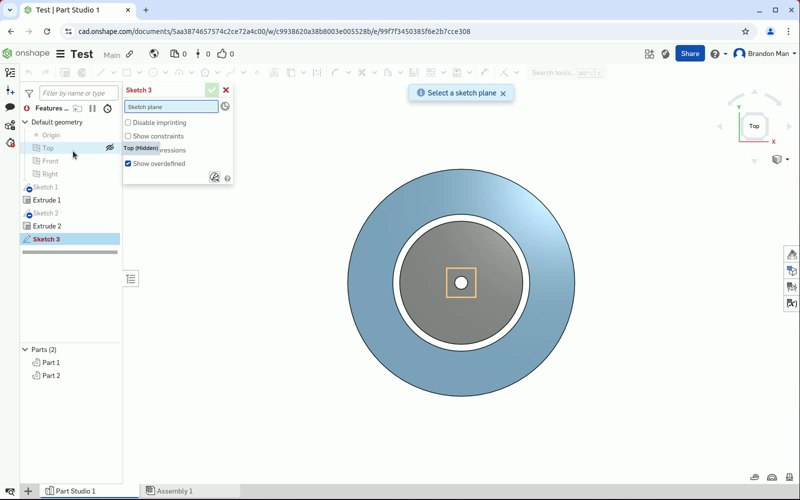
click(73, 150)
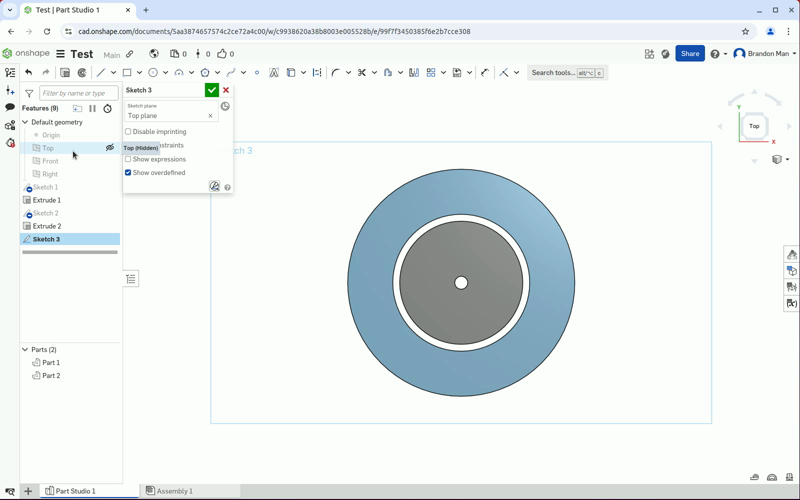
mouse_move(73, 352)
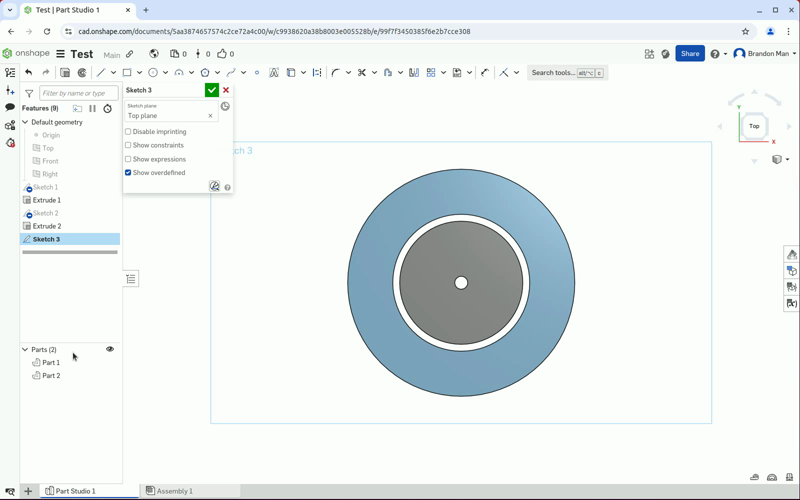
key(y)
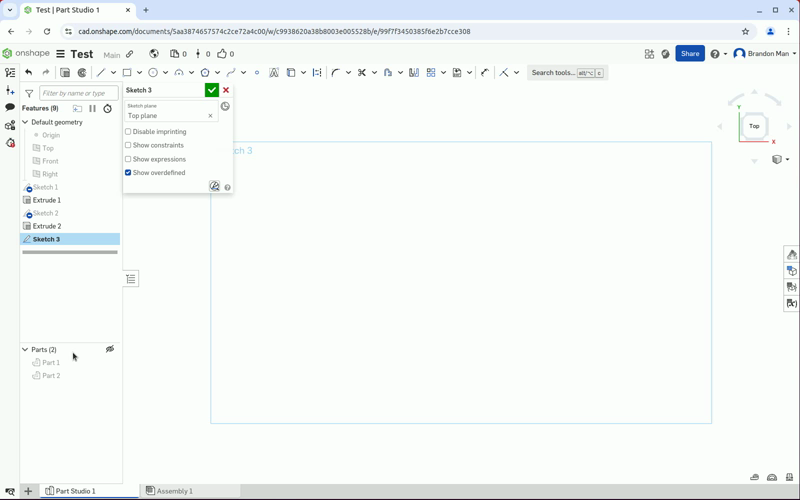
key(c)
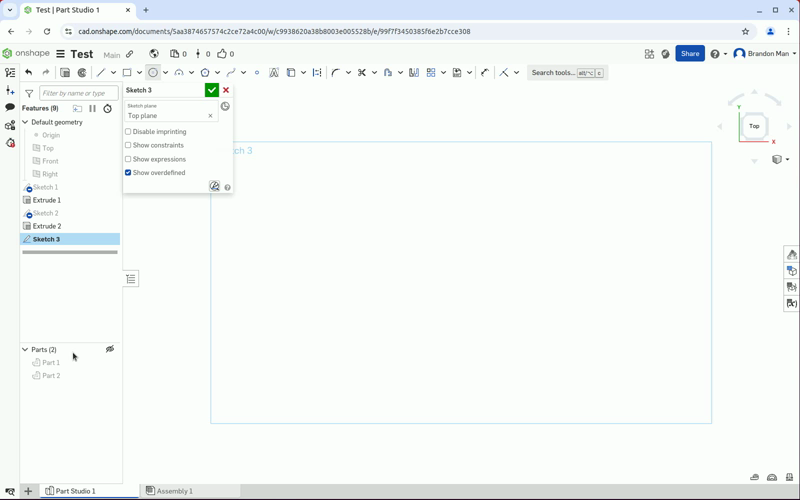
key_down(shift)
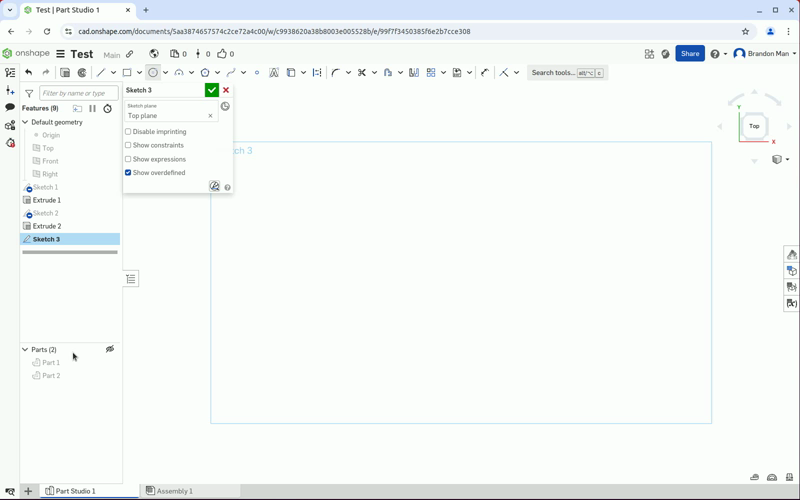
mouse_move(461, 282)
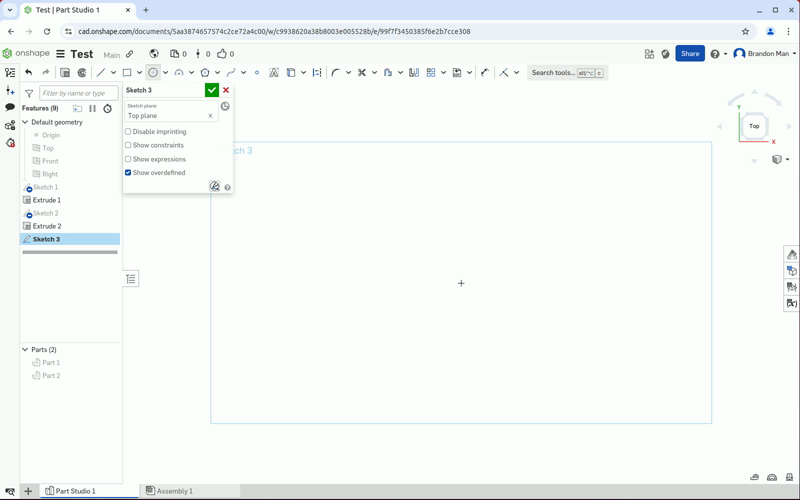
click(461, 282)
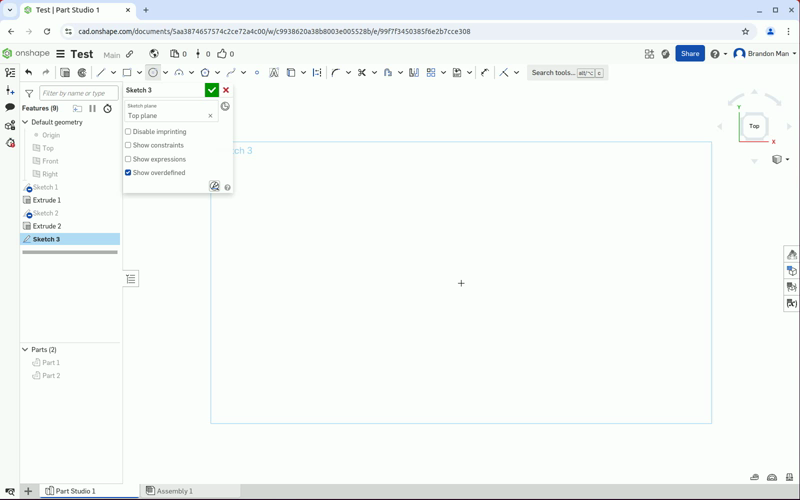
key_up(shift)
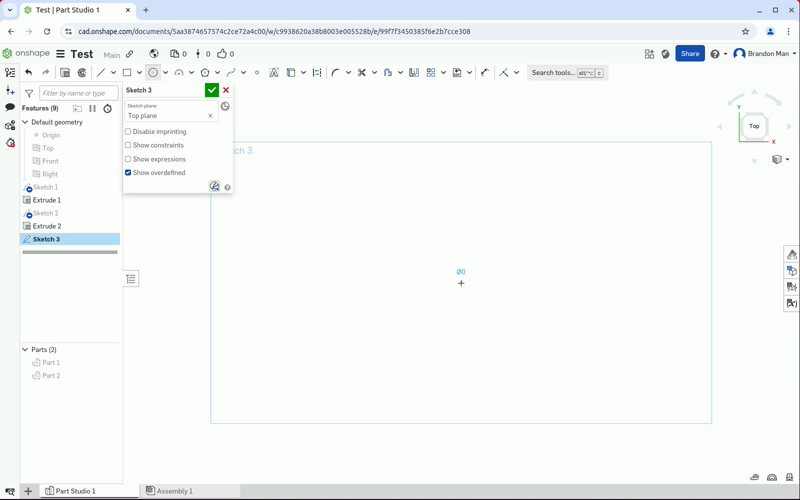
mouse_move(531, 282)
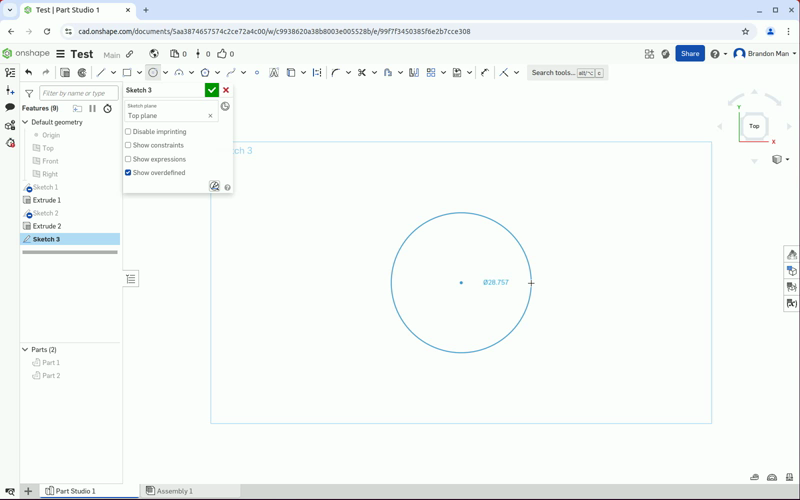
click(531, 282)
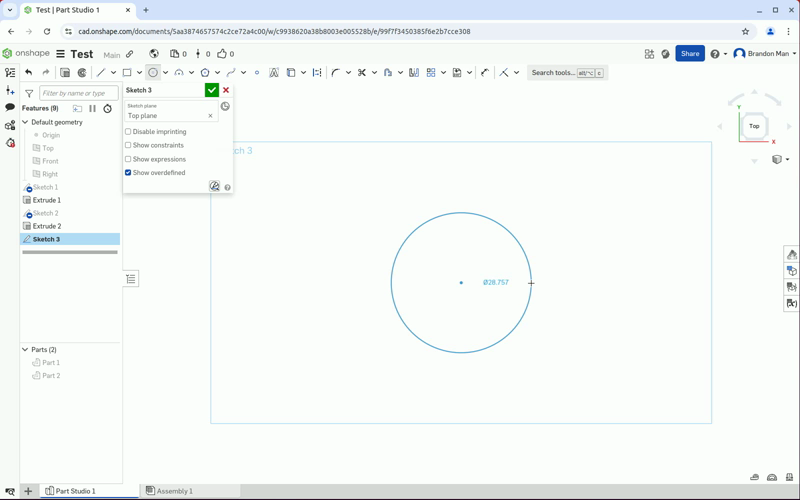
key(esc)
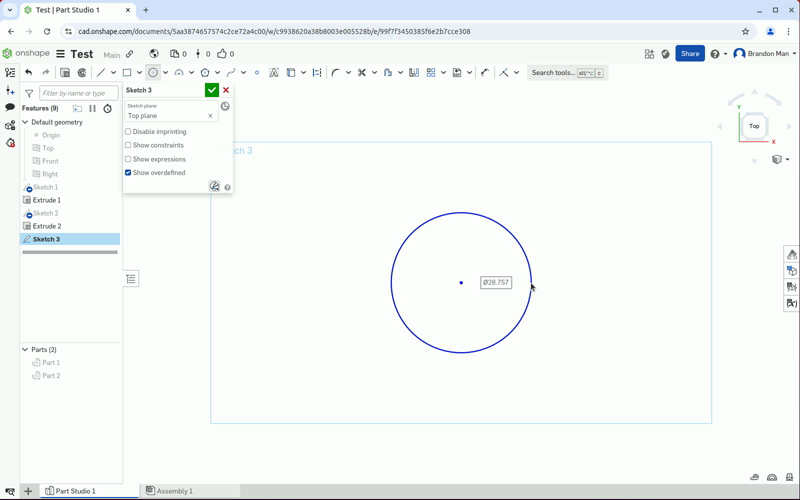
key(c)
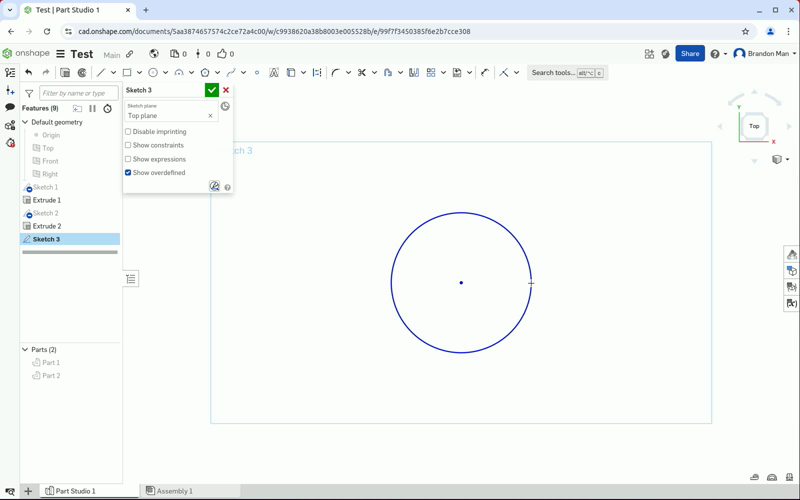
key_down(shift)
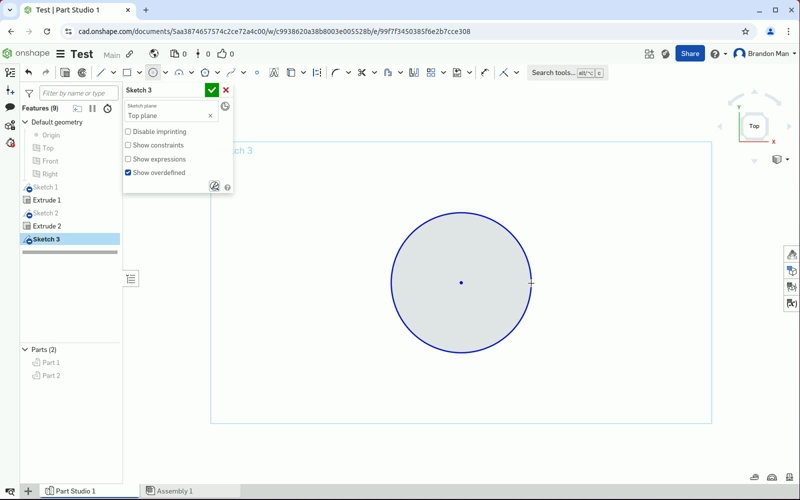
mouse_move(461, 282)
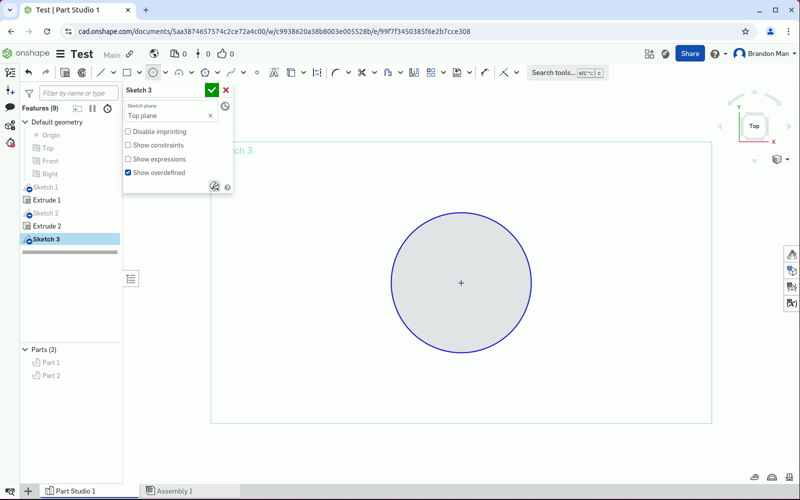
click(461, 282)
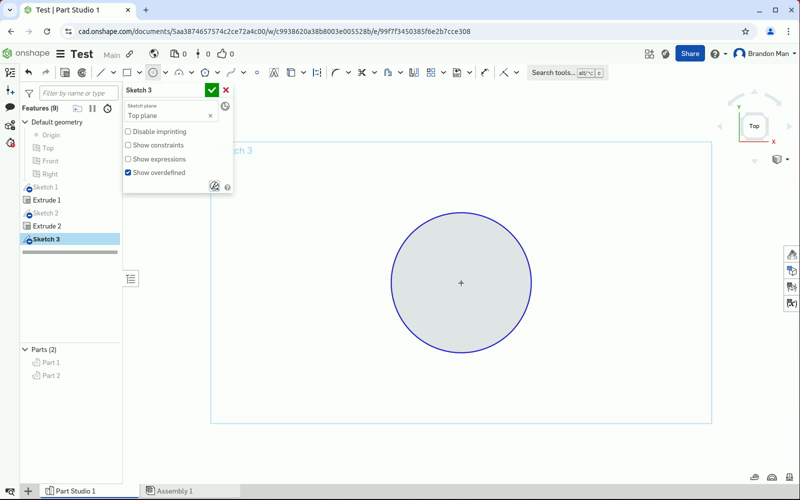
key_up(shift)
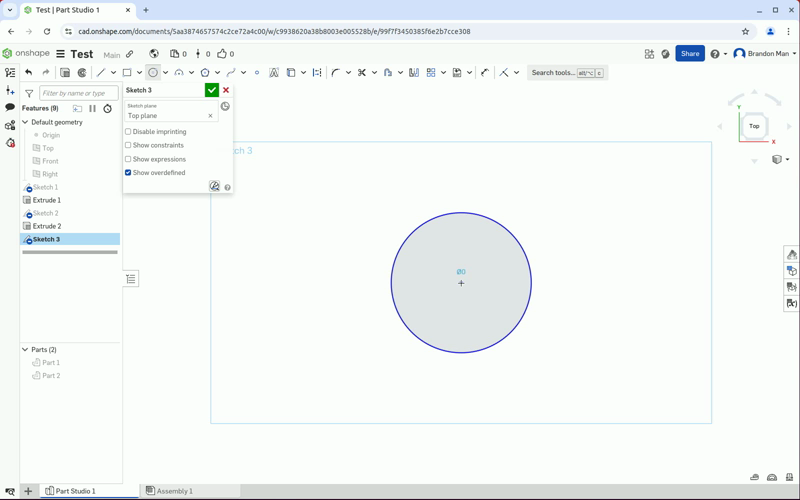
mouse_move(523, 282)
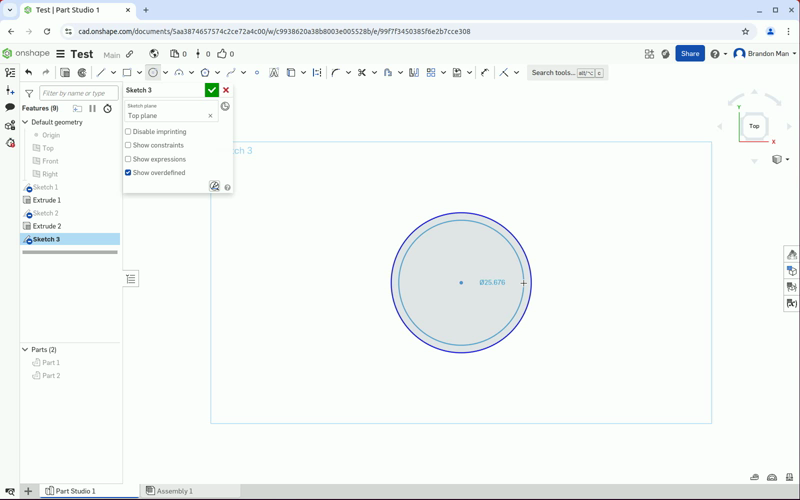
click(523, 282)
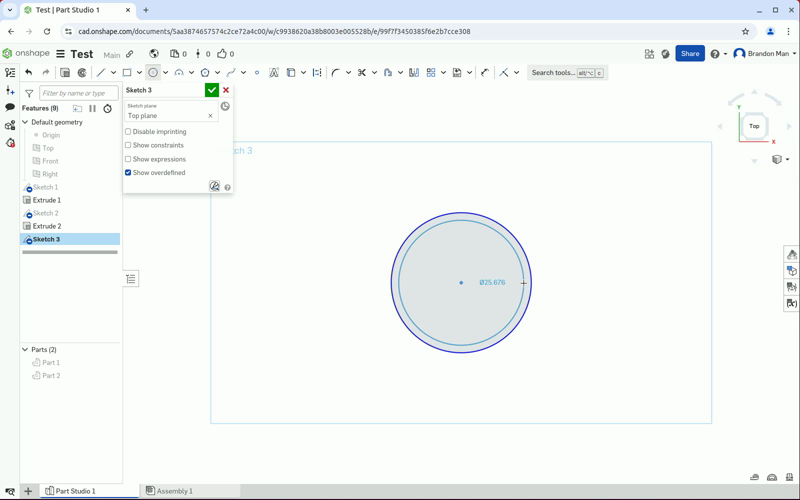
key(esc)
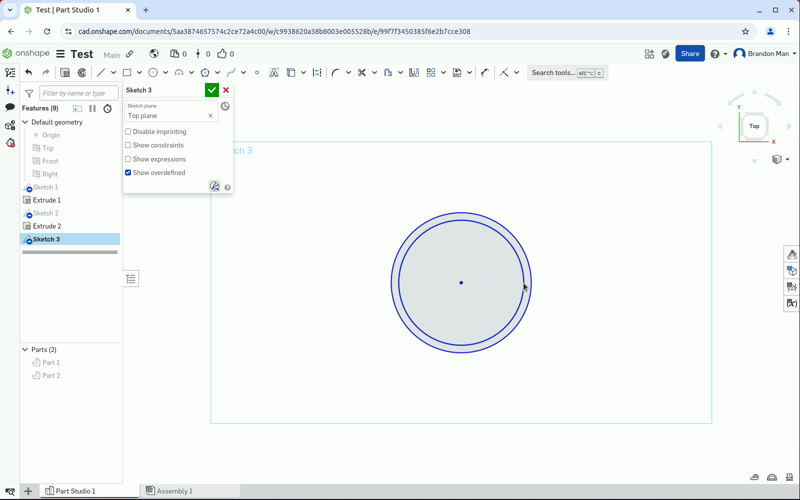
mouse_move(444, 220)
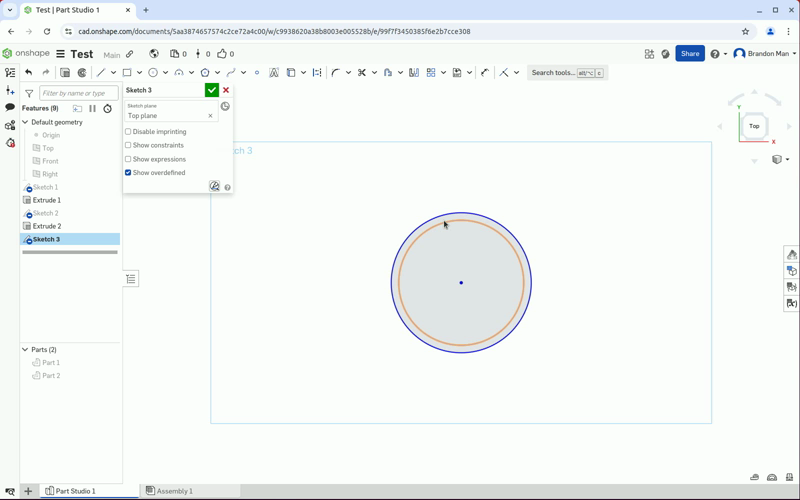
click(444, 220)
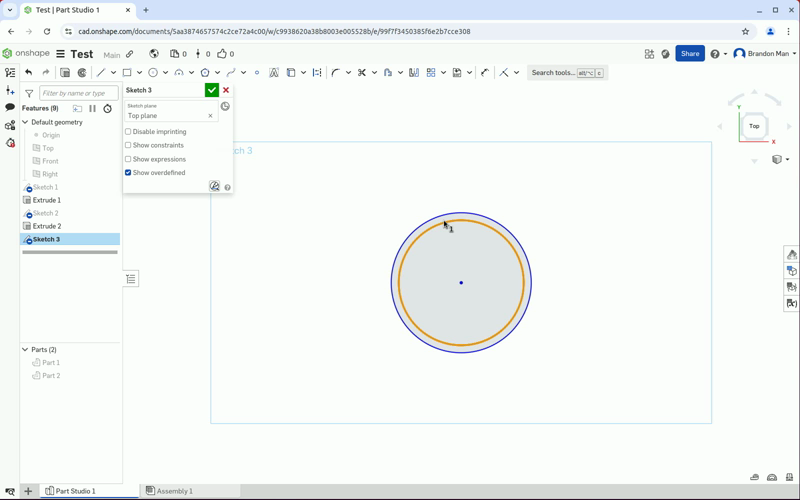
mouse_move(73, 352)
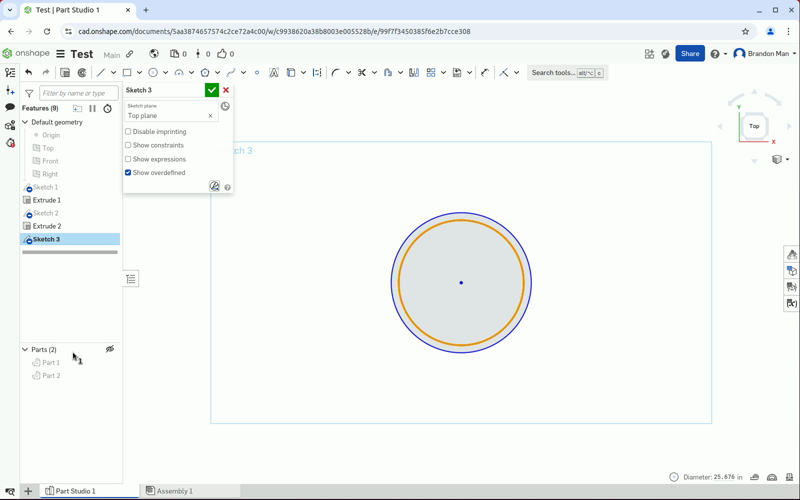
key(shift+y)
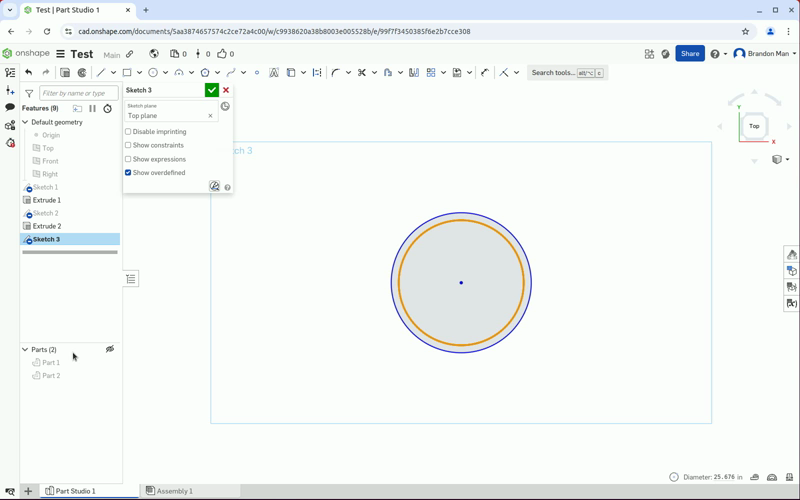
key(shift+e)
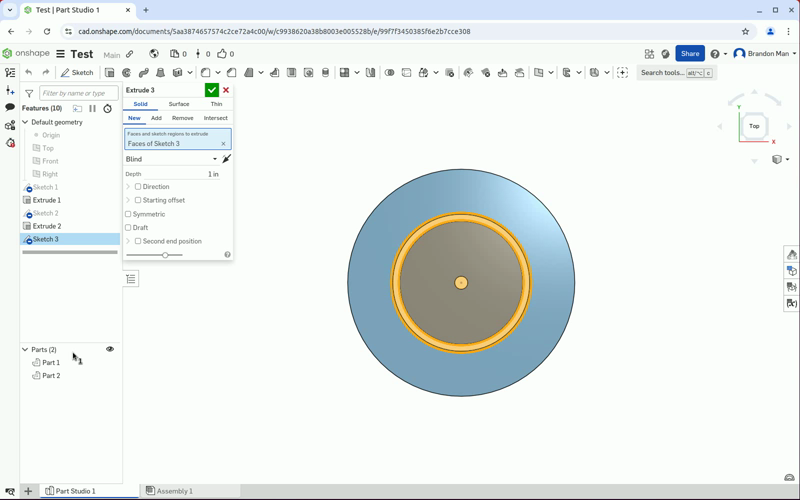
mouse_move(143, 106)
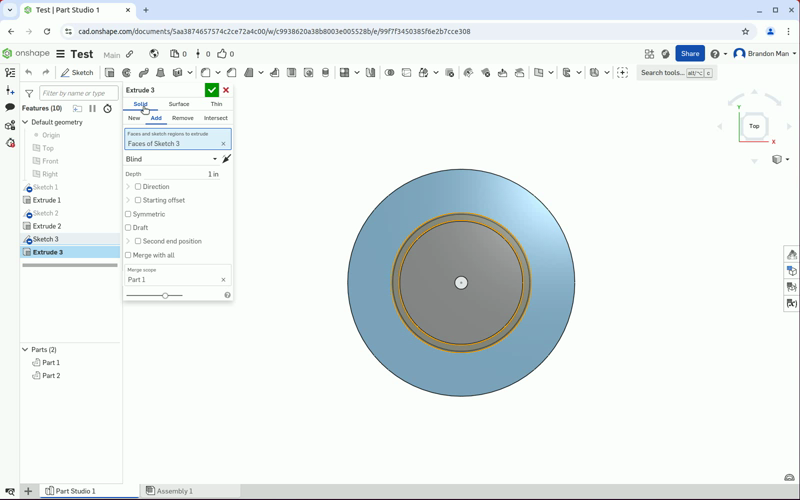
click(143, 106)
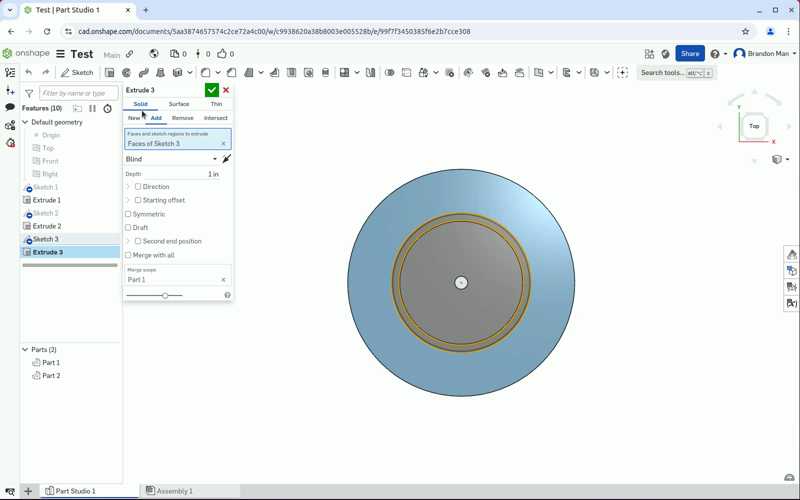
mouse_move(137, 120)
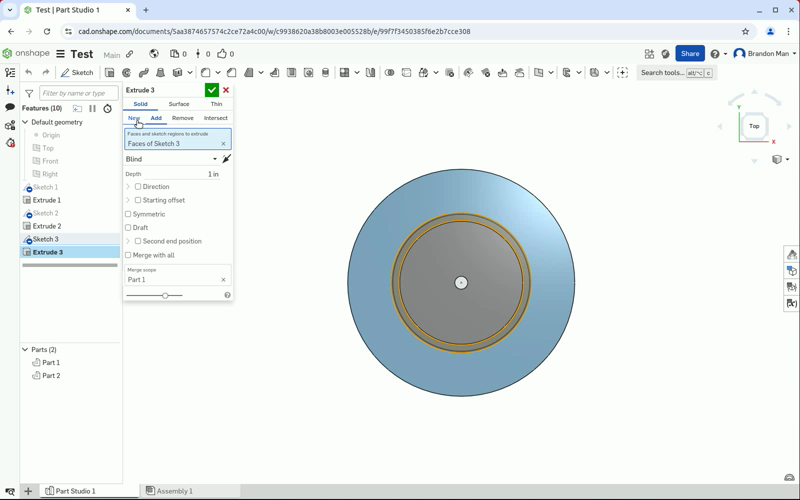
click(137, 120)
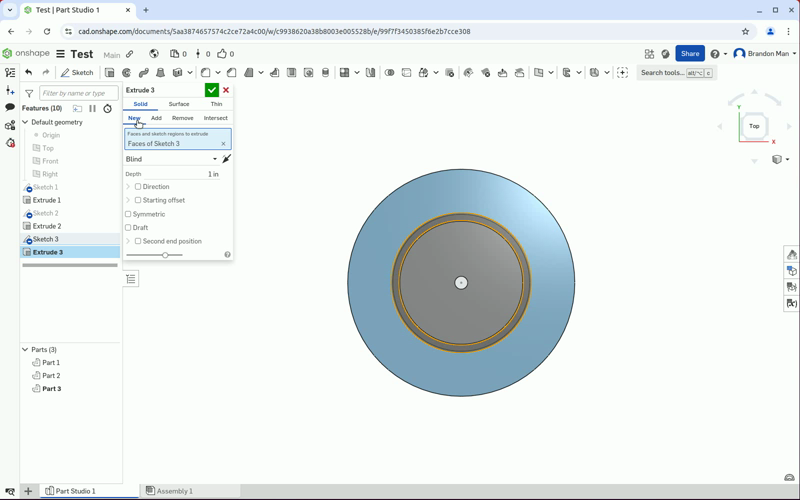
key(tab, 4)
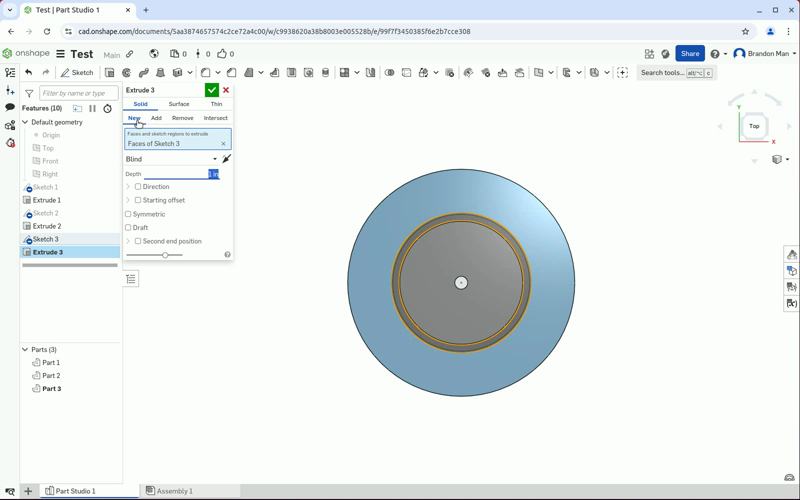
text(1.685)
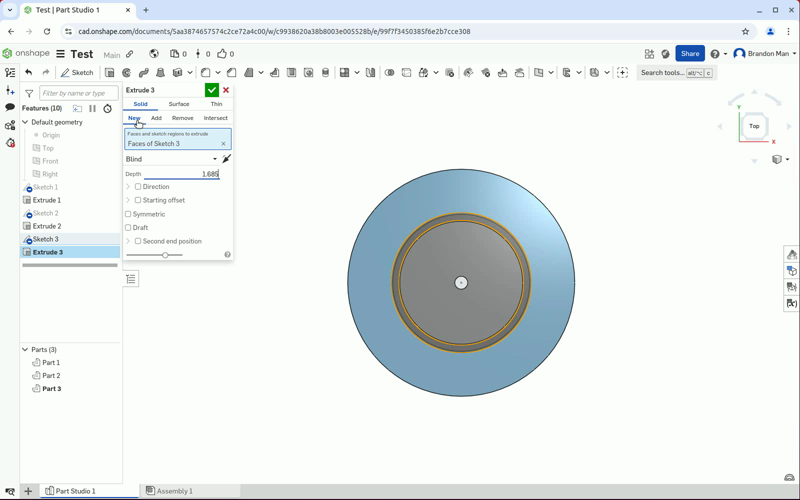
key(enter)
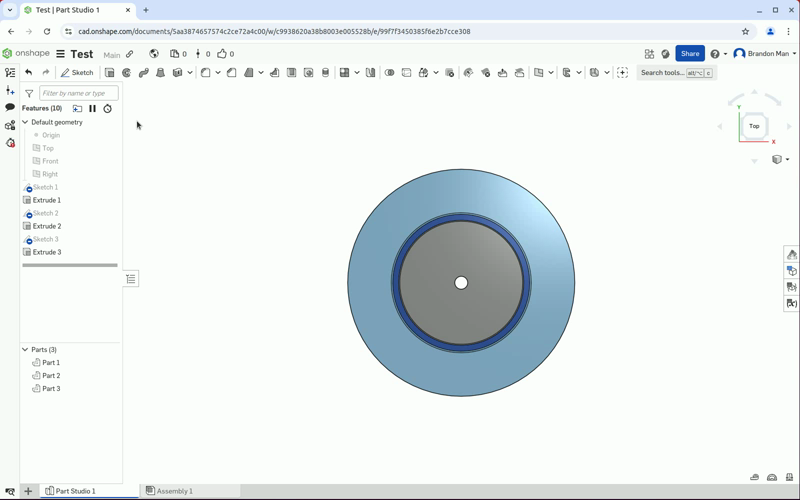
key(shift+h)
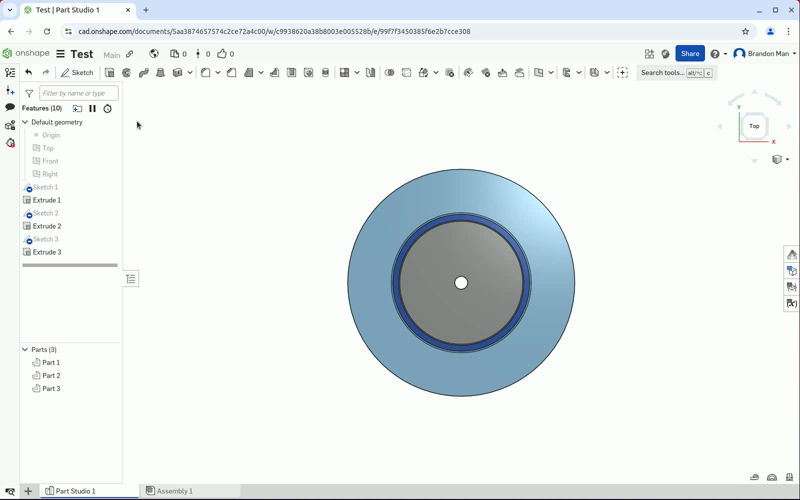
key(shift+h)
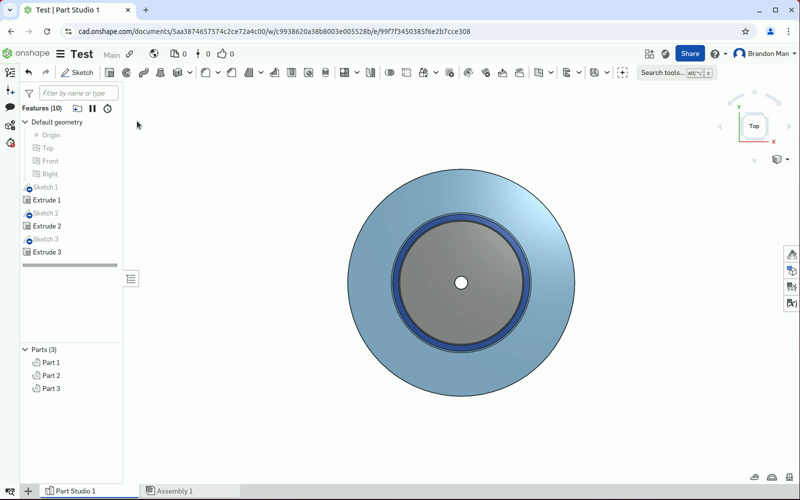
mouse_move(73, 189)
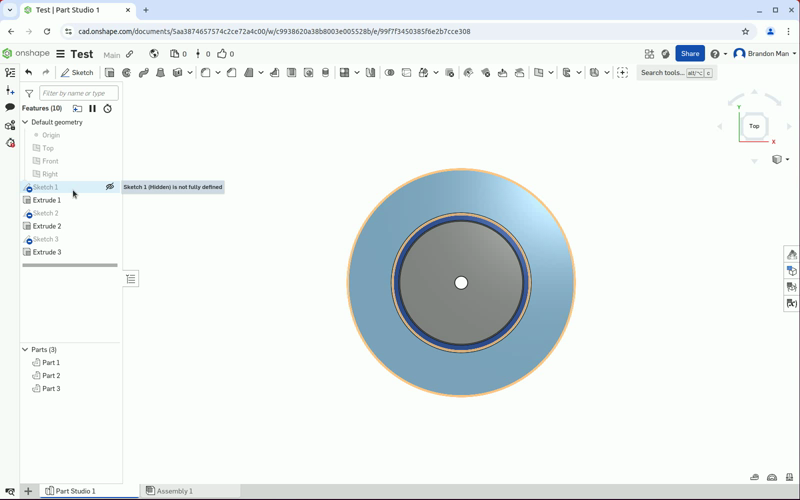
click(73, 189)
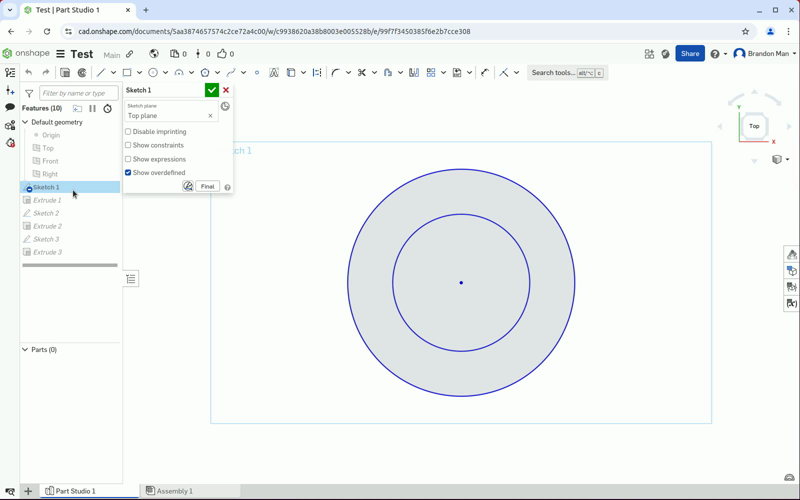
mouse_move(229, 92)
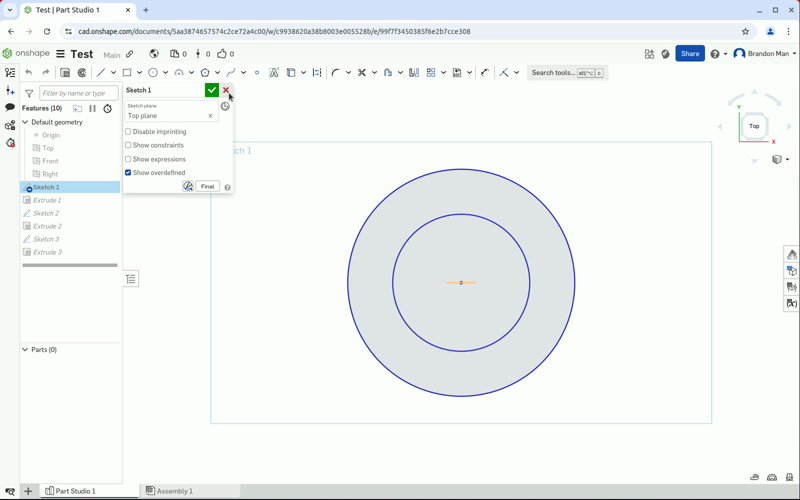
click(229, 92)
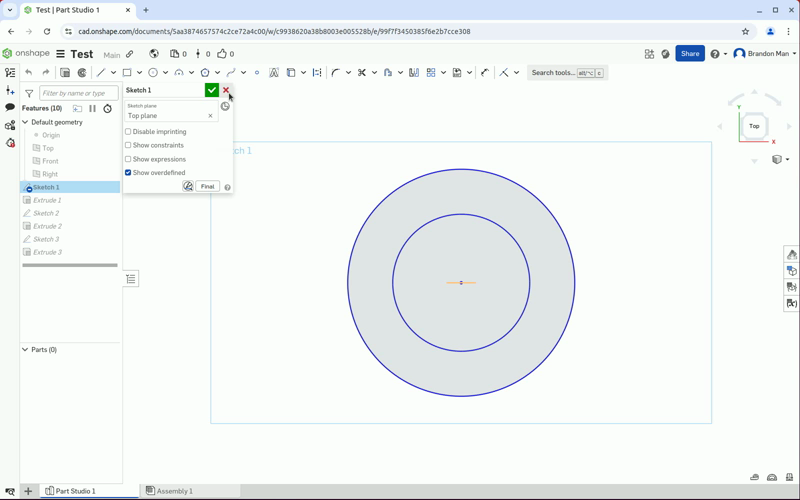
key(shift+s)
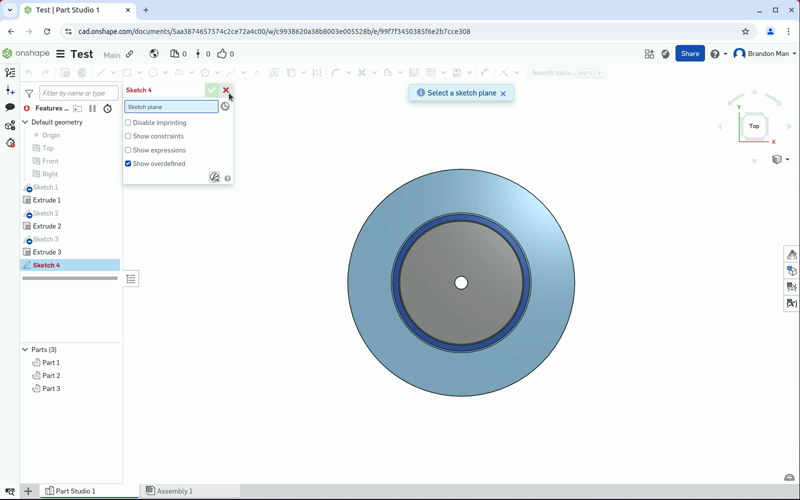
mouse_move(73, 150)
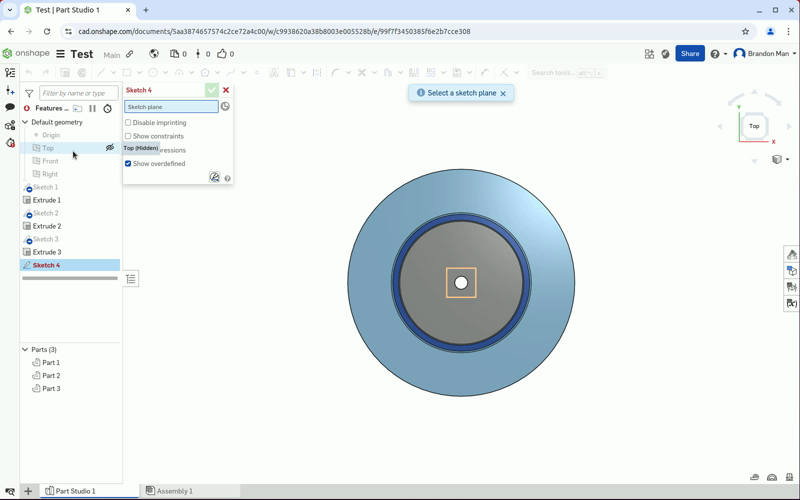
click(73, 150)
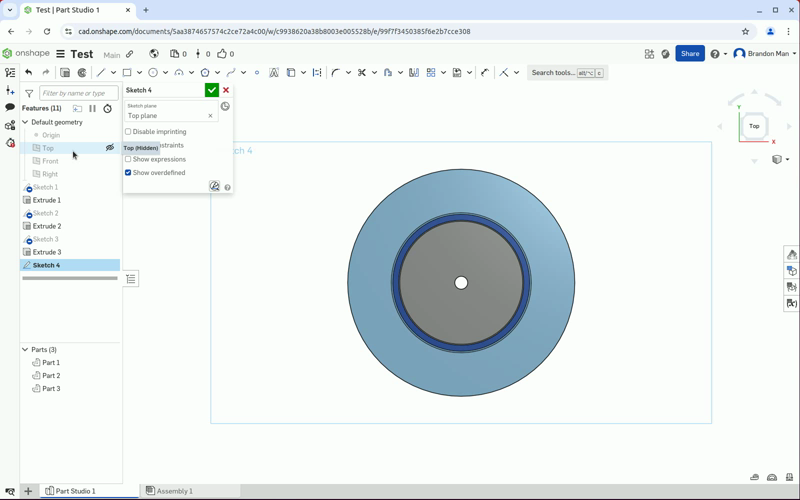
mouse_move(73, 352)
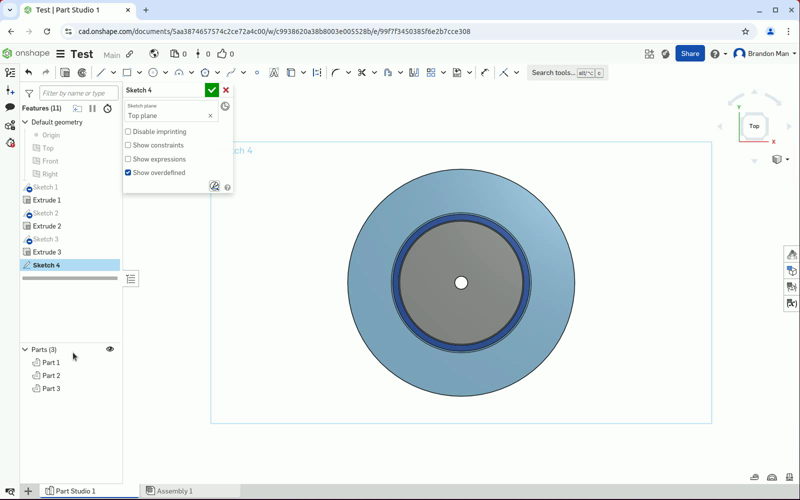
key(y)
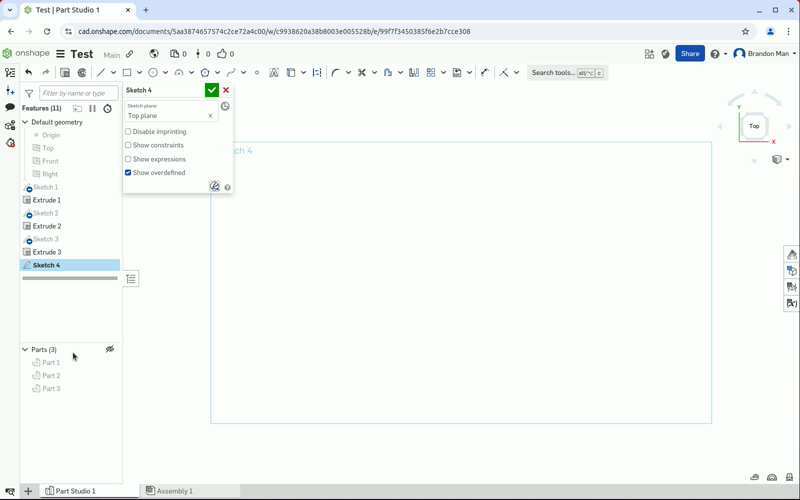
key(c)
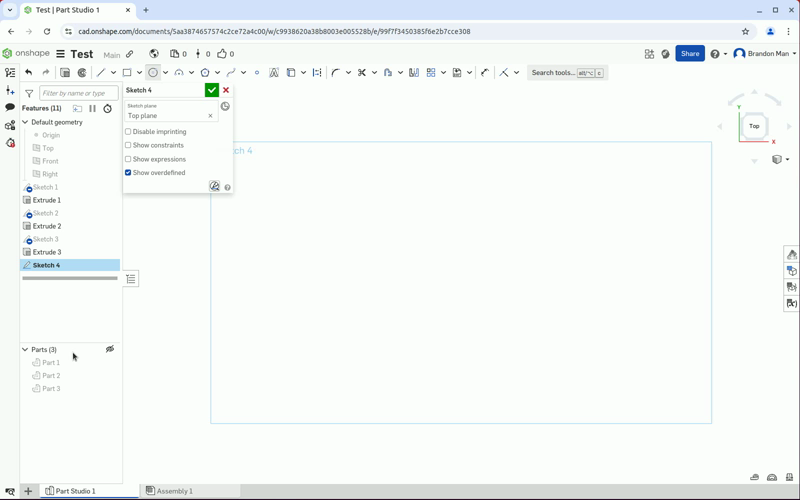
key_down(shift)
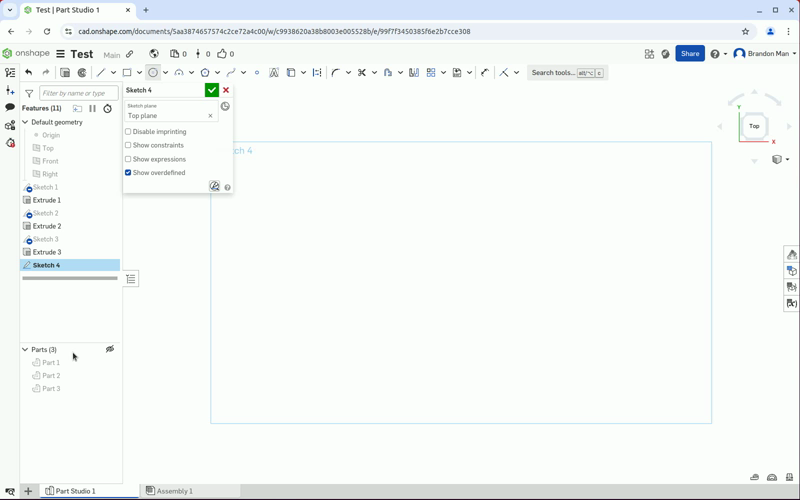
mouse_move(461, 282)
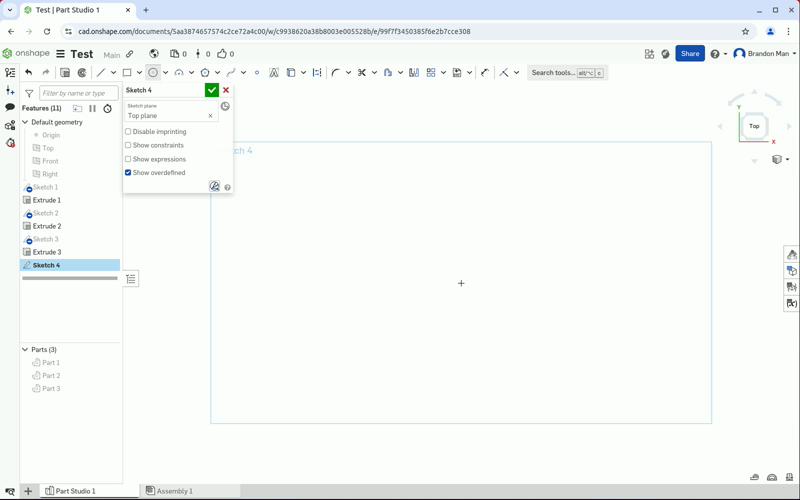
click(461, 282)
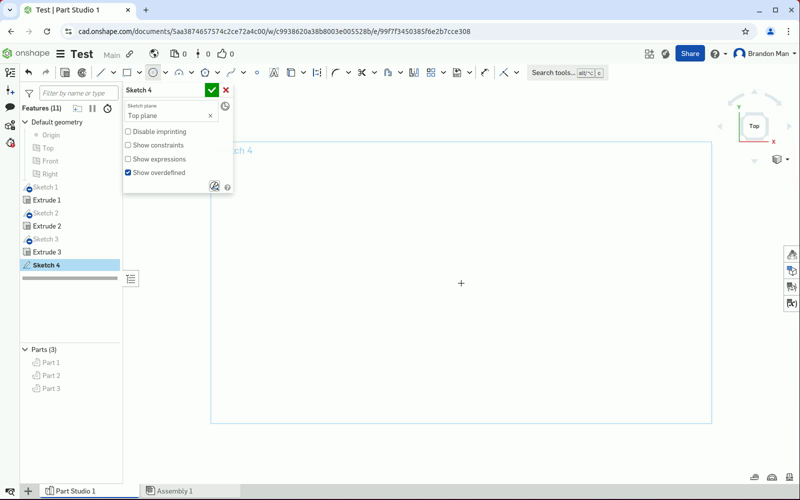
key_up(shift)
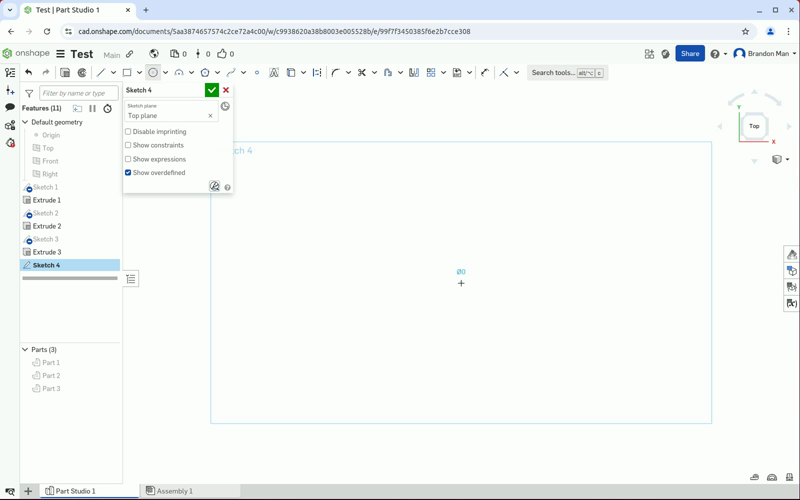
mouse_move(531, 282)
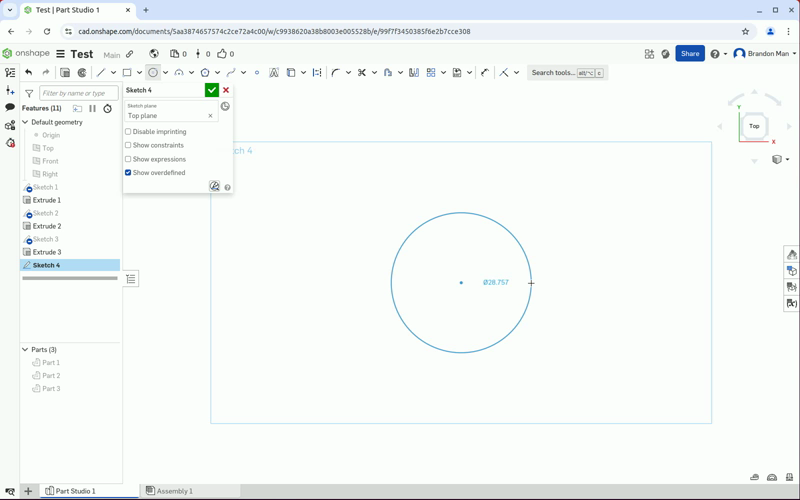
click(531, 282)
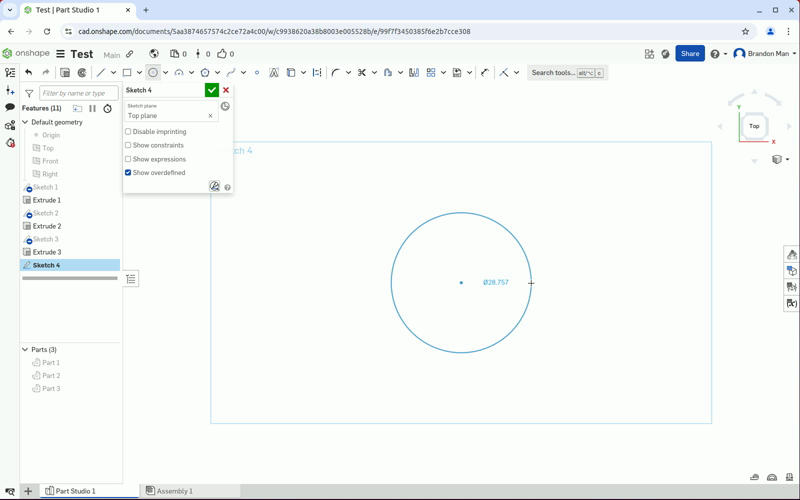
key(esc)
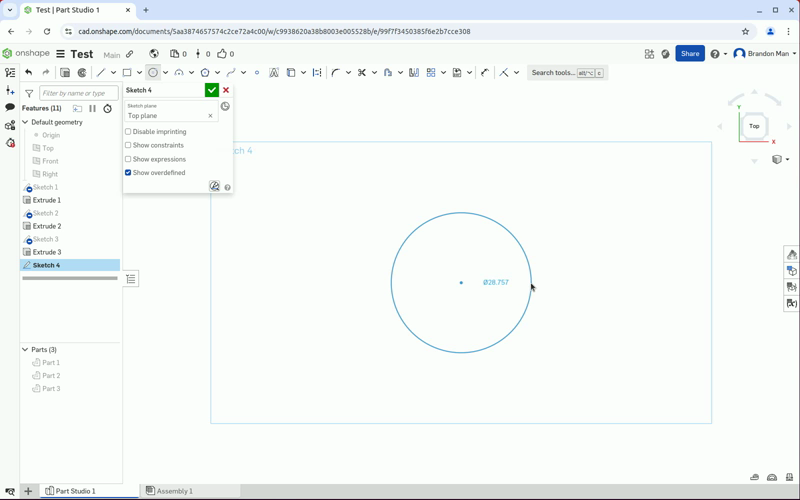
key(c)
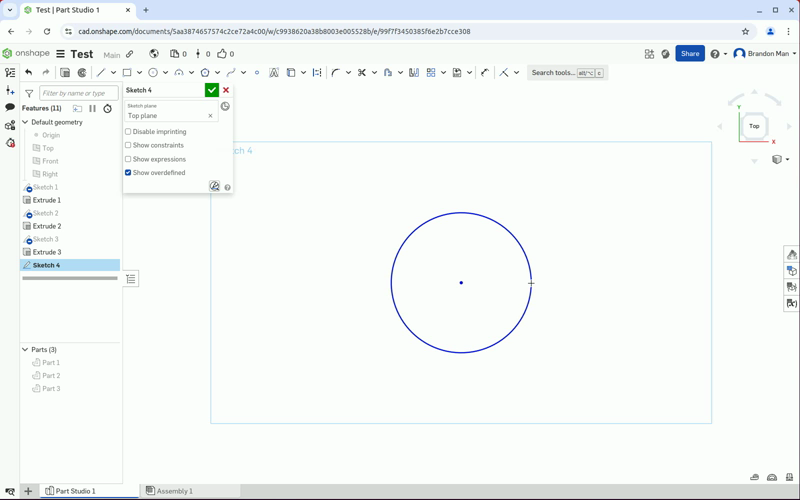
key_down(shift)
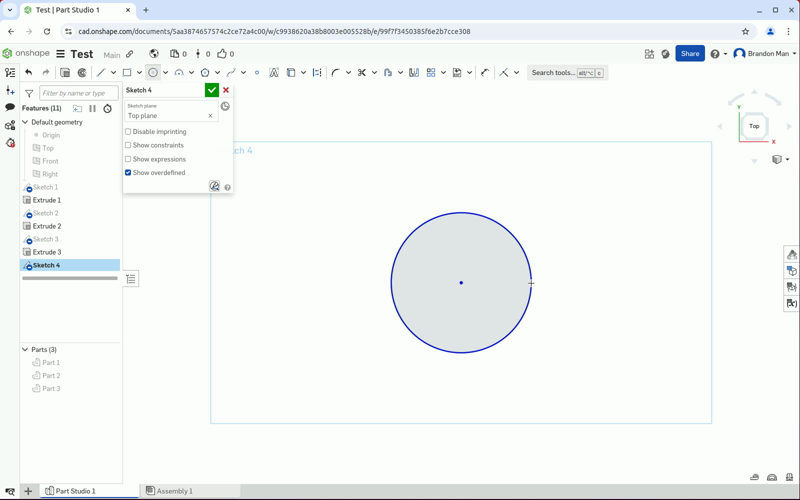
mouse_move(461, 282)
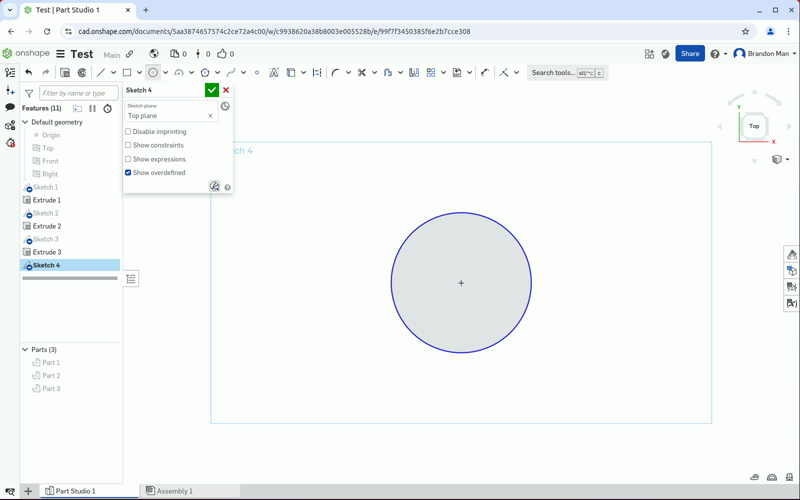
click(461, 282)
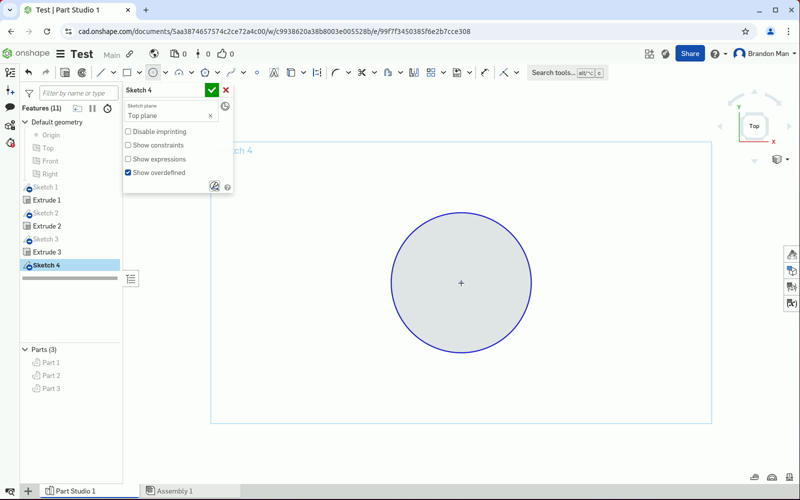
key_up(shift)
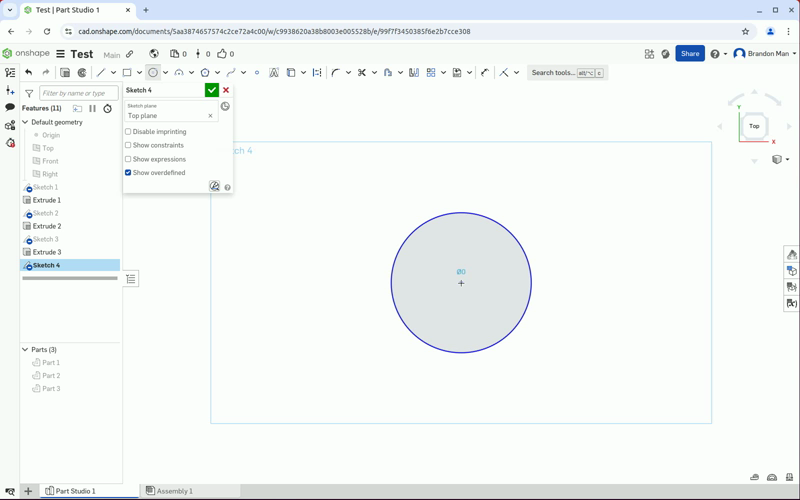
mouse_move(523, 282)
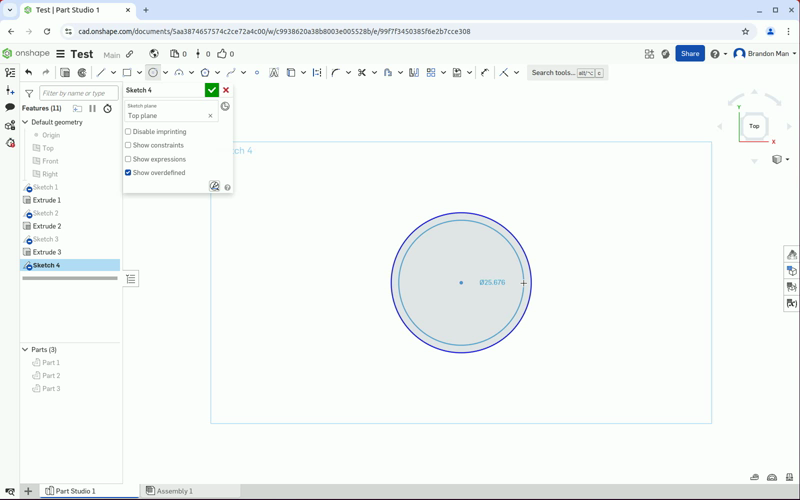
click(523, 282)
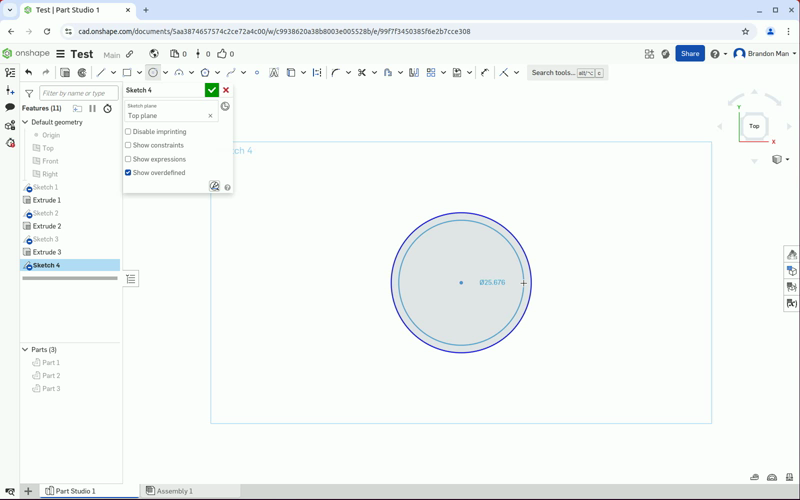
key(esc)
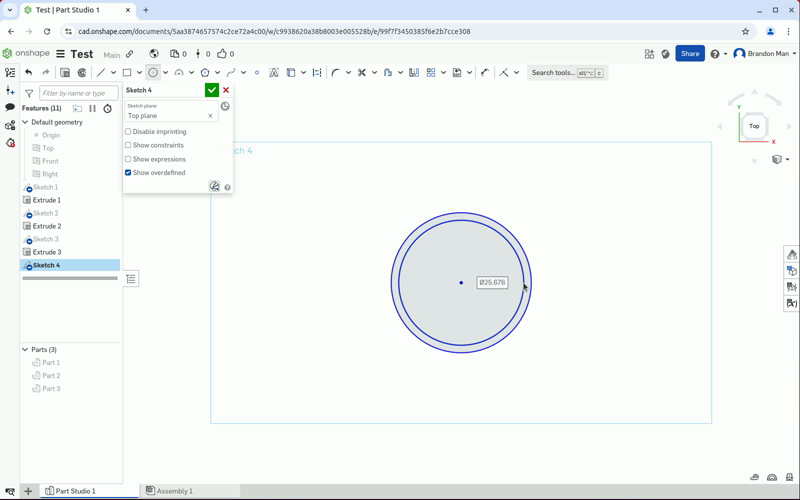
mouse_move(426, 228)
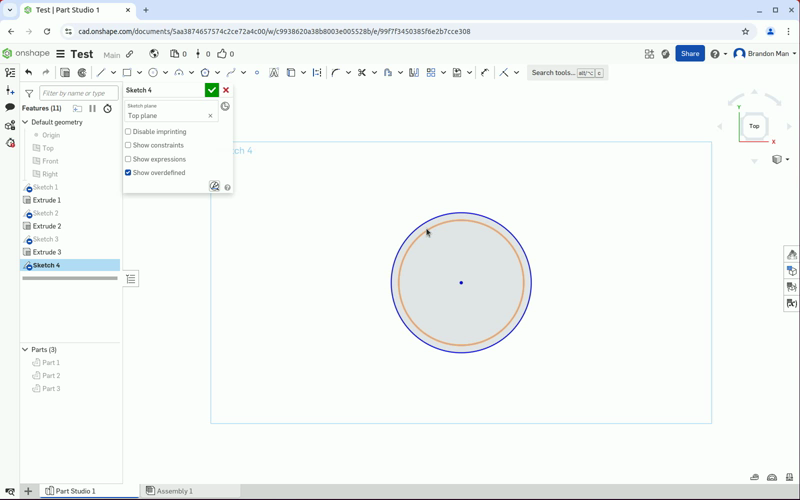
click(426, 228)
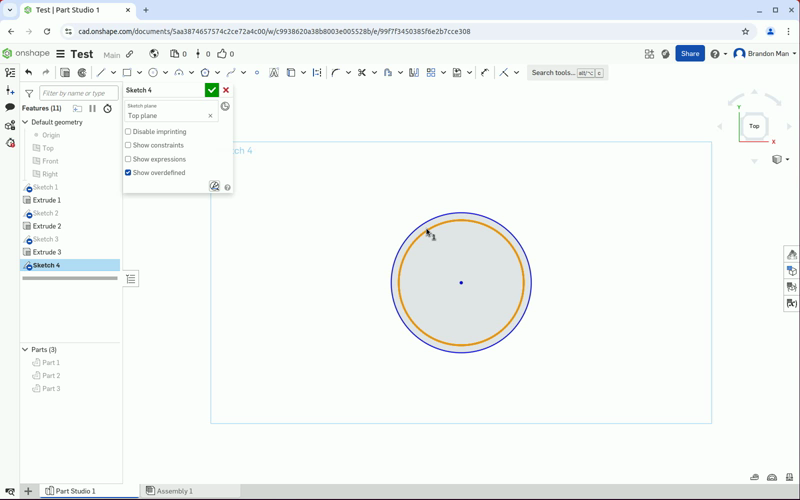
mouse_move(73, 352)
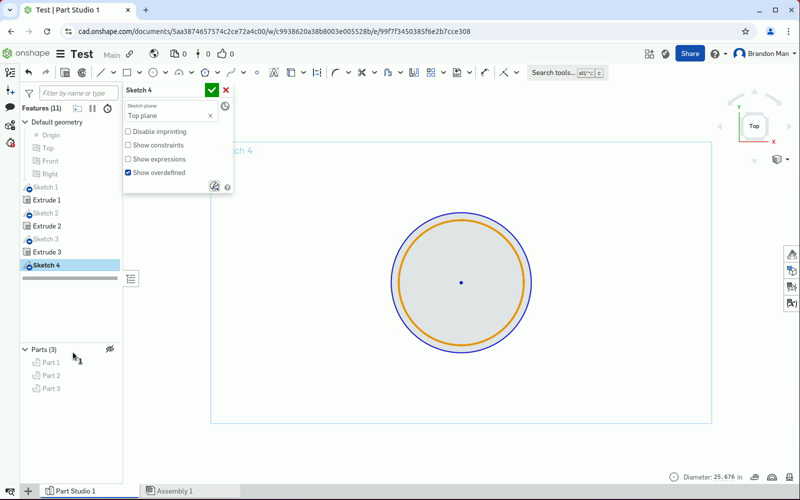
key(shift+y)
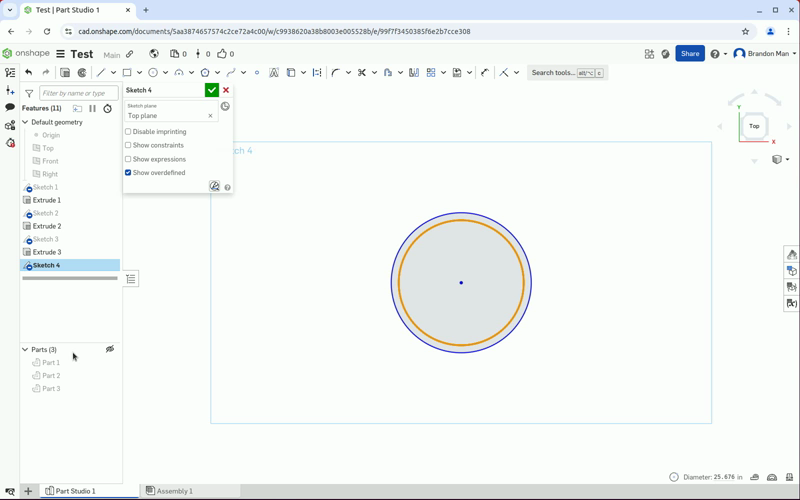
key(shift+e)
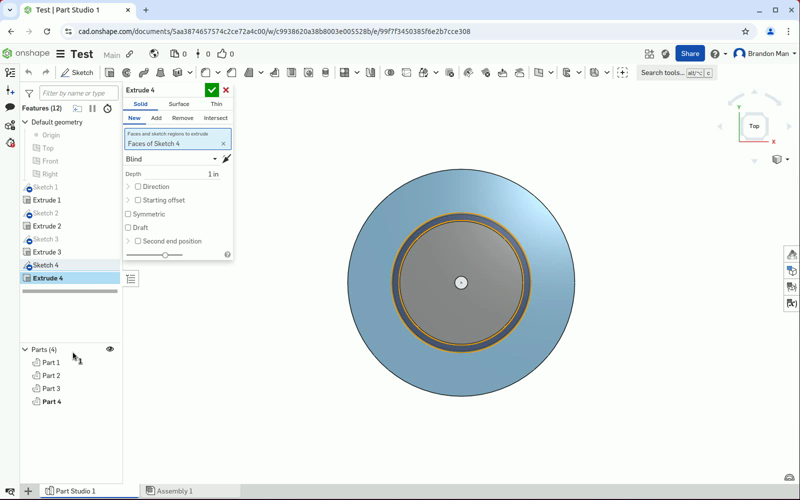
mouse_move(143, 106)
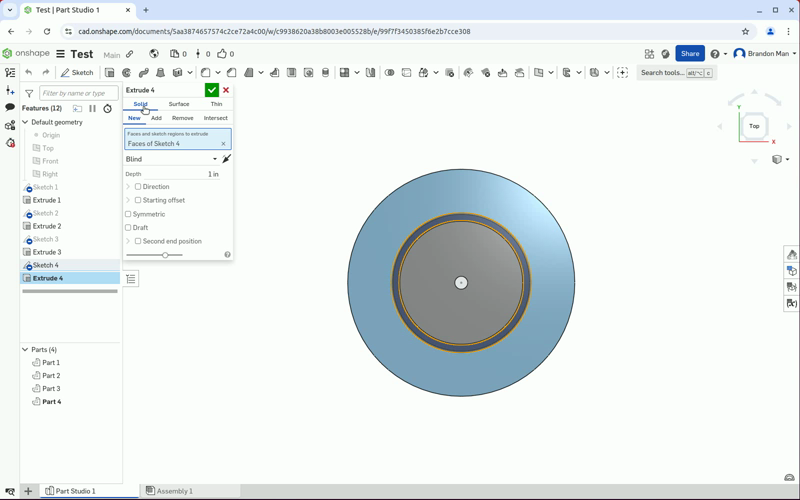
click(143, 106)
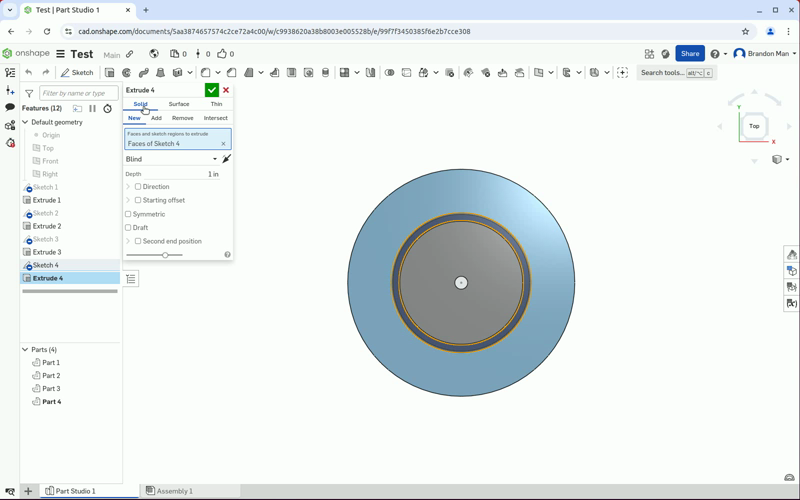
mouse_move(137, 120)
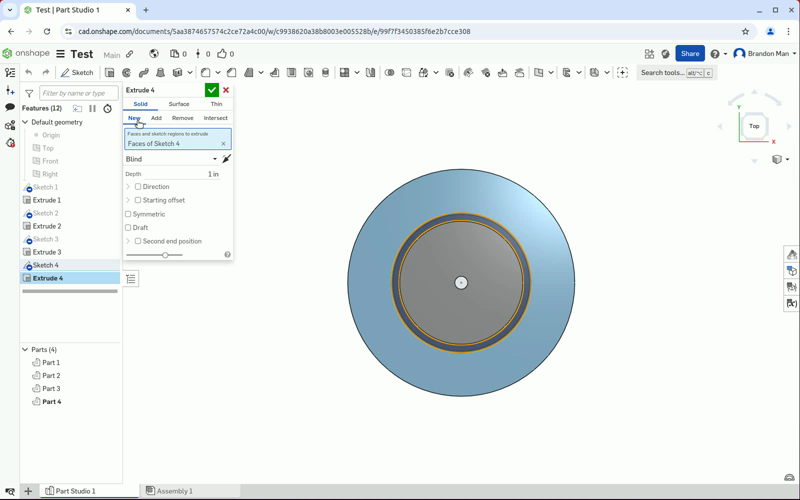
click(137, 120)
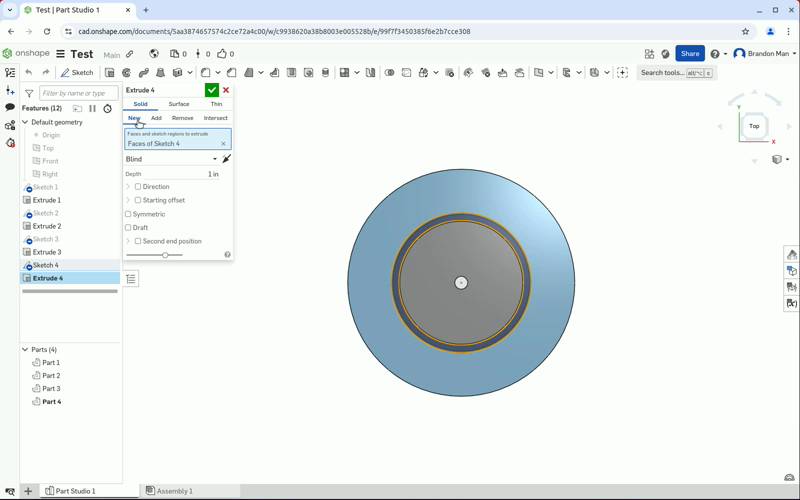
key(tab, 4)
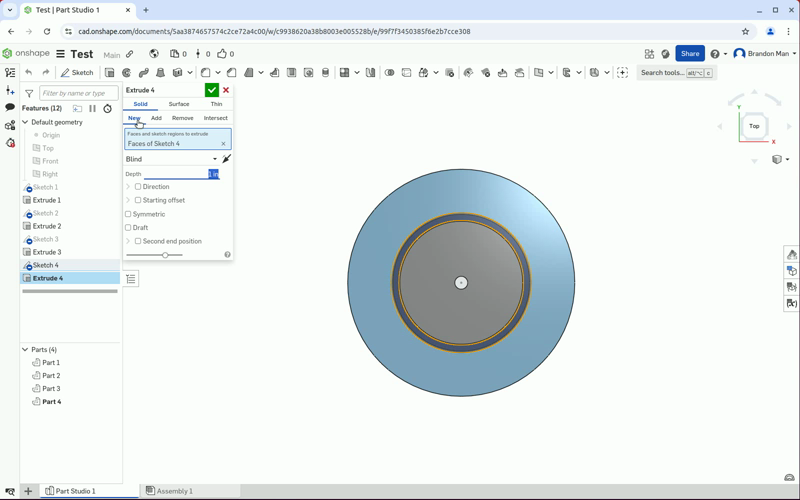
text(17.331)
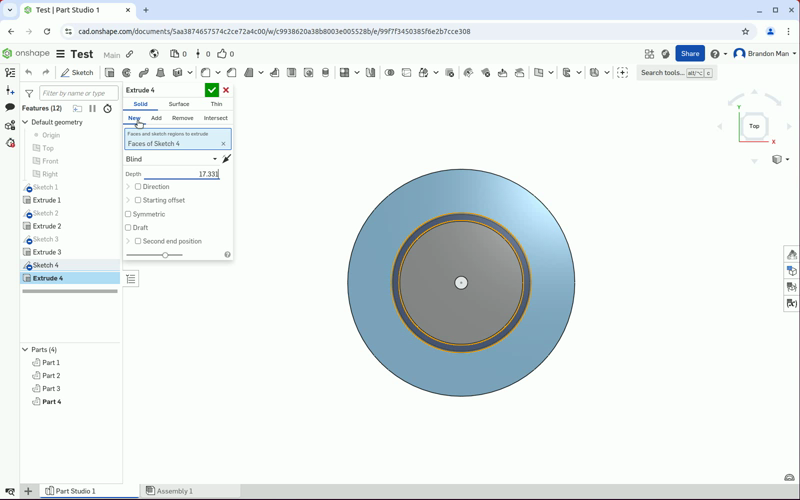
key(enter)
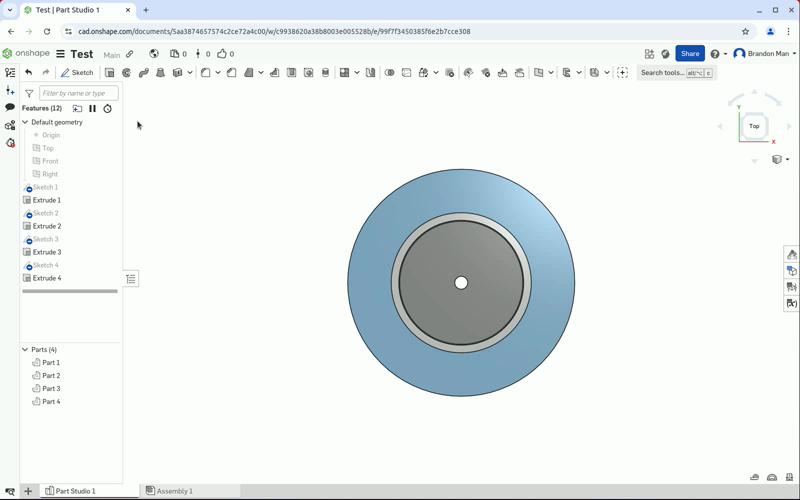
key(shift+h)
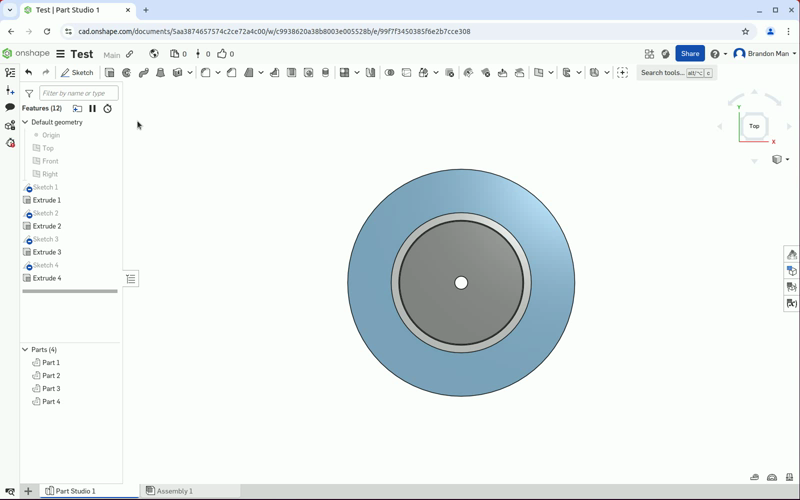
key(shift+h)
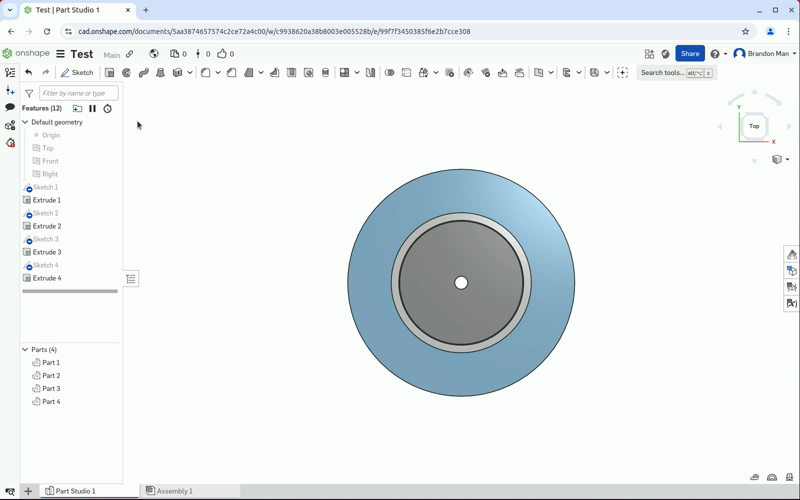
mouse_move(73, 189)
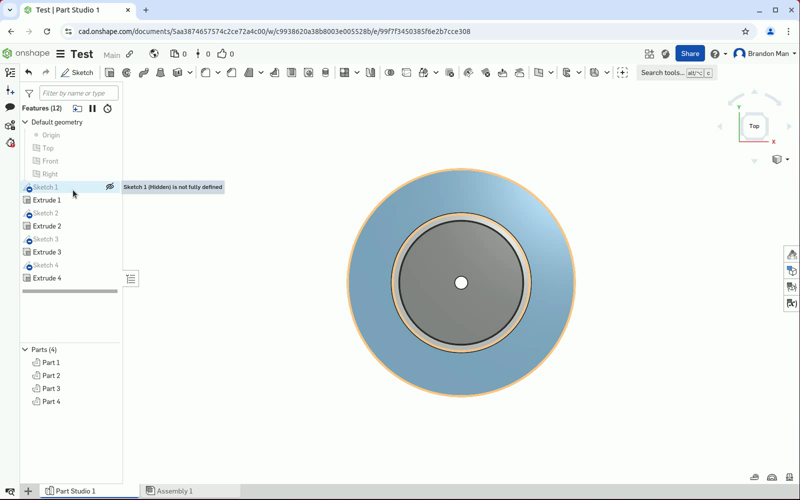
click(73, 189)
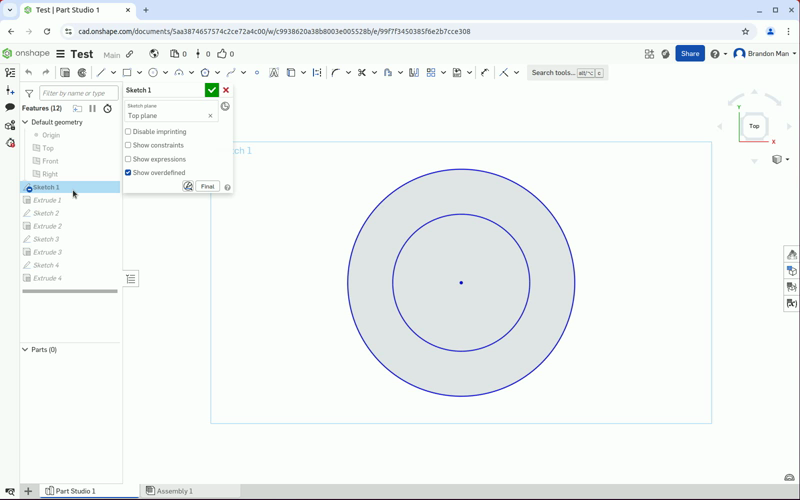
mouse_move(229, 92)
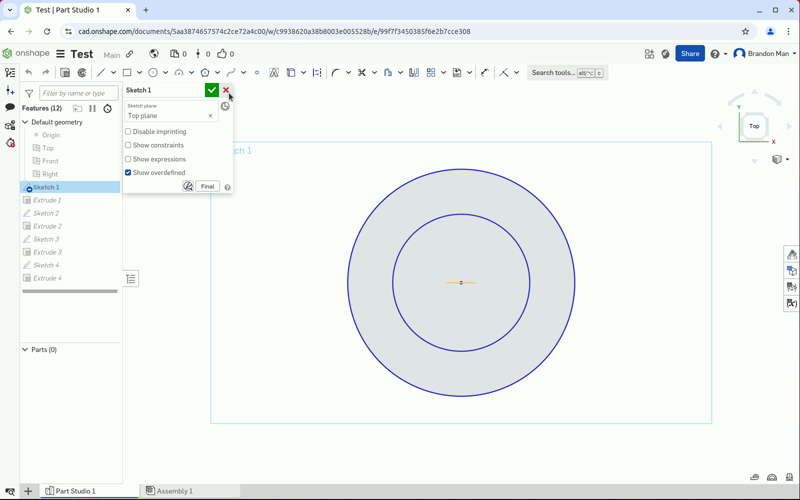
click(229, 92)
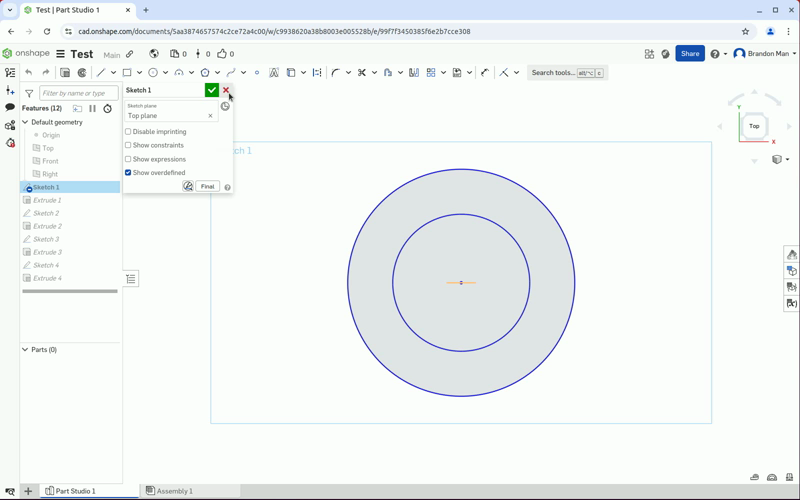
key(shift+s)
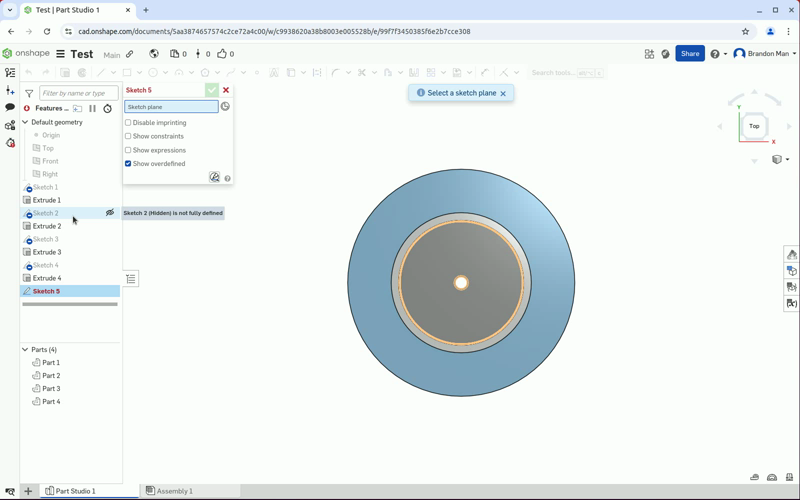
scroll(3)
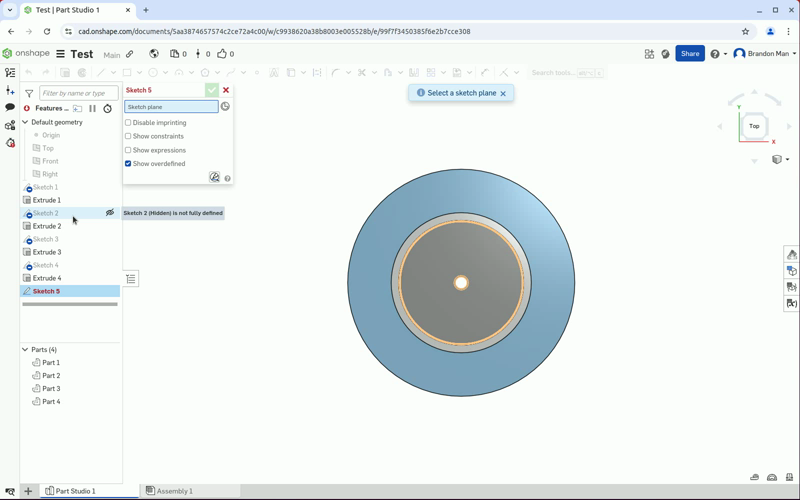
mouse_move(73, 150)
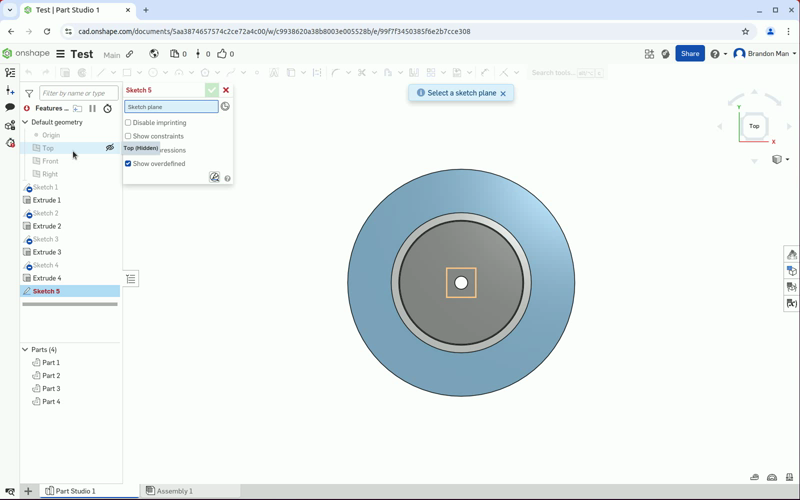
click(73, 150)
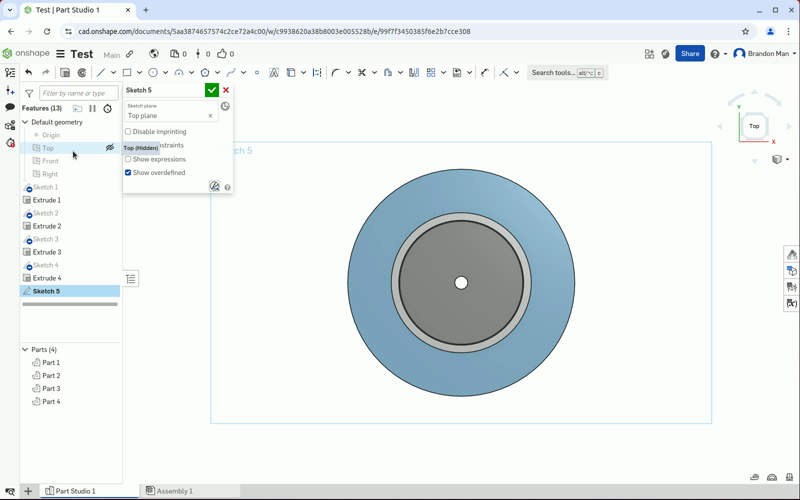
mouse_move(73, 352)
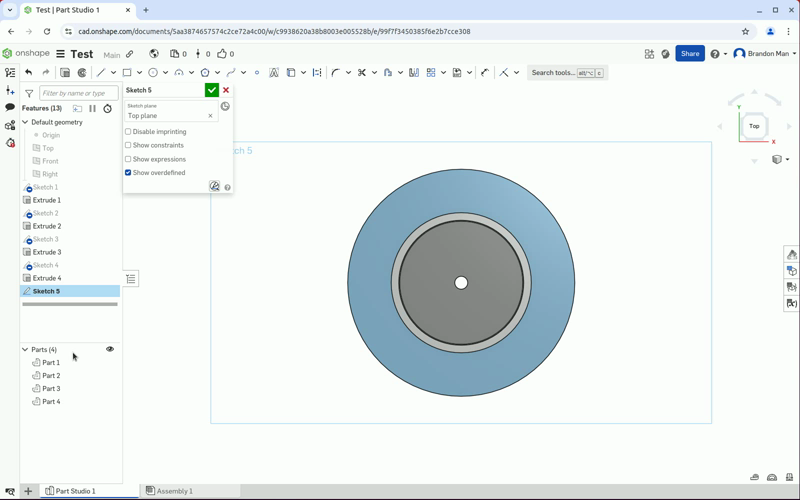
key(y)
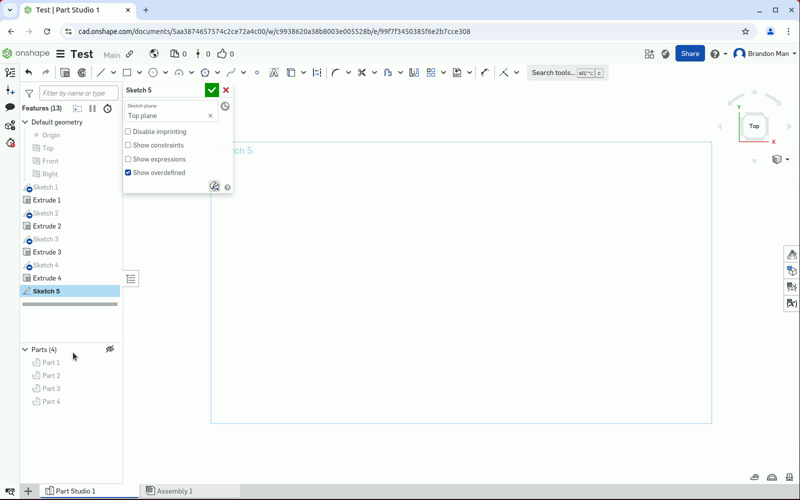
key(c)
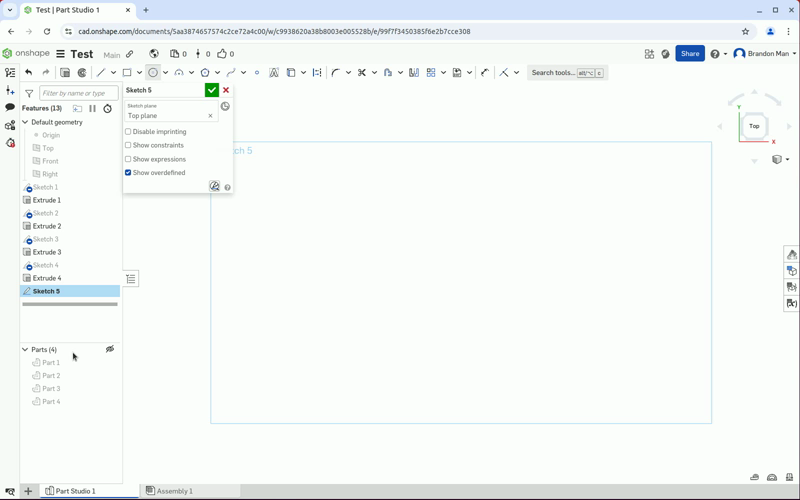
key_down(shift)
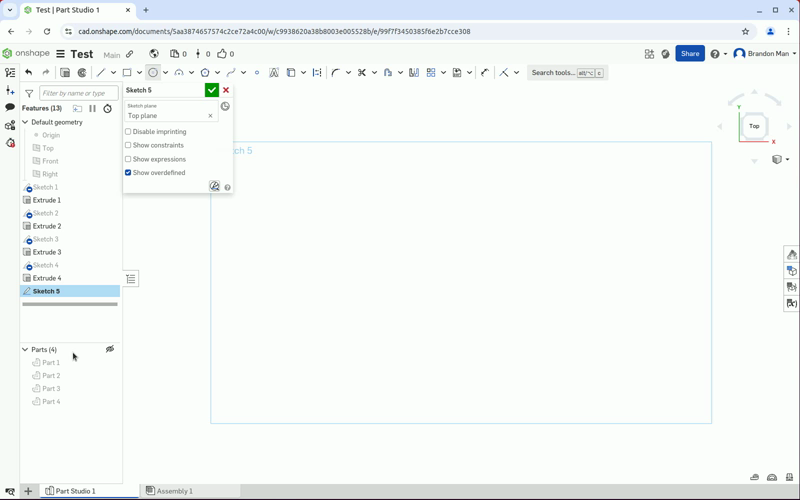
mouse_move(461, 282)
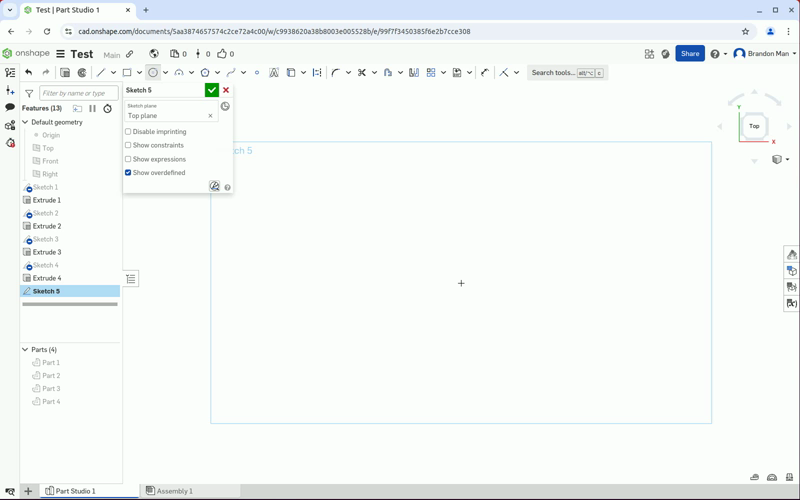
click(461, 282)
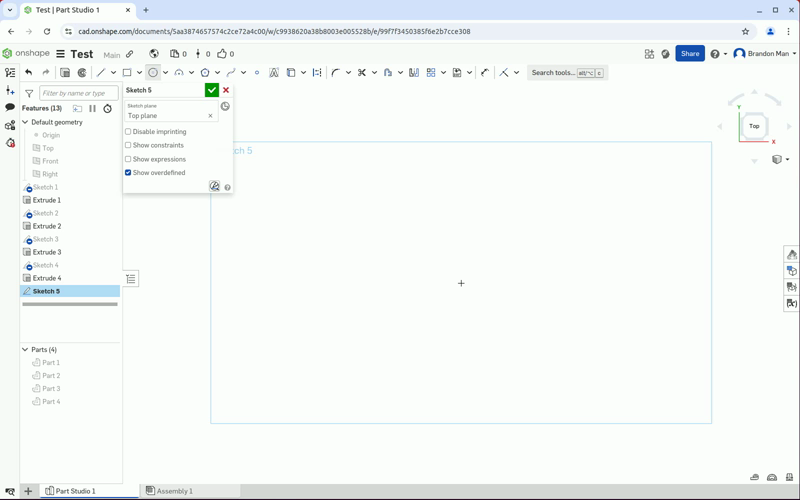
key_up(shift)
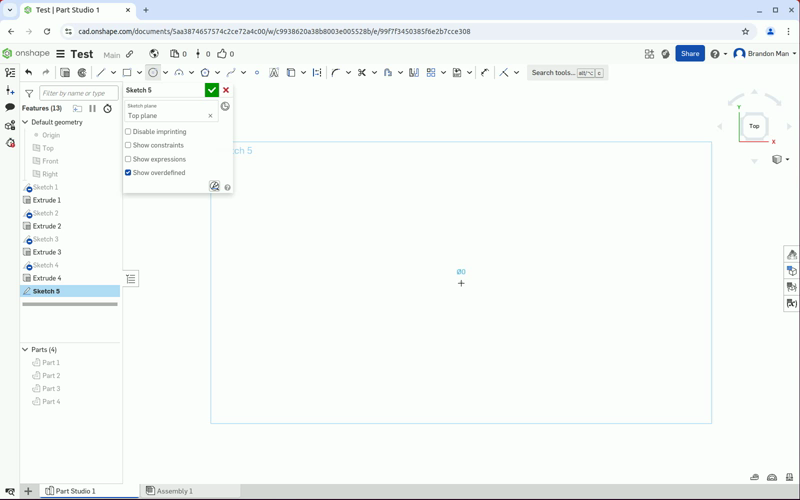
mouse_move(574, 282)
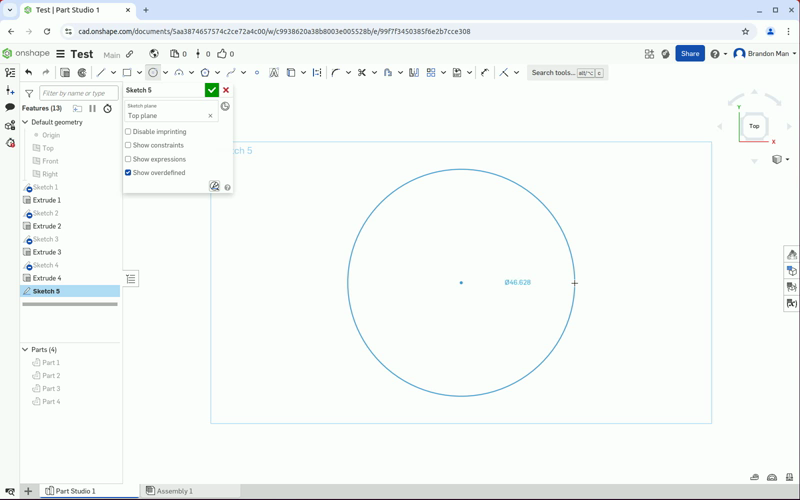
click(574, 282)
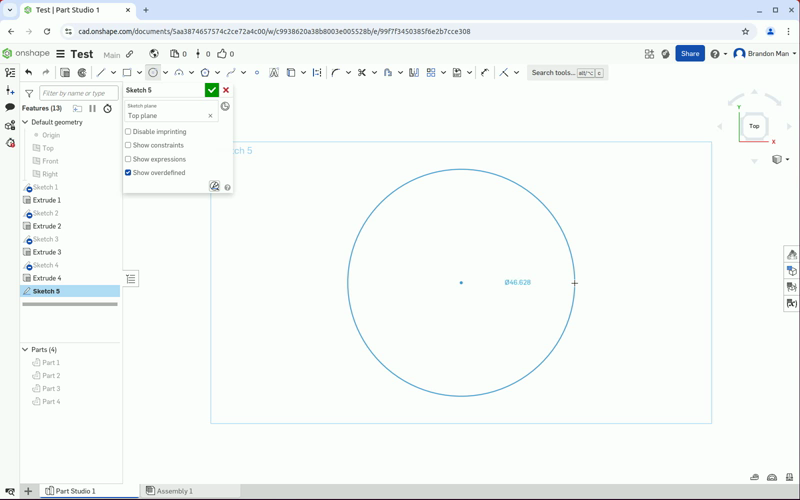
key(esc)
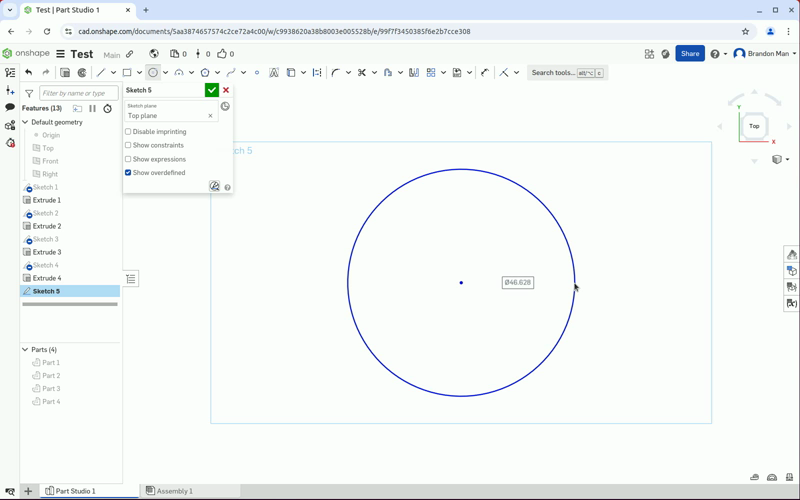
key(c)
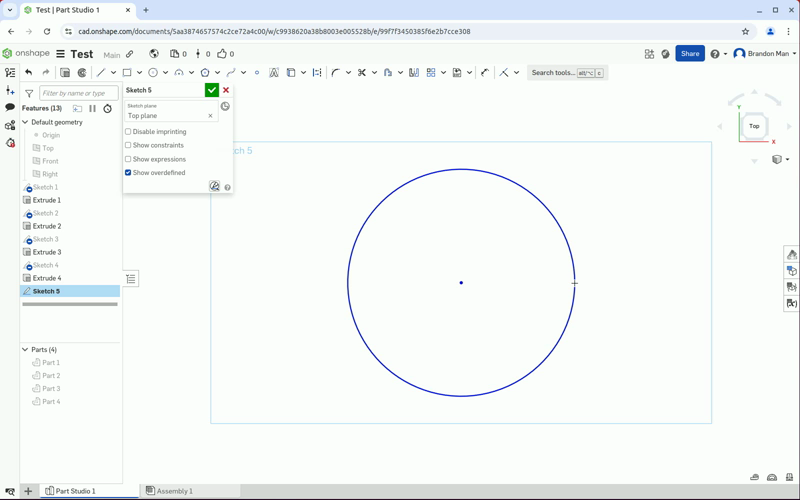
key_down(shift)
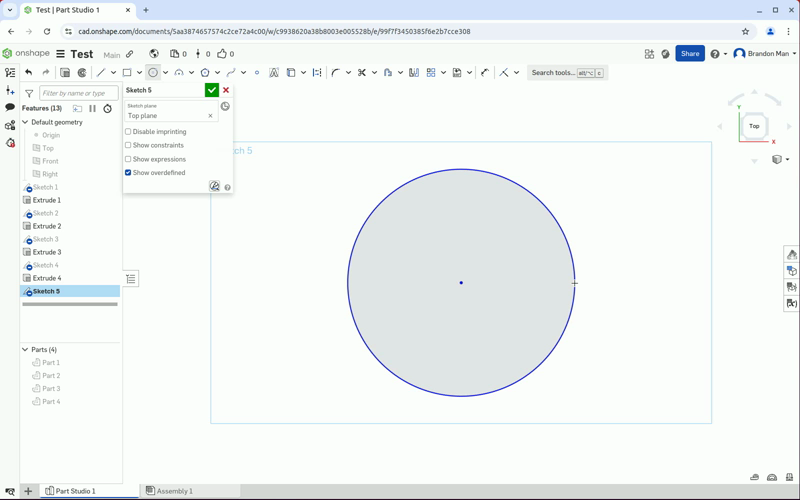
mouse_move(461, 282)
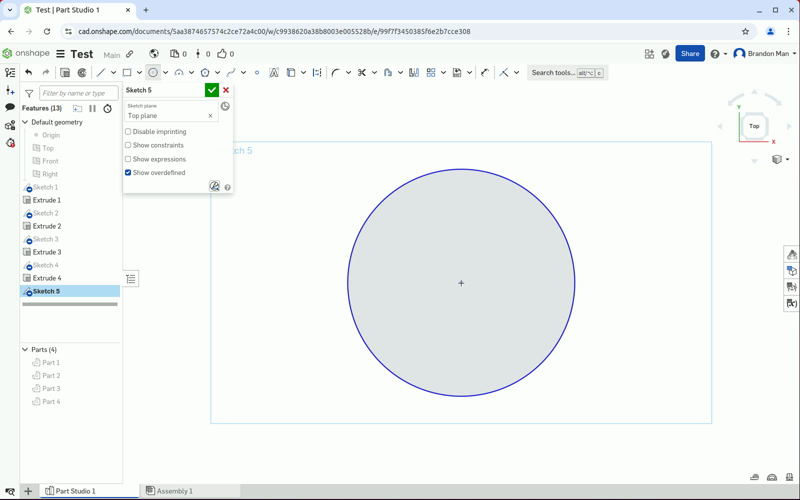
click(461, 282)
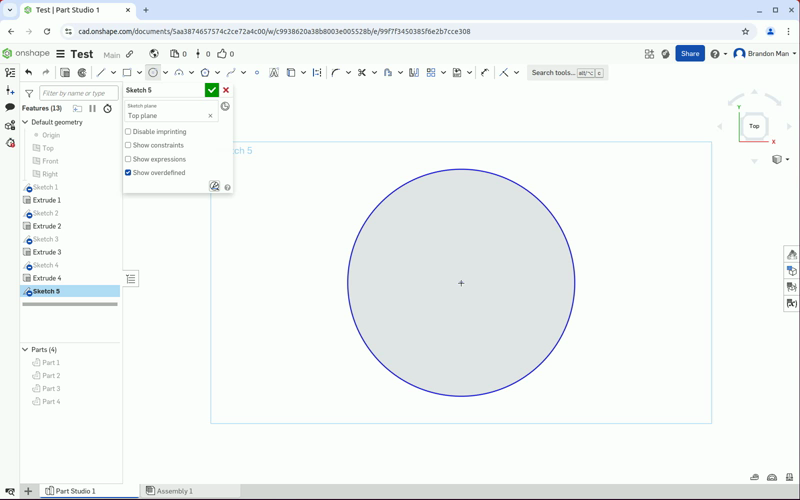
key_up(shift)
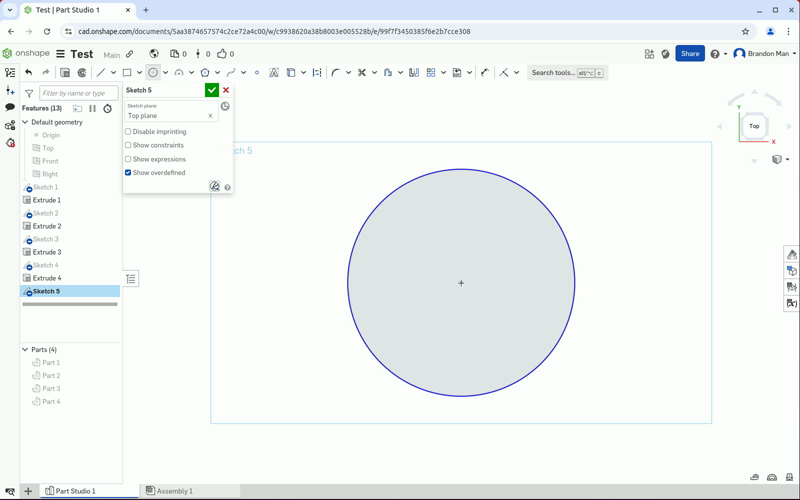
mouse_move(529, 282)
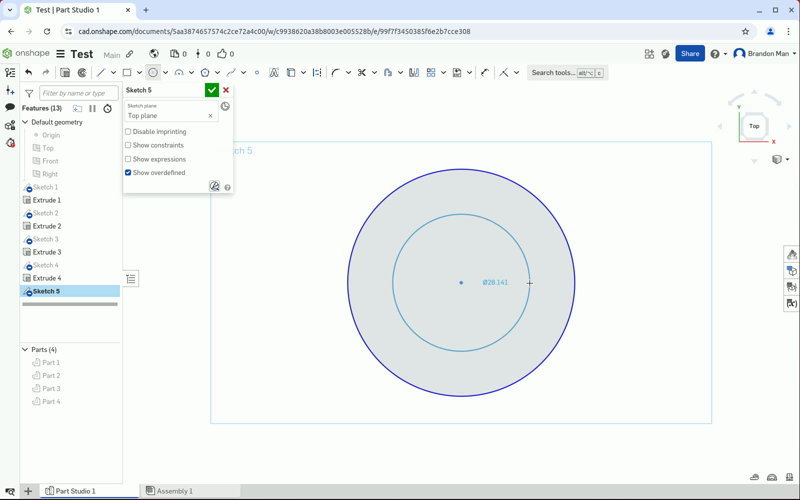
click(529, 282)
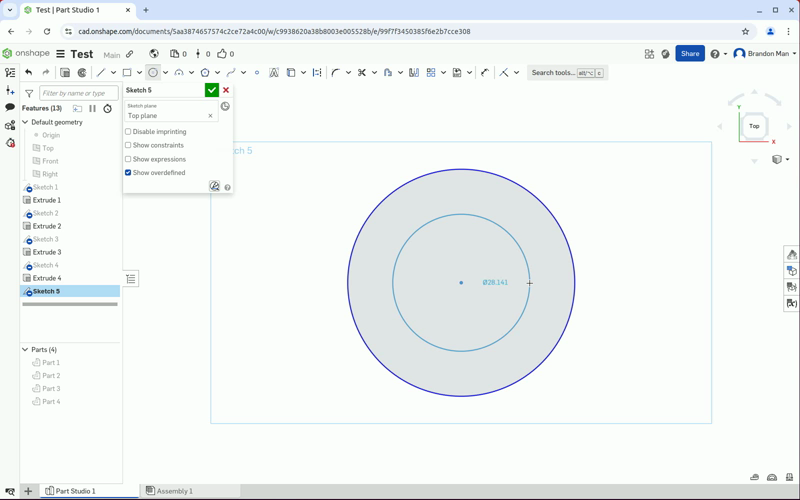
key(esc)
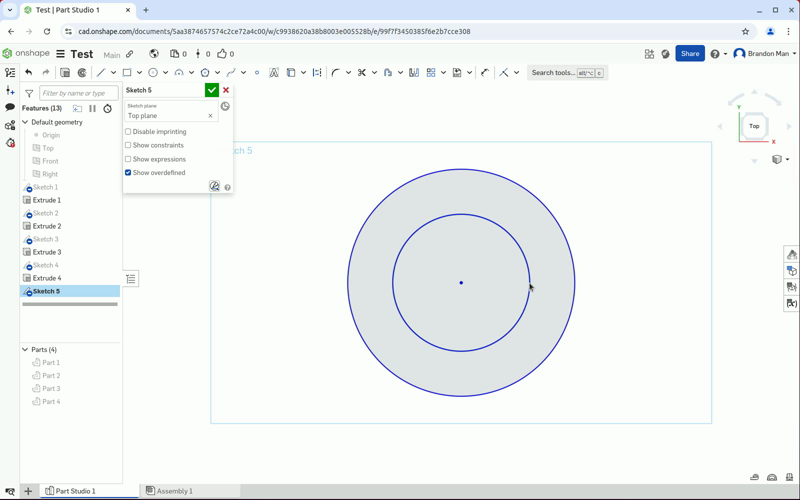
mouse_move(375, 283)
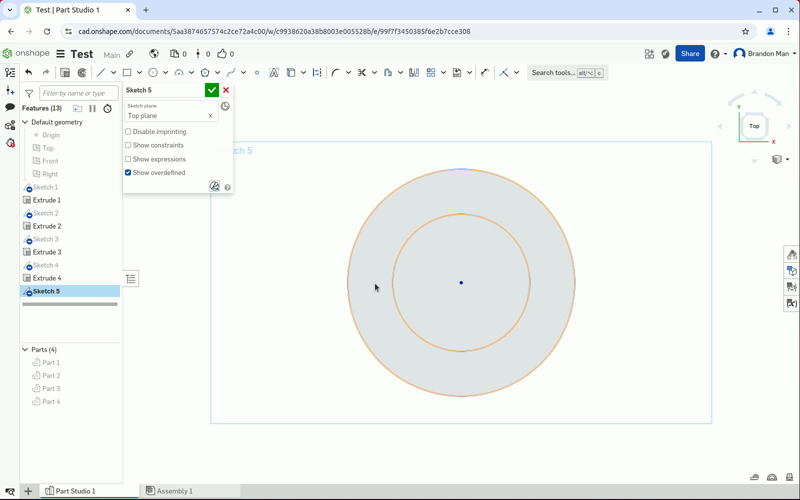
click(375, 283)
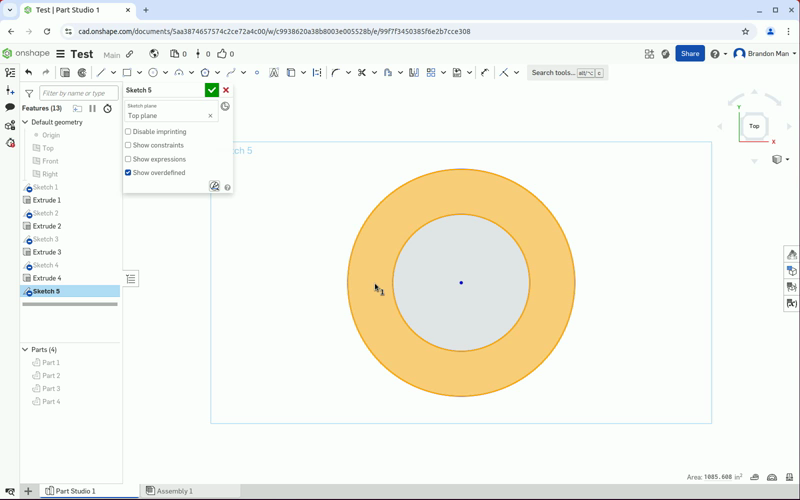
mouse_move(73, 352)
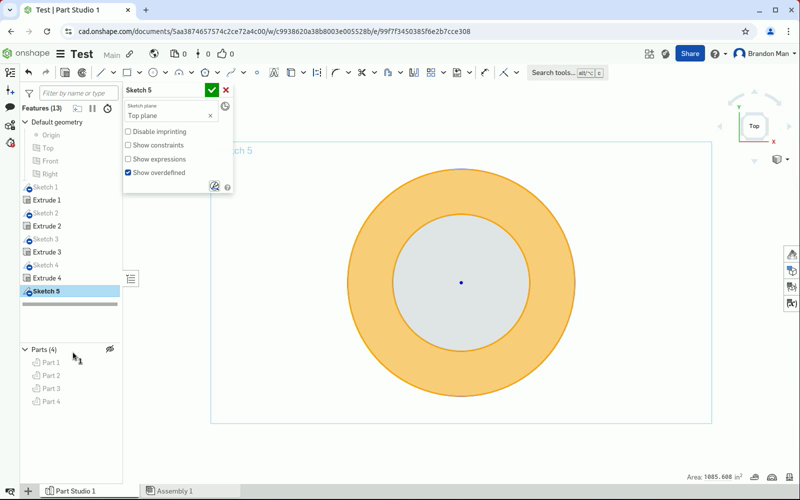
key(shift+y)
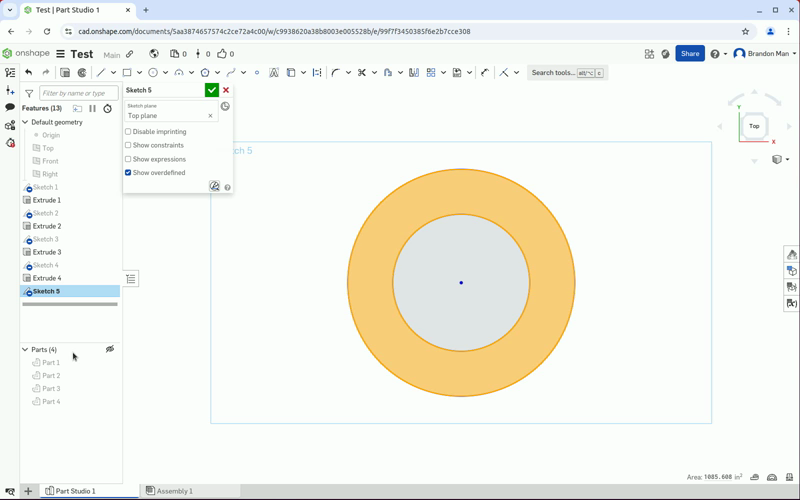
key(shift+e)
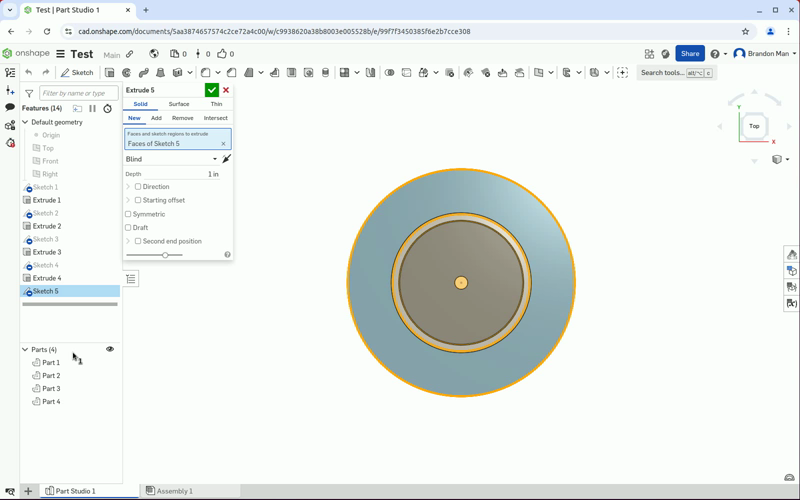
mouse_move(143, 106)
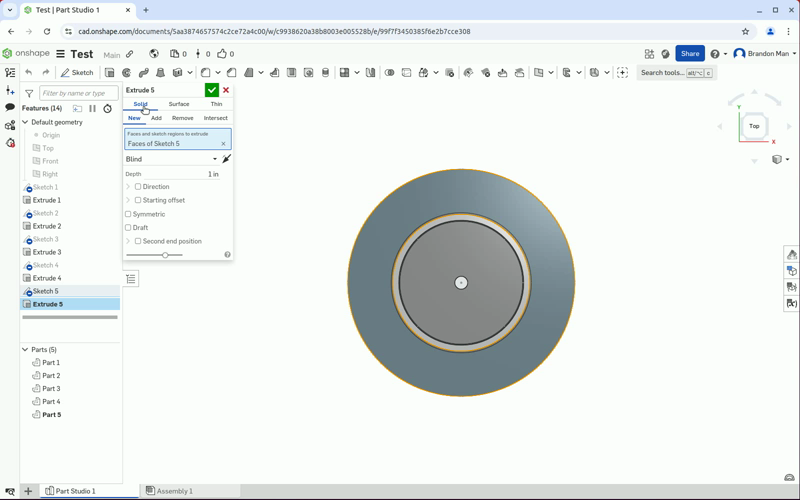
click(143, 106)
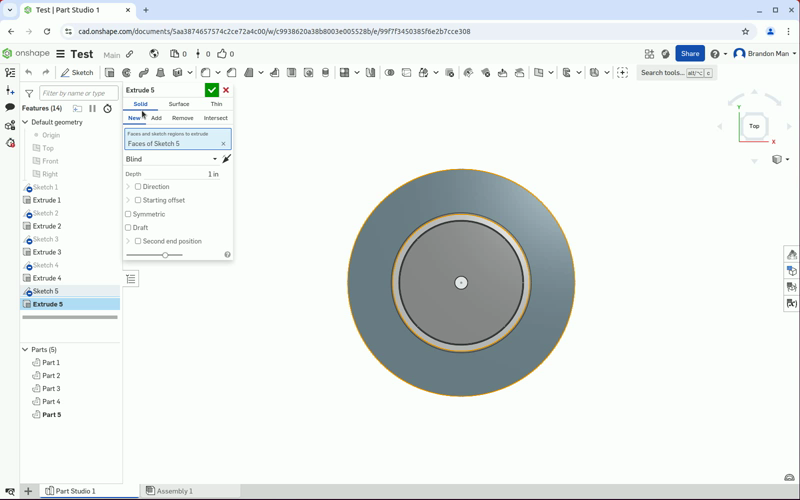
mouse_move(137, 120)
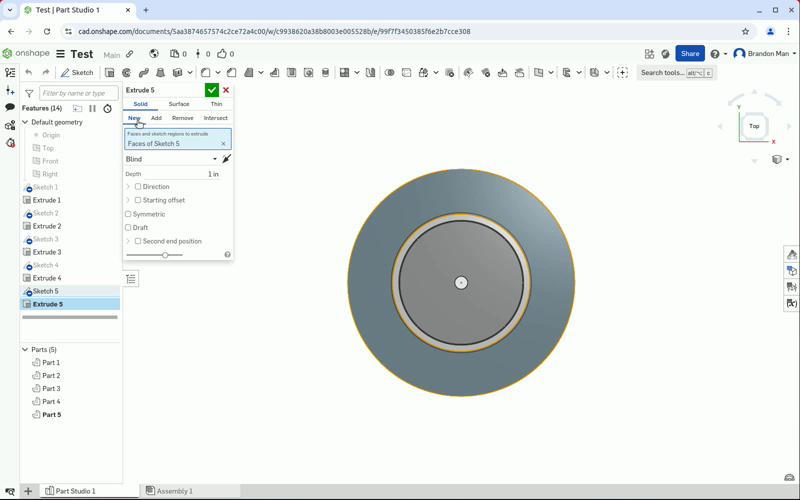
click(137, 120)
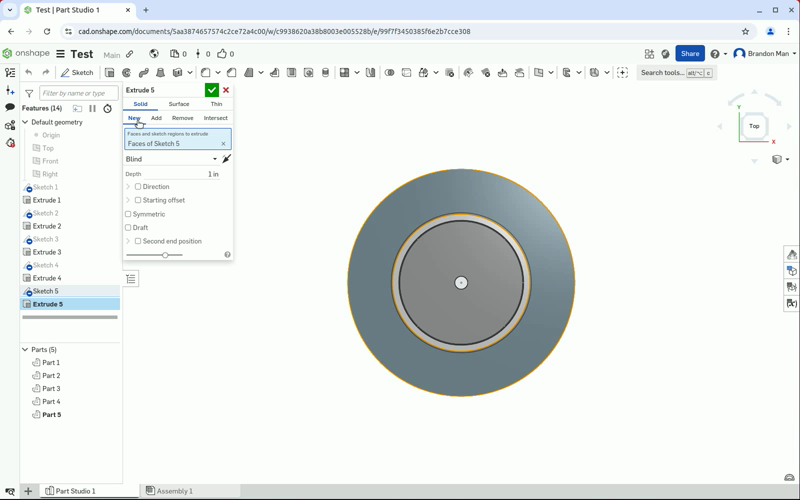
key(tab, 4)
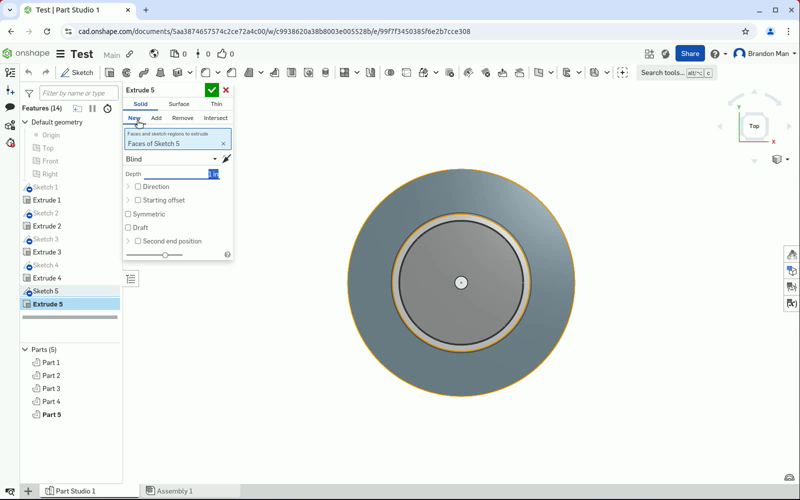
text(1.685)
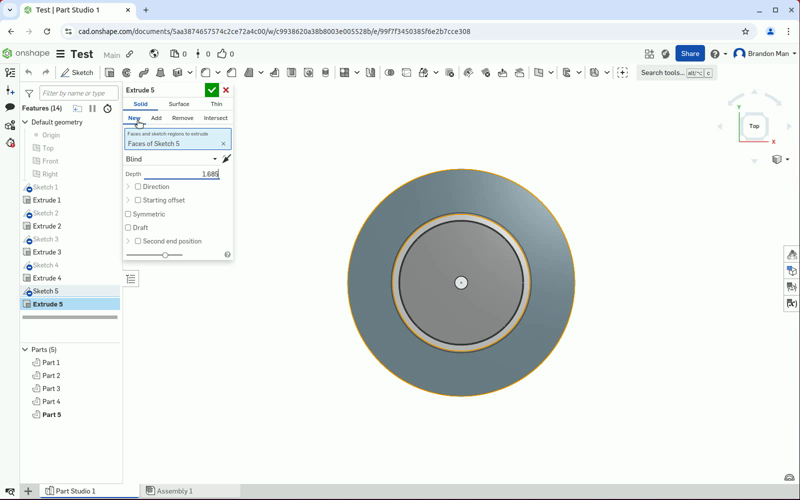
key(enter)
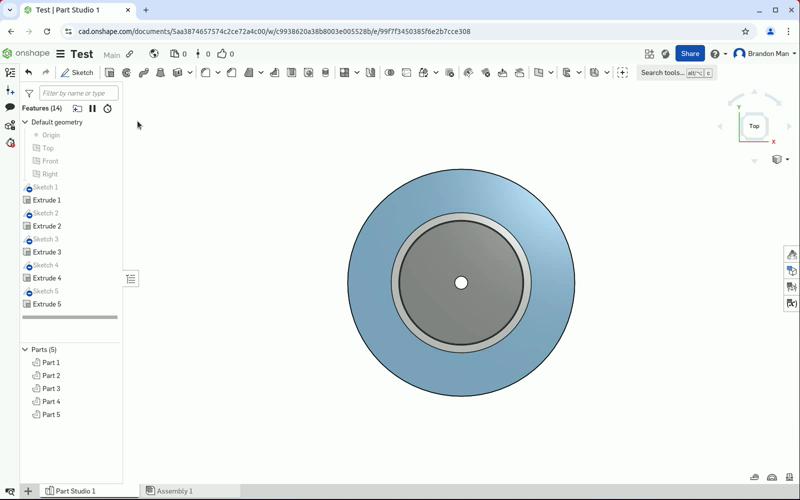
key(shift+h)
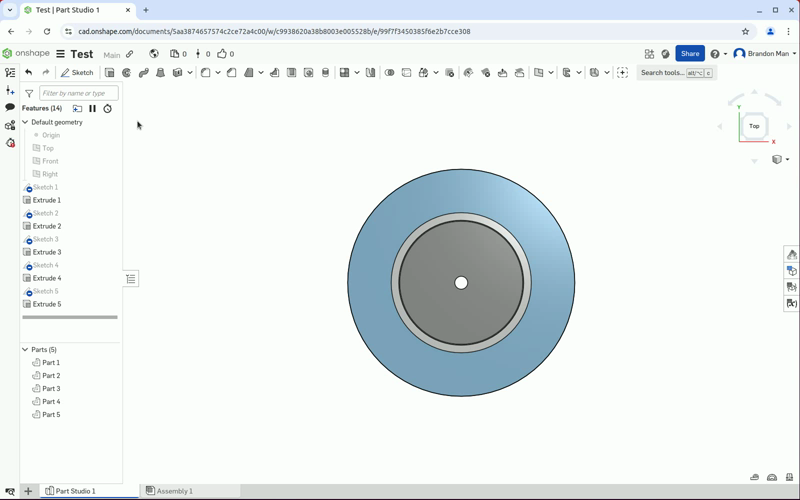
key(shift+h)
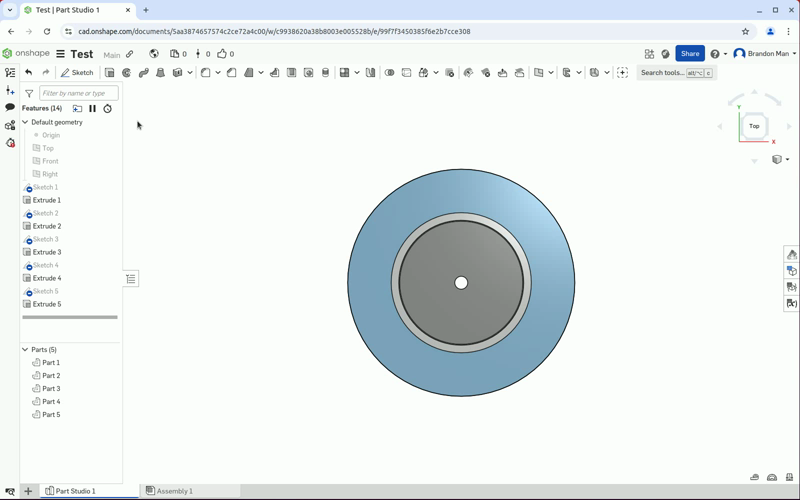
key(shift+7)
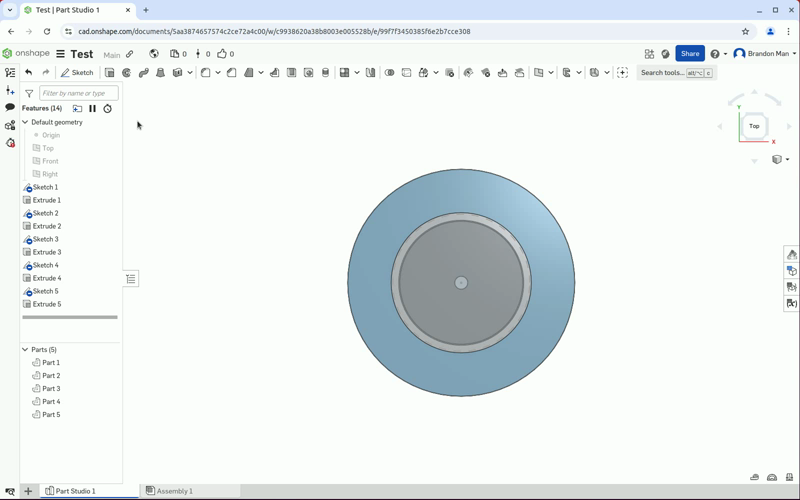
key(up, 3)
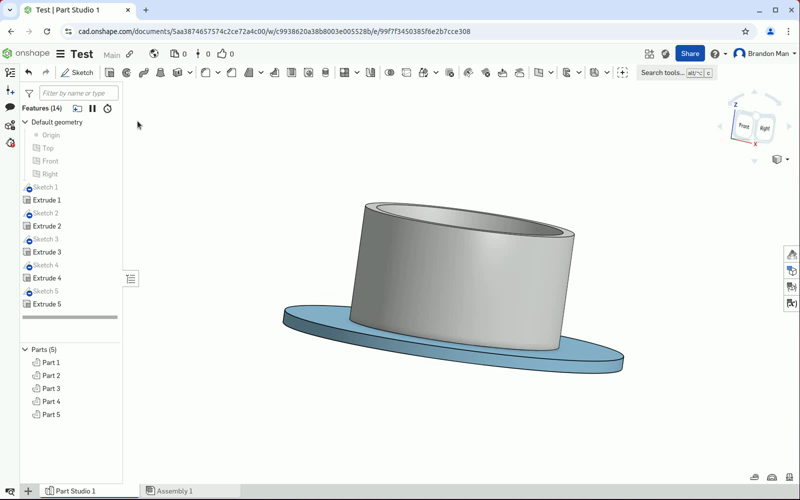
key(left, 3)
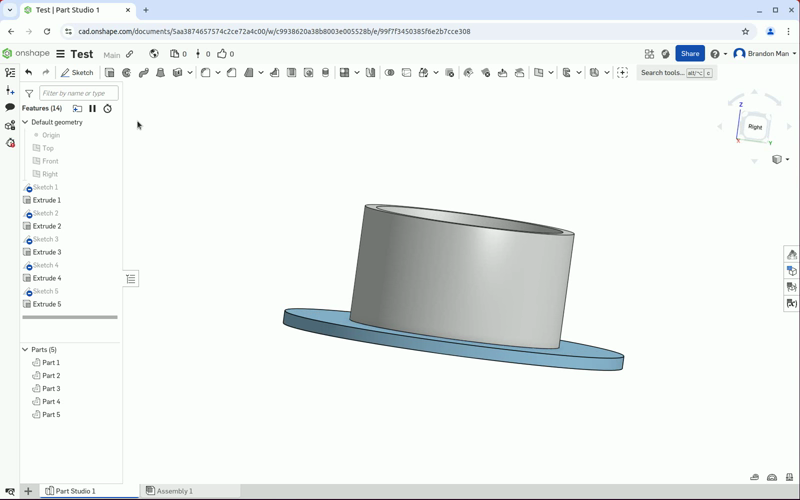
key(right, 3)
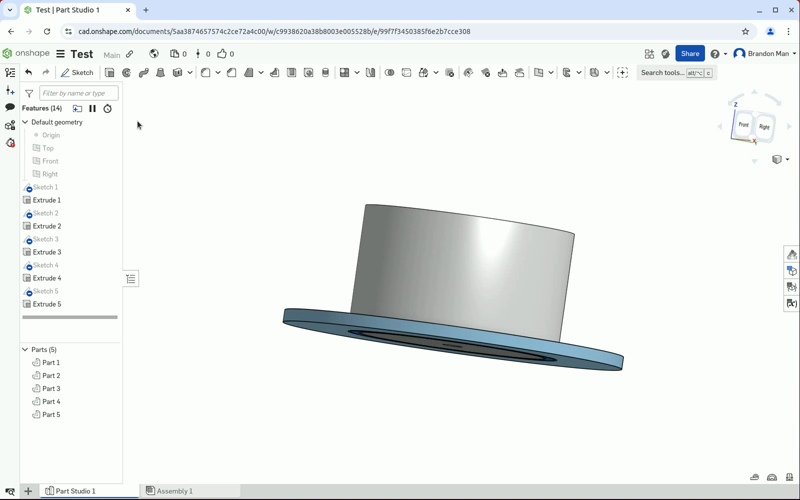
key(down, 3)
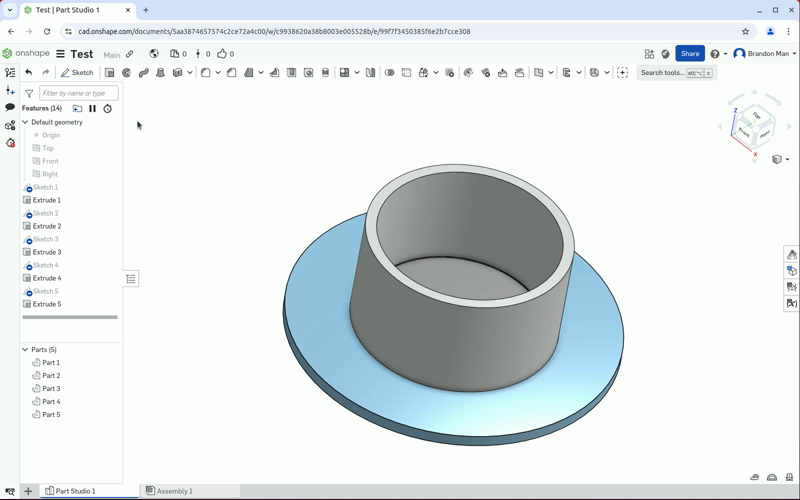
mouse_move(73, 189)
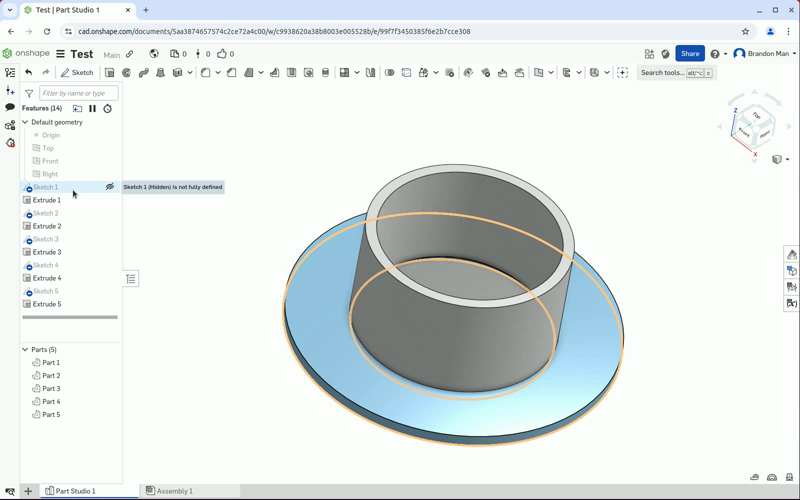
click(73, 189)